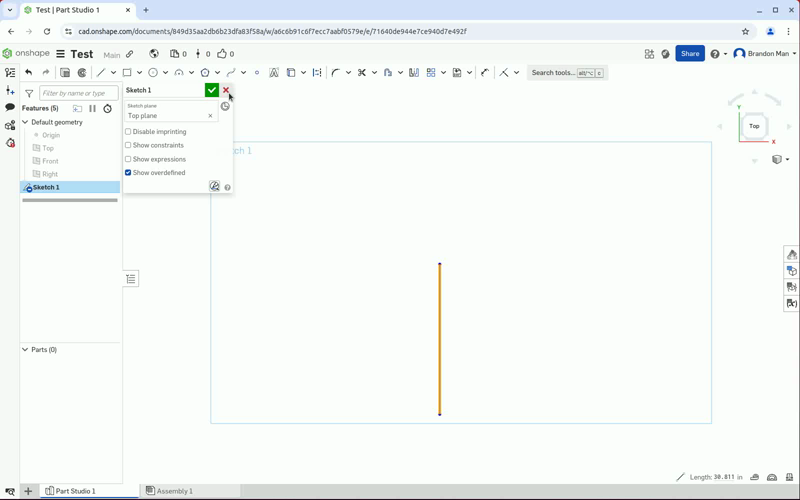
key(shift+h)
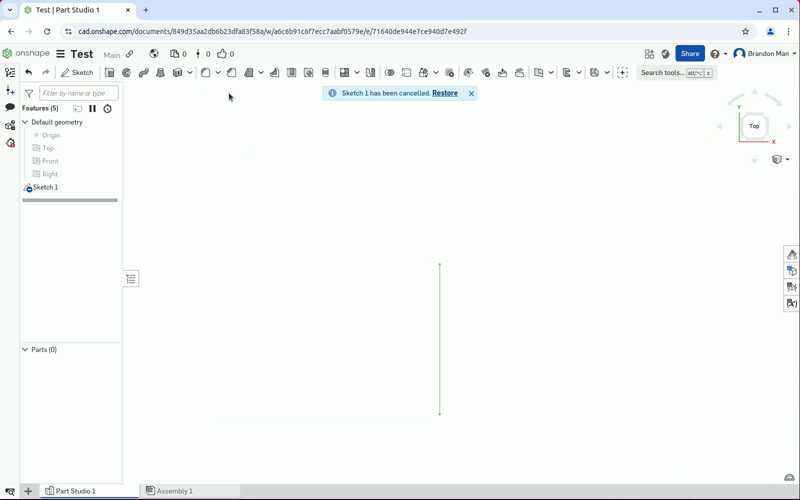
key(shift+s)
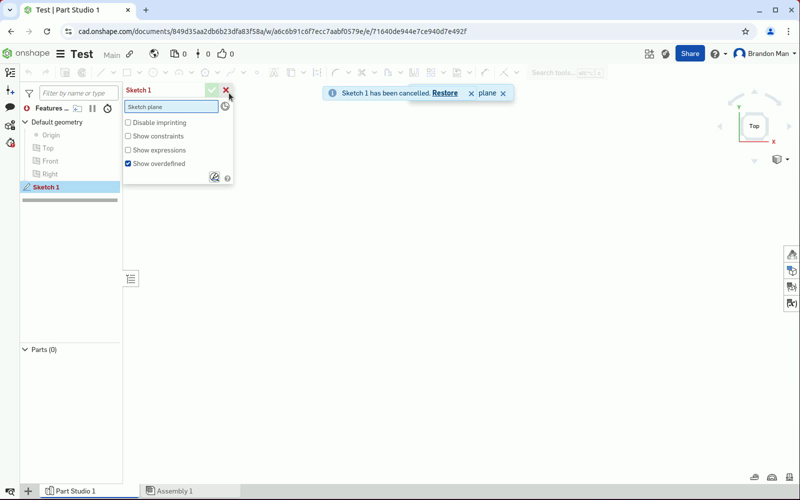
mouse_move(73, 150)
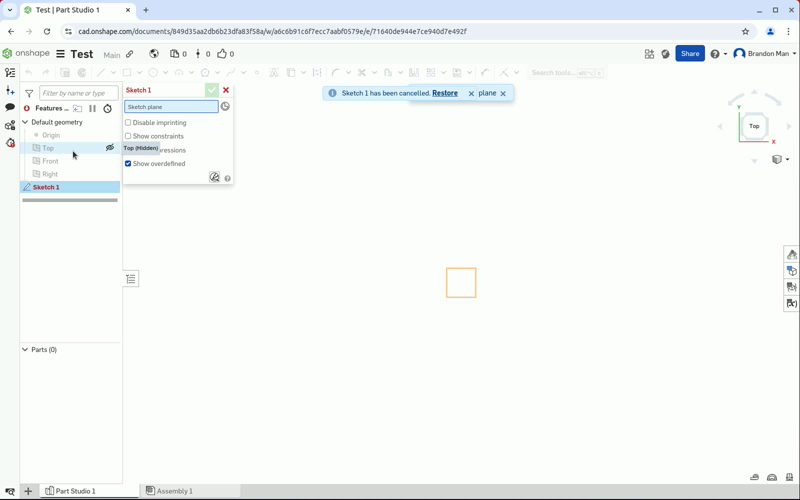
click(73, 150)
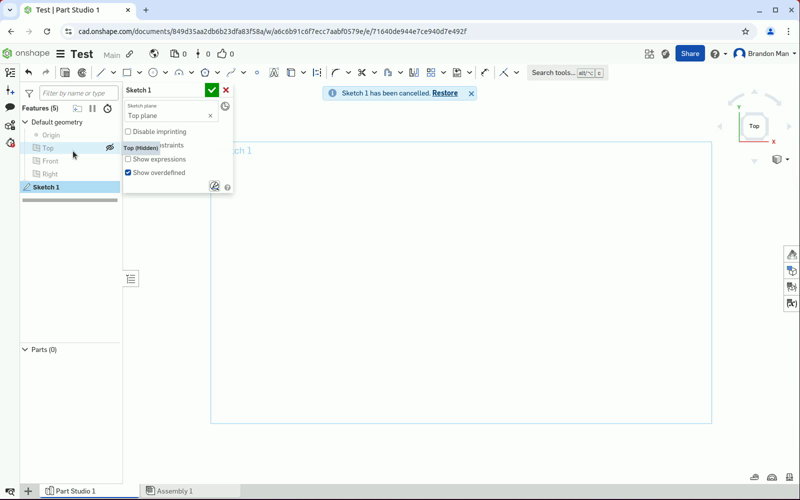
mouse_move(73, 352)
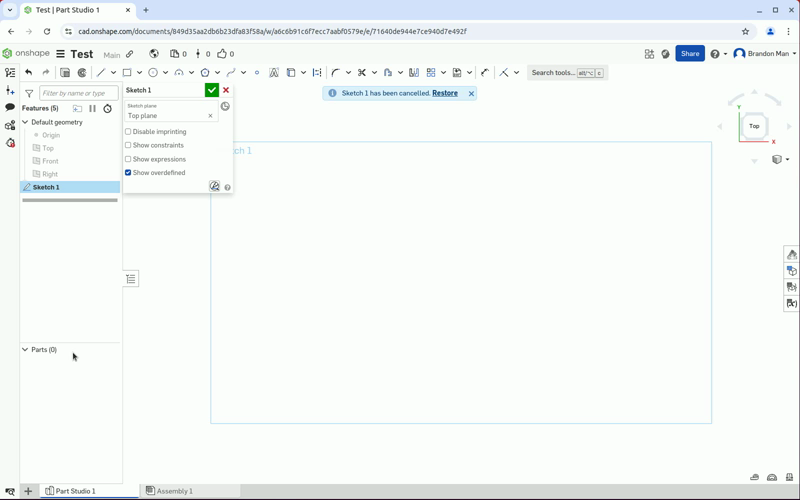
key(y)
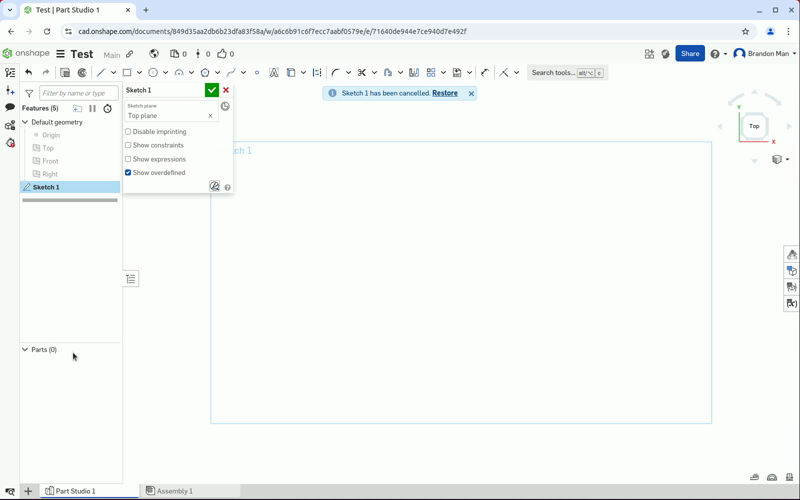
key(l)
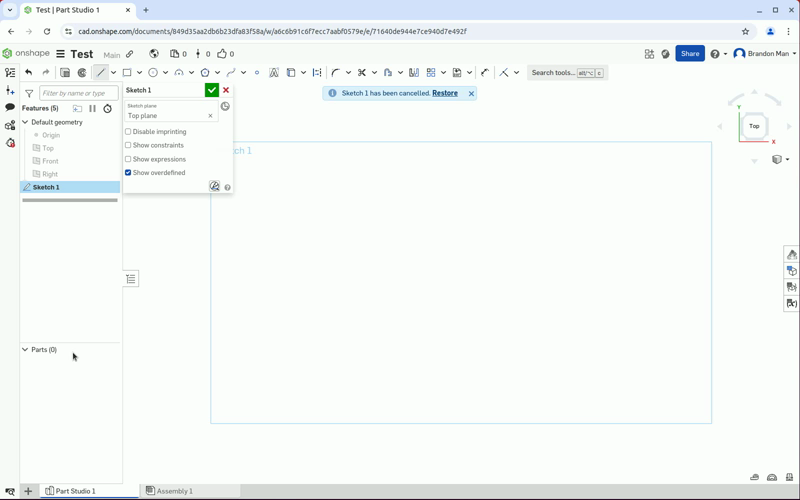
key_down(shift)
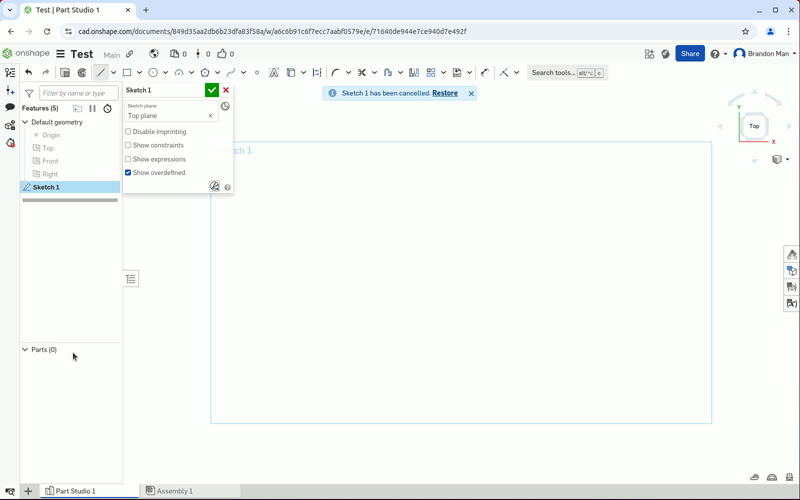
mouse_move(378, 347)
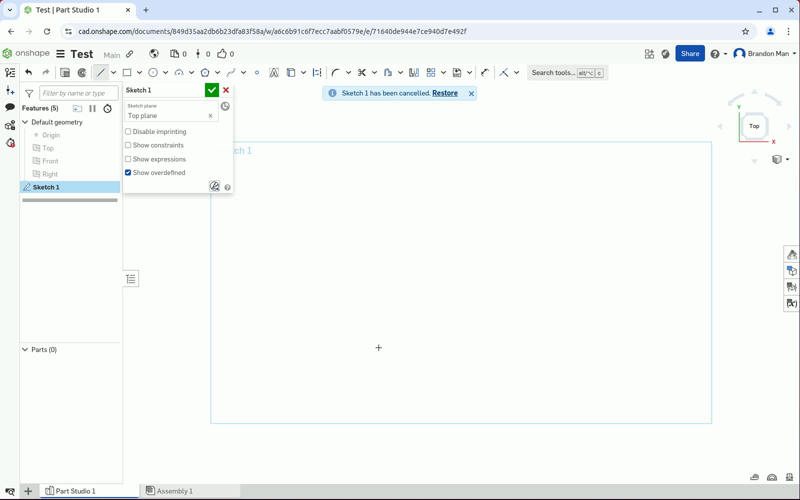
click(378, 347)
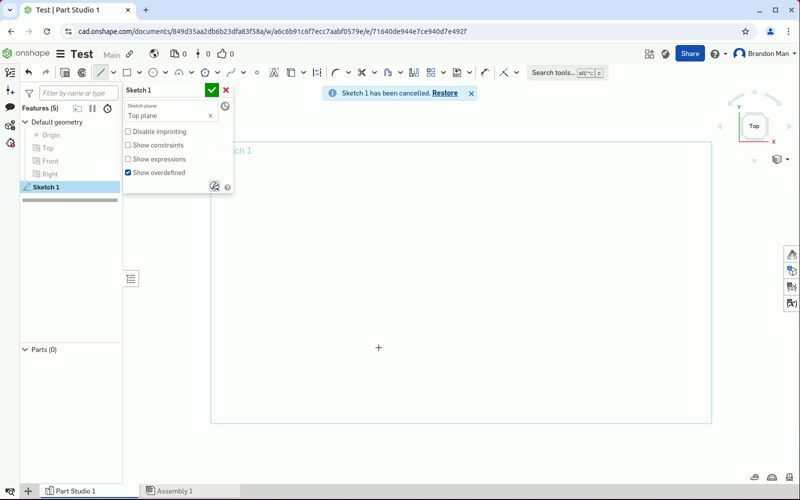
key_up(shift)
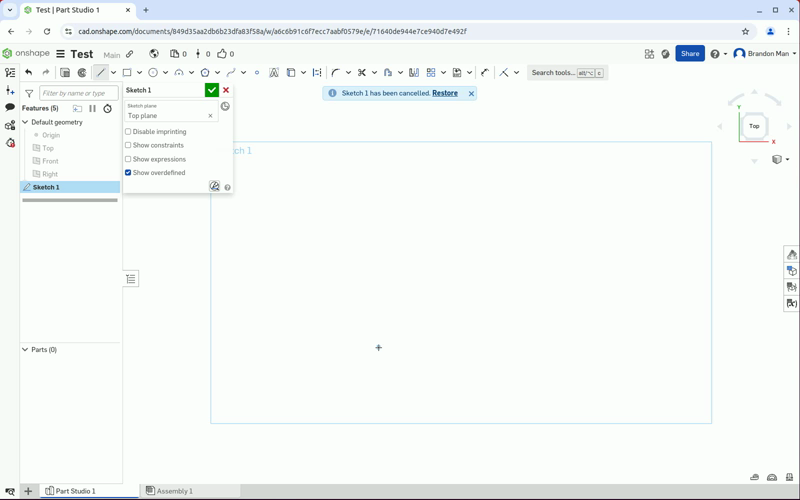
key_down(shift)
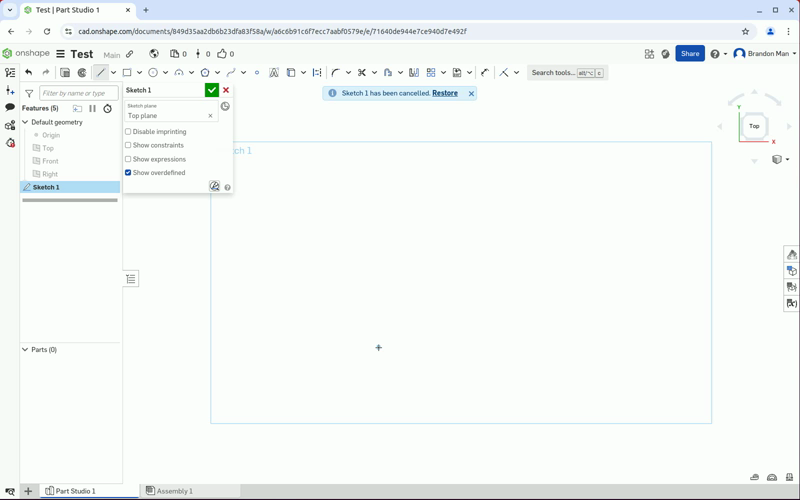
mouse_move(542, 347)
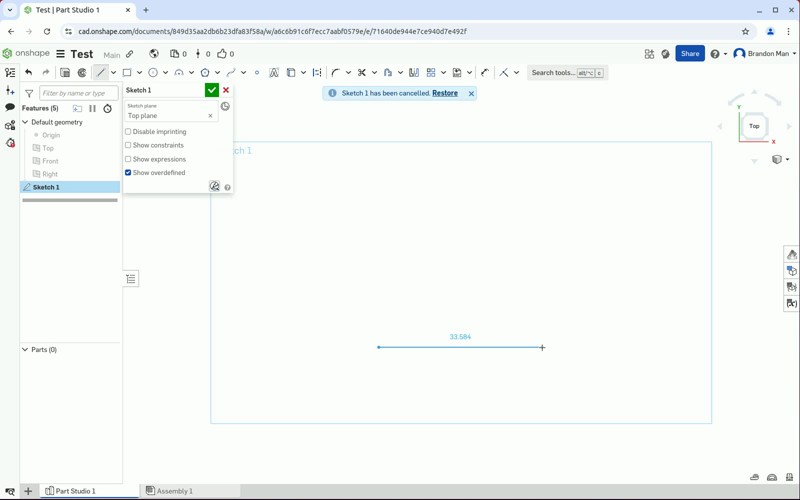
click(542, 347)
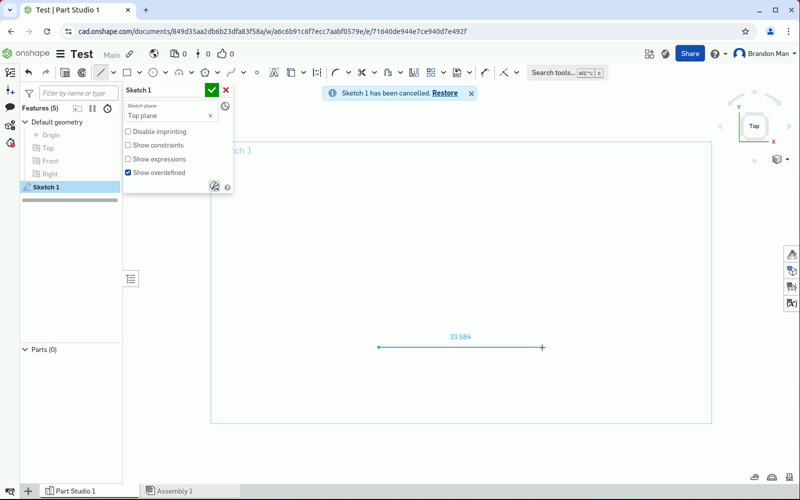
key_up(shift)
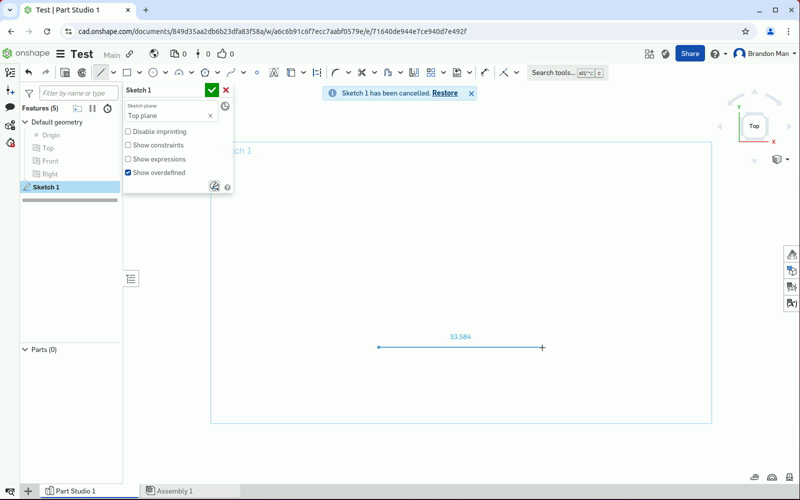
key_down(shift)
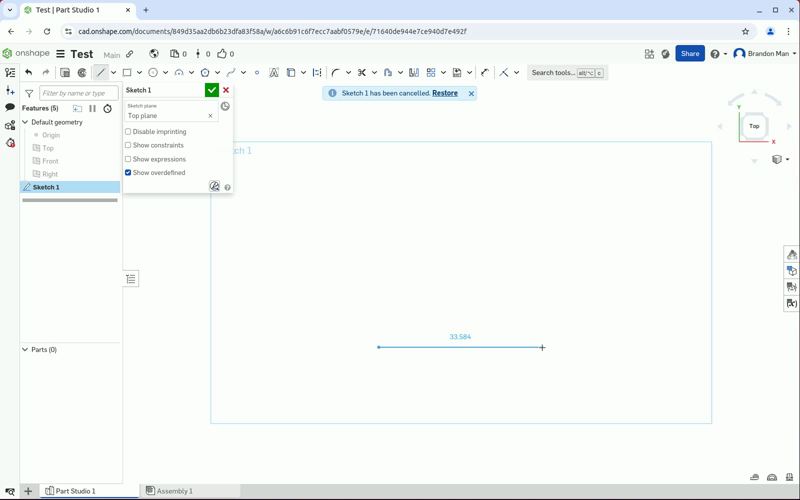
mouse_move(542, 218)
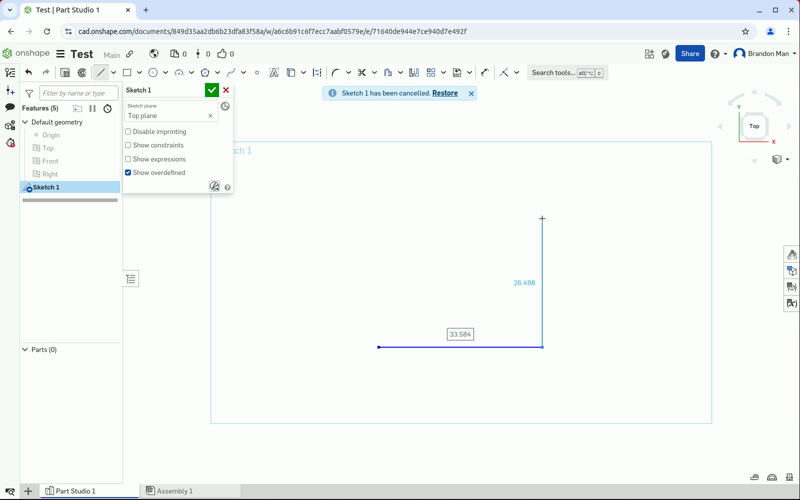
click(542, 218)
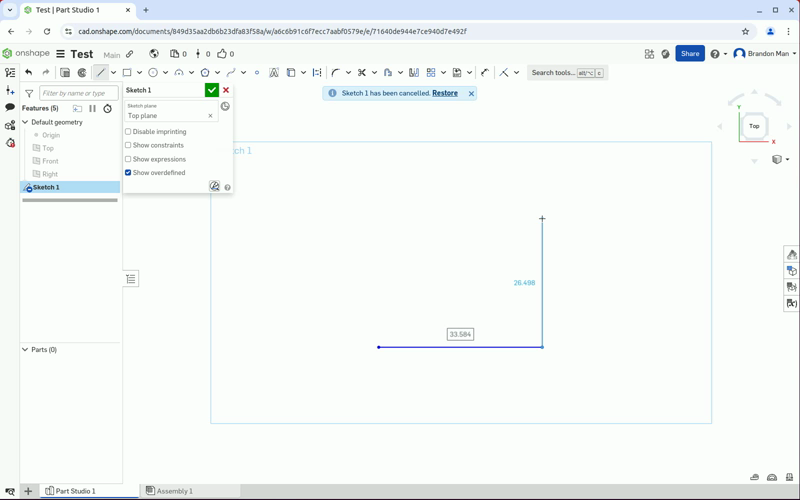
key_up(shift)
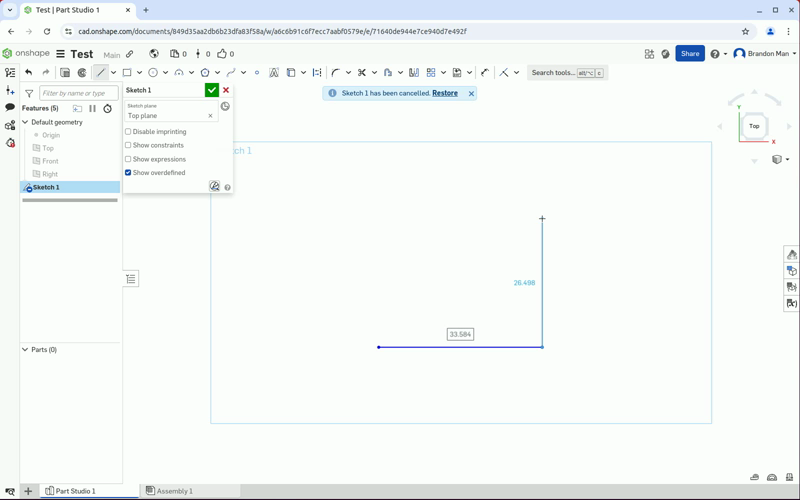
key_down(shift)
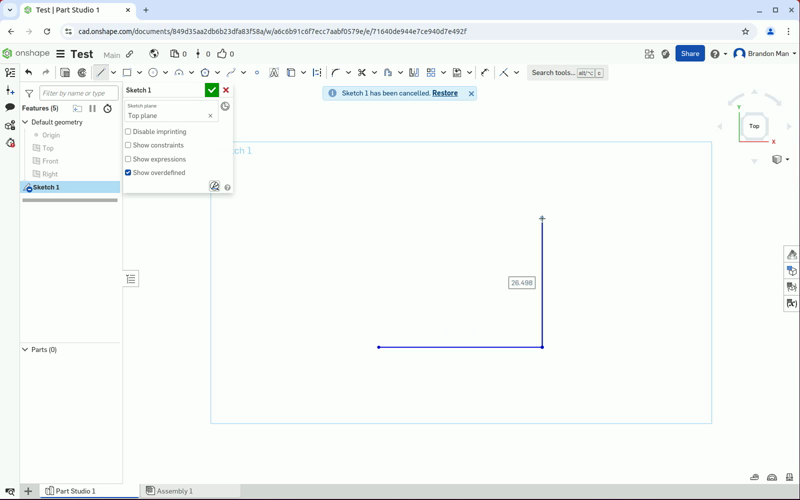
mouse_move(378, 218)
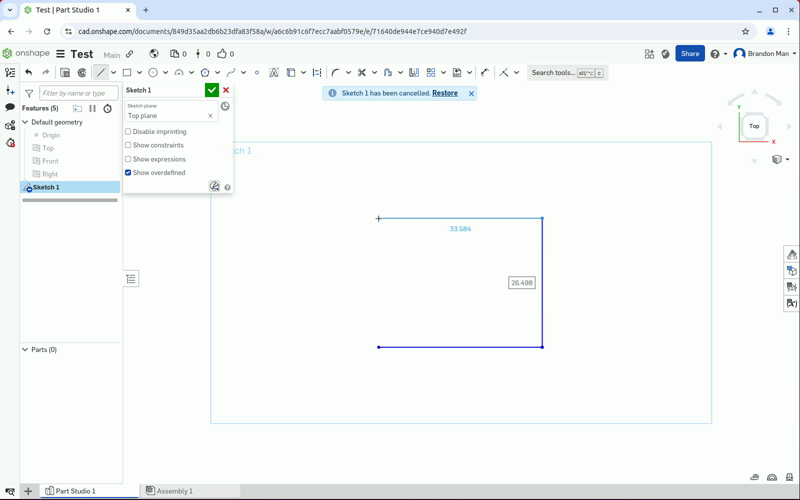
click(378, 218)
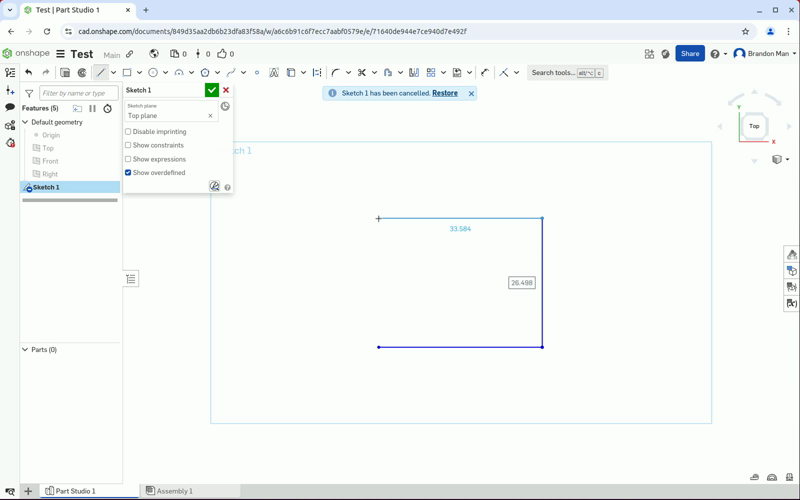
key_up(shift)
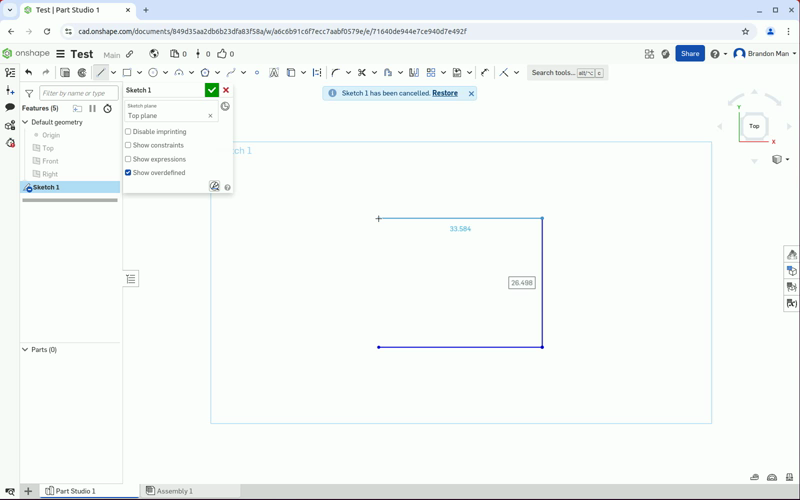
key_down(shift)
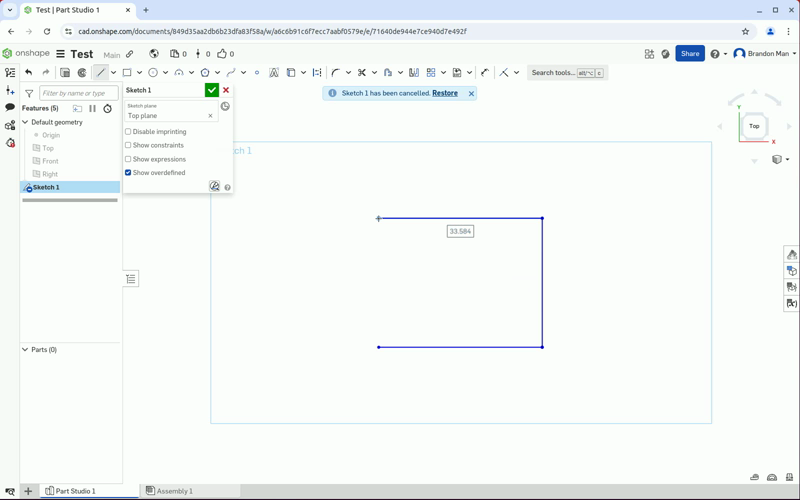
mouse_move(378, 347)
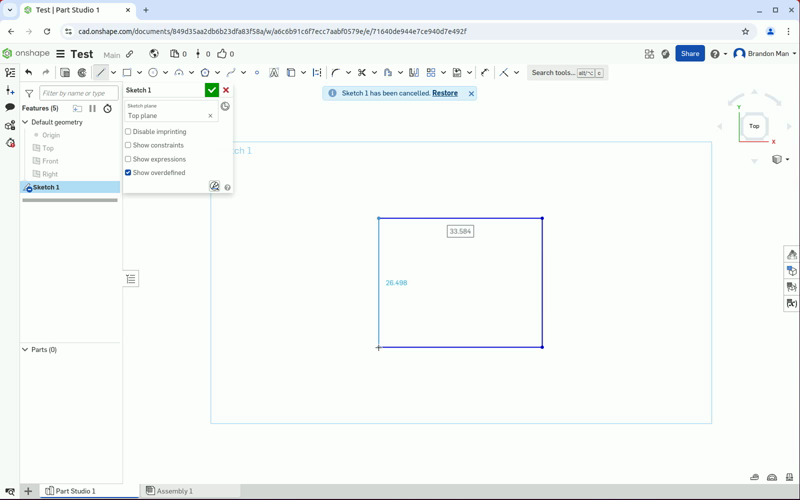
key_up(shift)
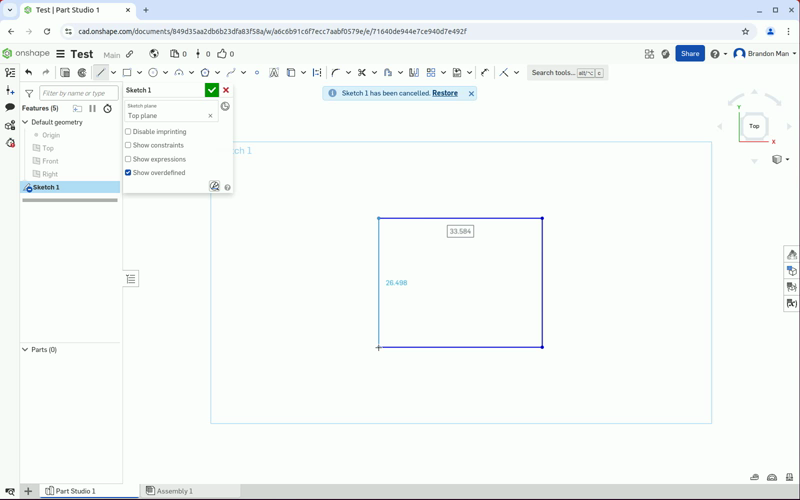
click(378, 347)
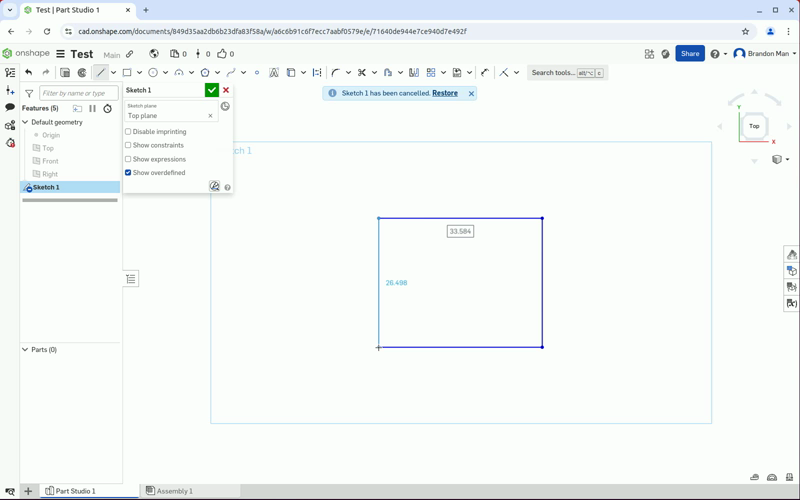
key(esc)
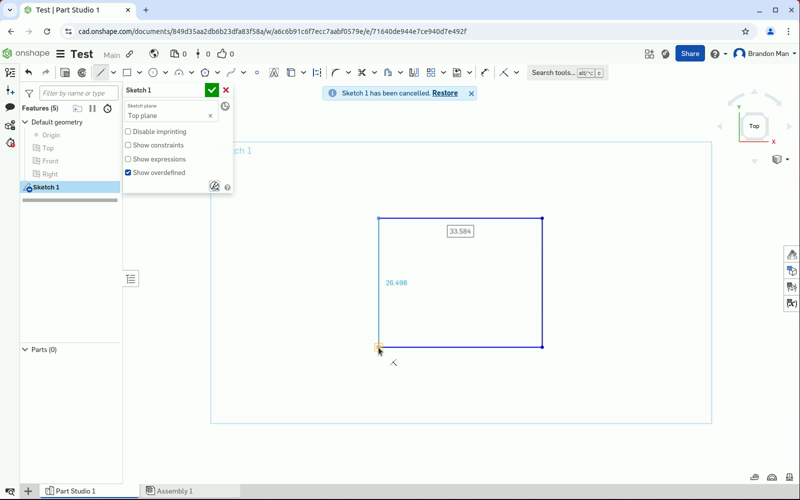
mouse_move(418, 255)
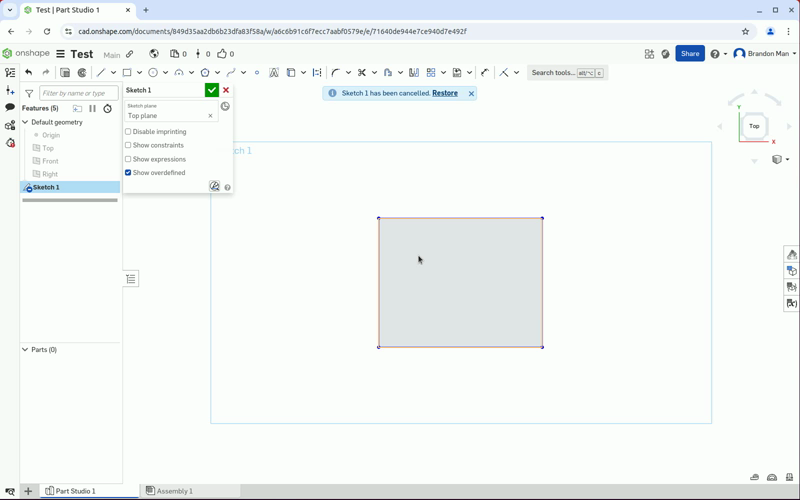
click(418, 255)
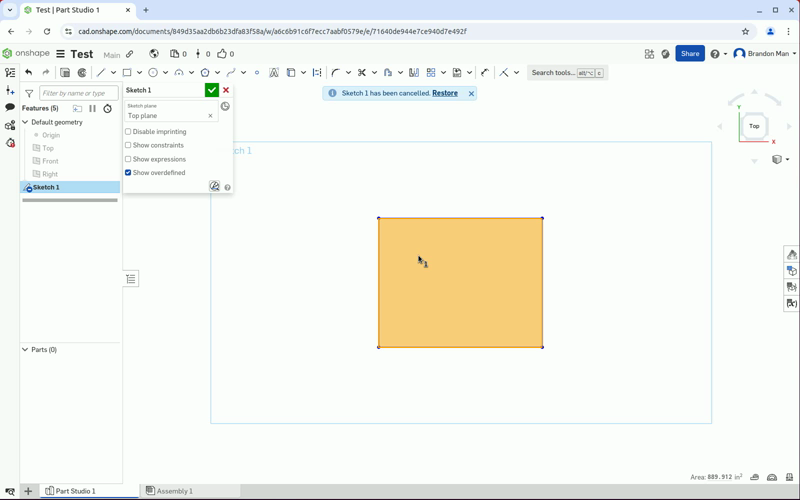
mouse_move(73, 352)
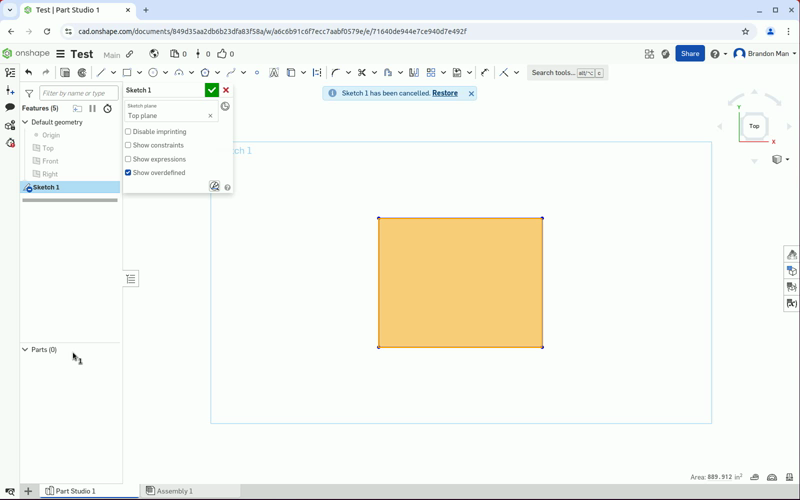
key(shift+y)
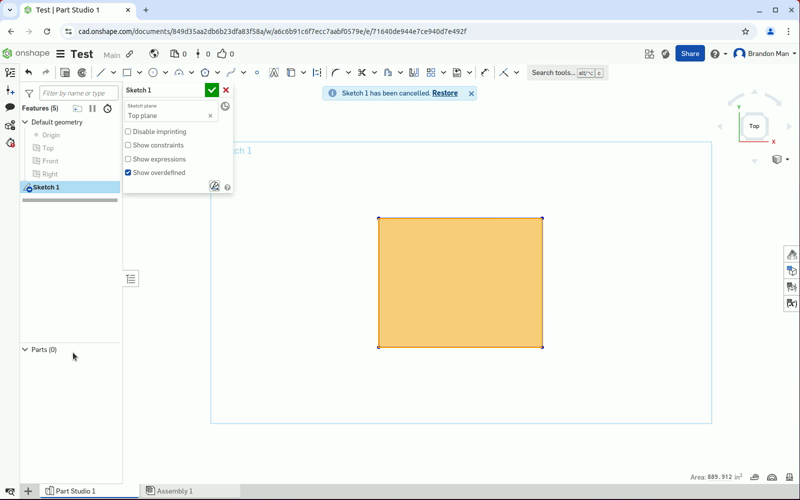
key(shift+e)
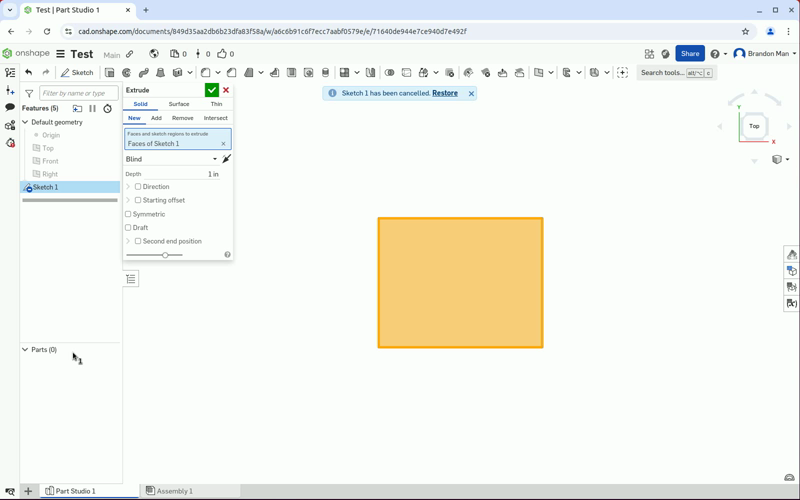
mouse_move(143, 106)
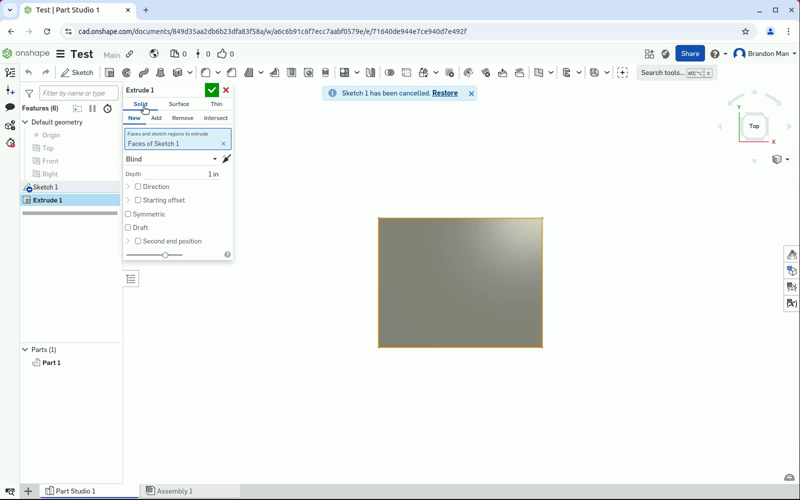
click(143, 106)
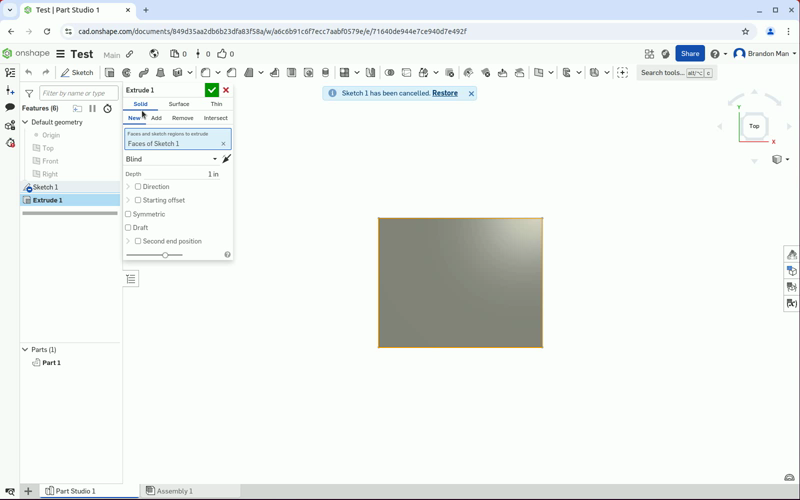
mouse_move(137, 120)
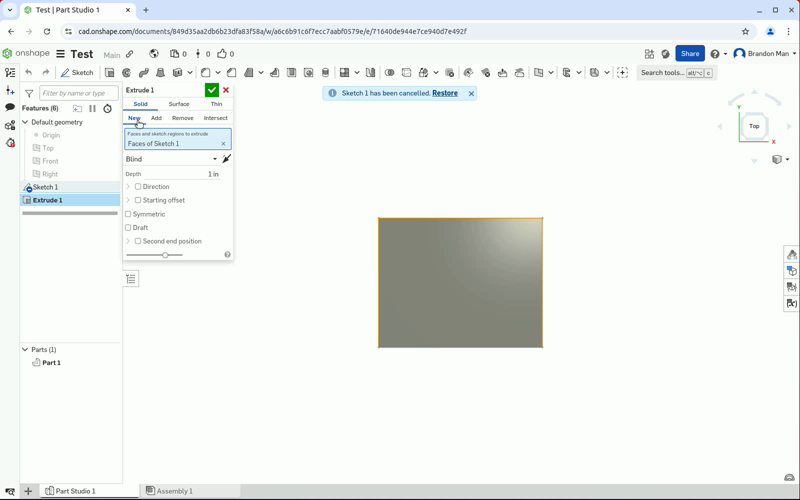
click(137, 120)
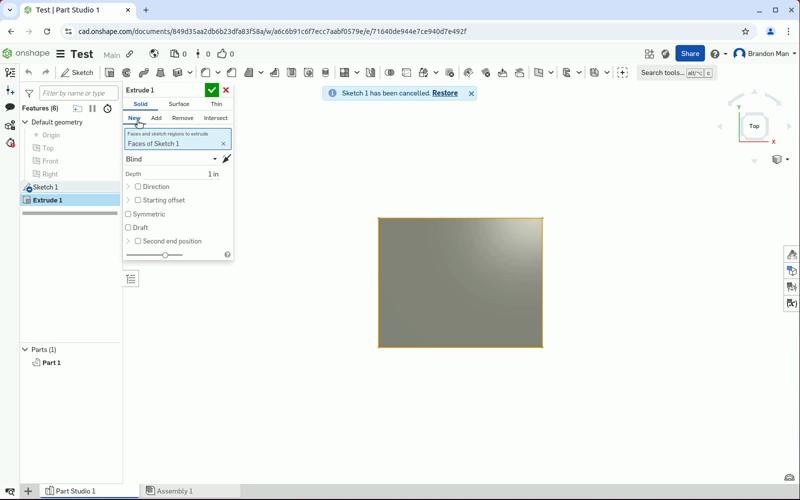
key(tab, 4)
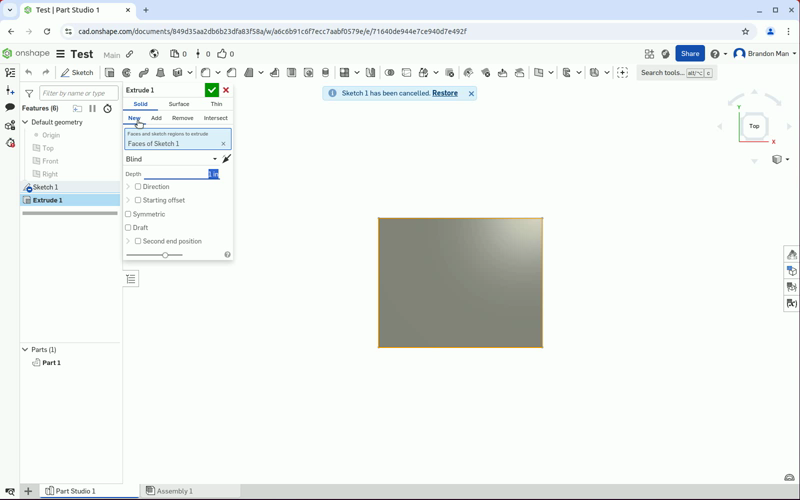
text(1.926)
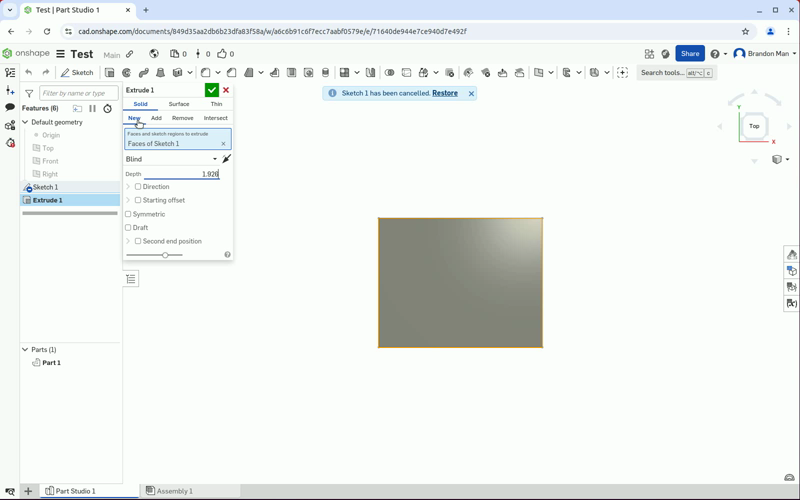
key(tab, 3)
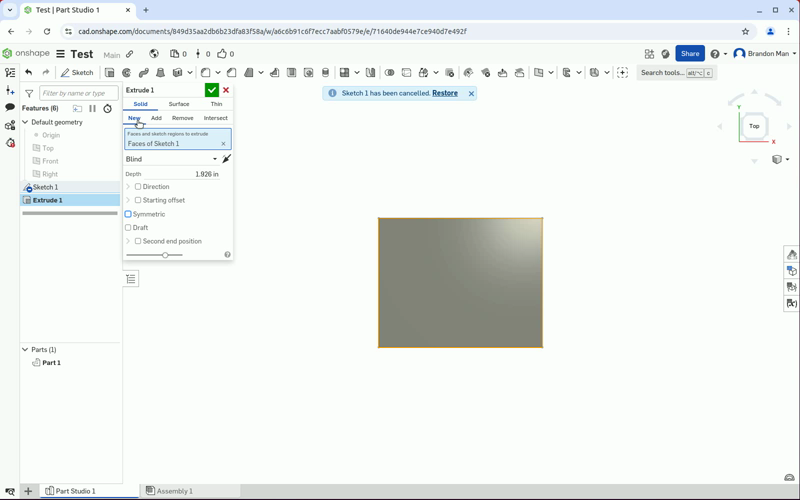
key(space)
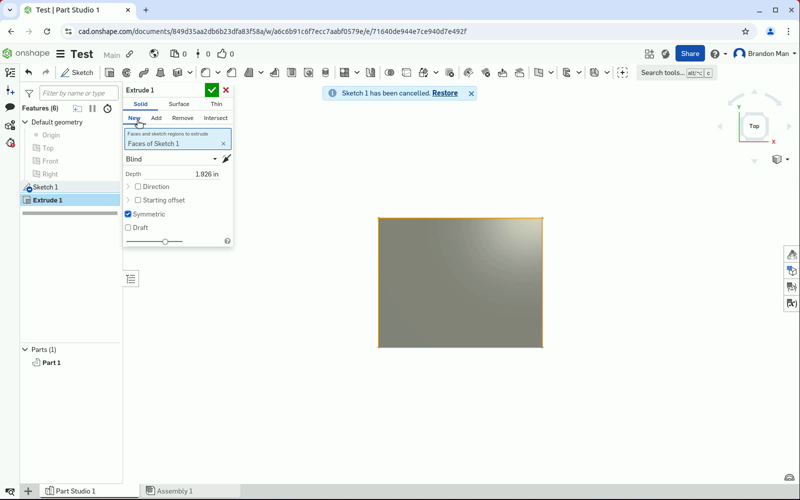
key(enter)
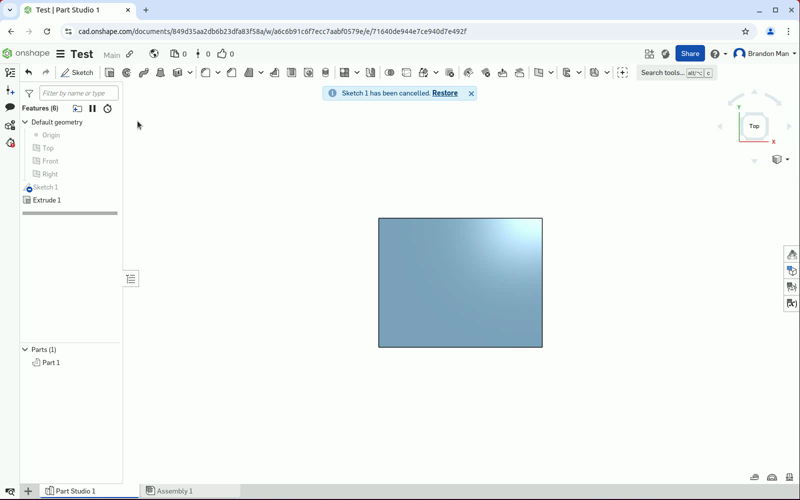
key(shift+h)
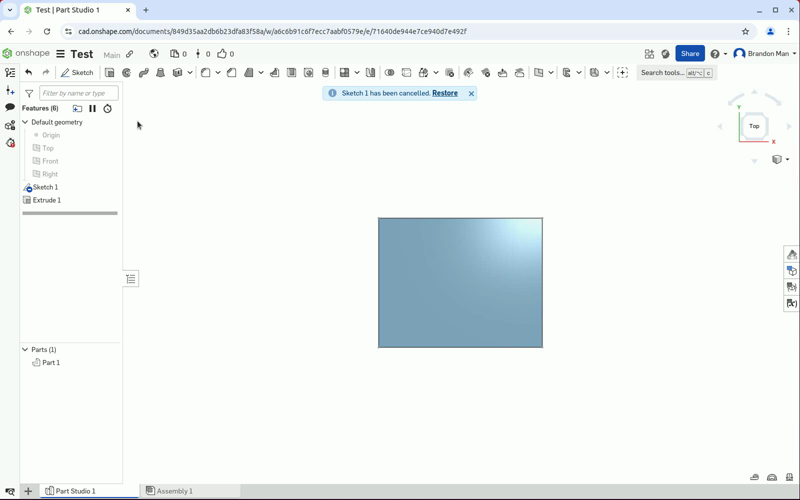
key(shift+h)
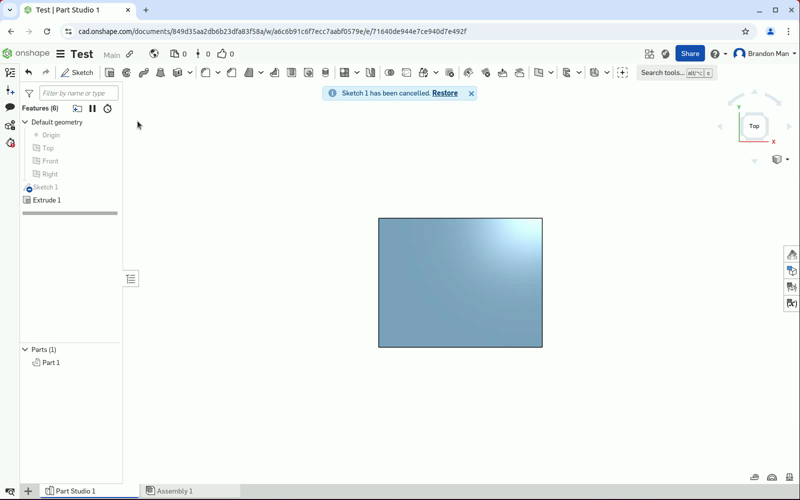
mouse_move(73, 189)
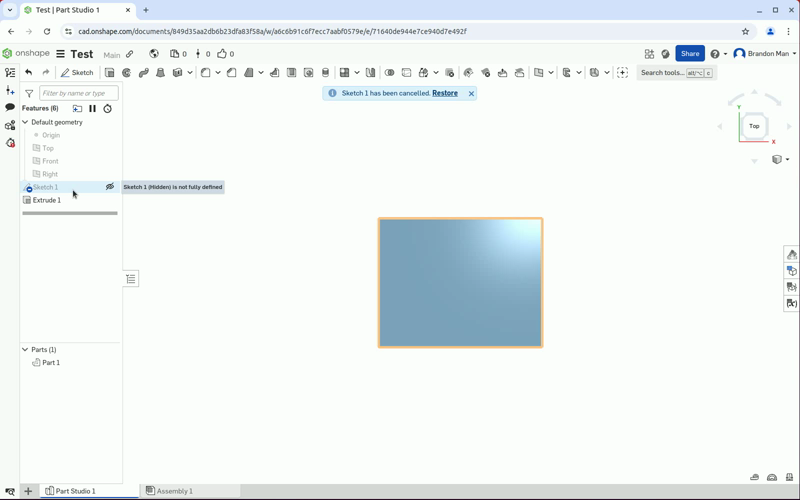
click(73, 189)
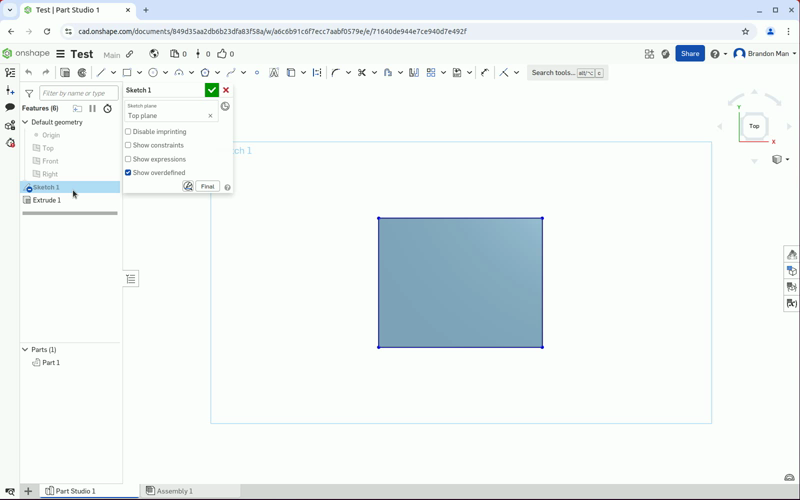
mouse_move(229, 92)
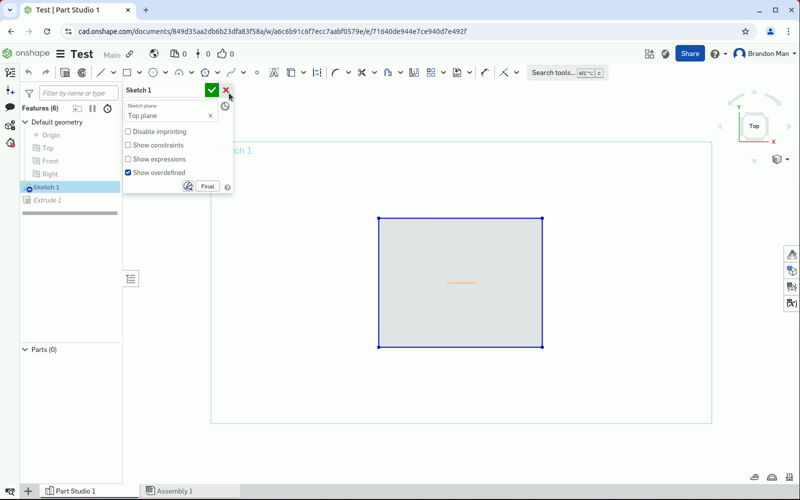
click(229, 92)
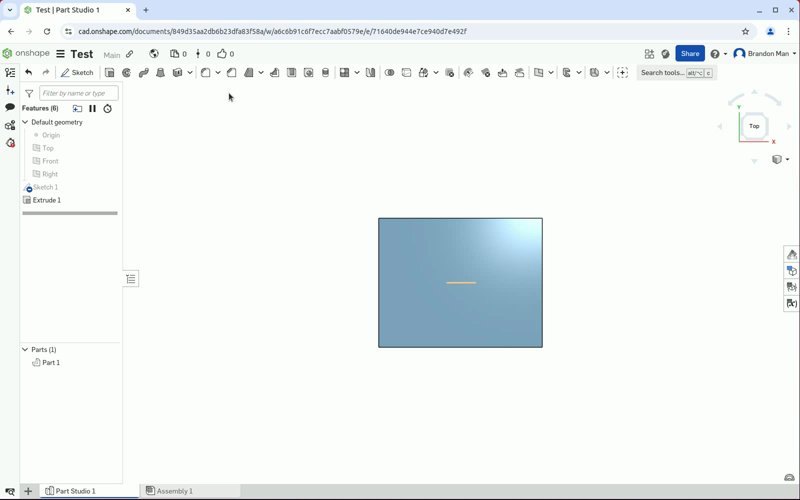
mouse_move(541, 75)
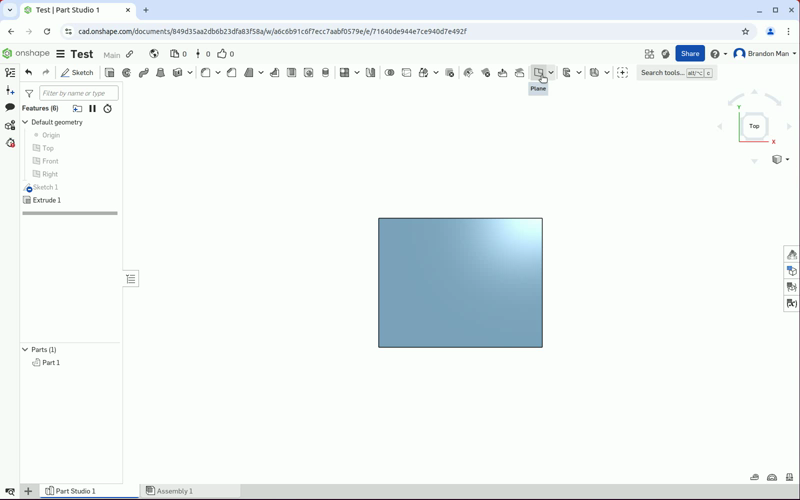
click(541, 75)
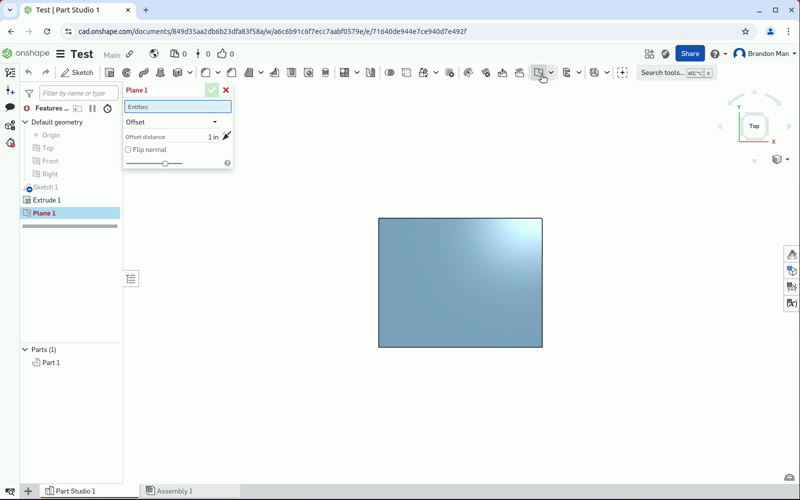
mouse_move(73, 150)
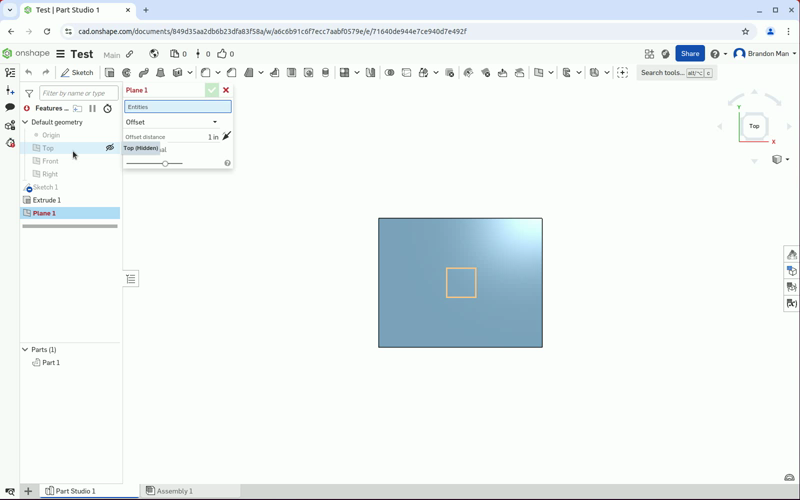
click(73, 150)
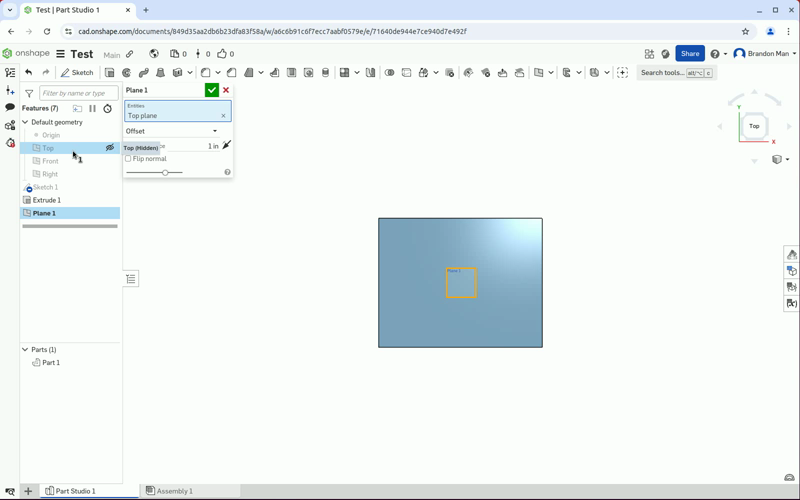
key(tab, 2)
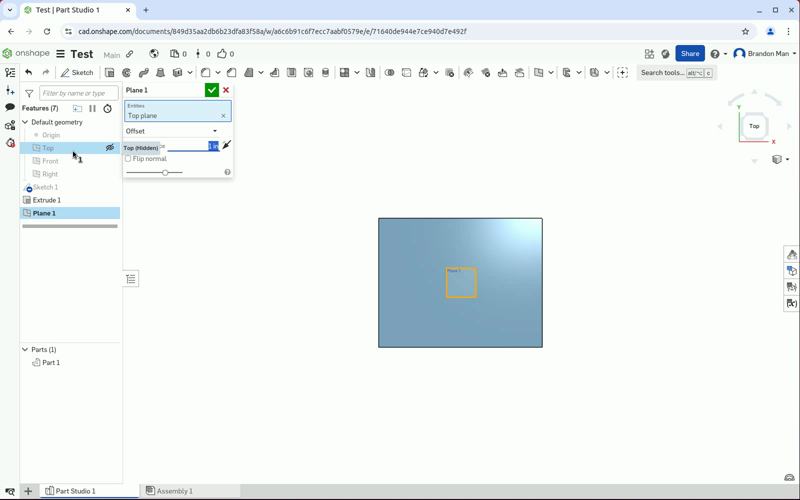
text(0.955)
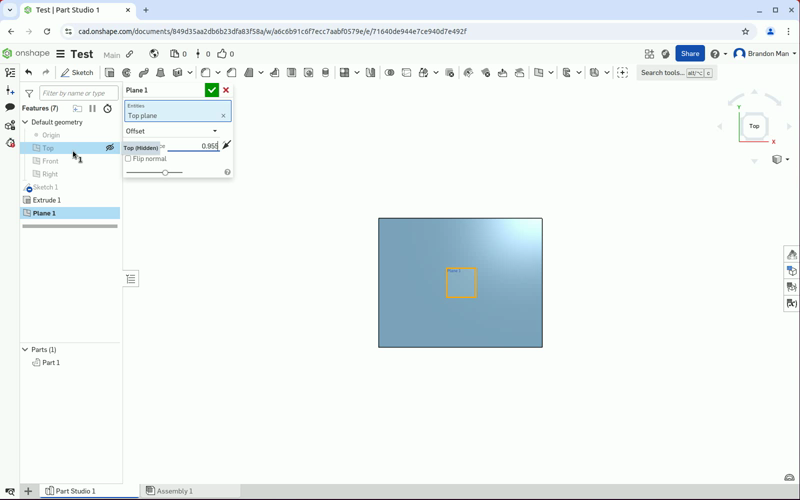
key(enter, 2)
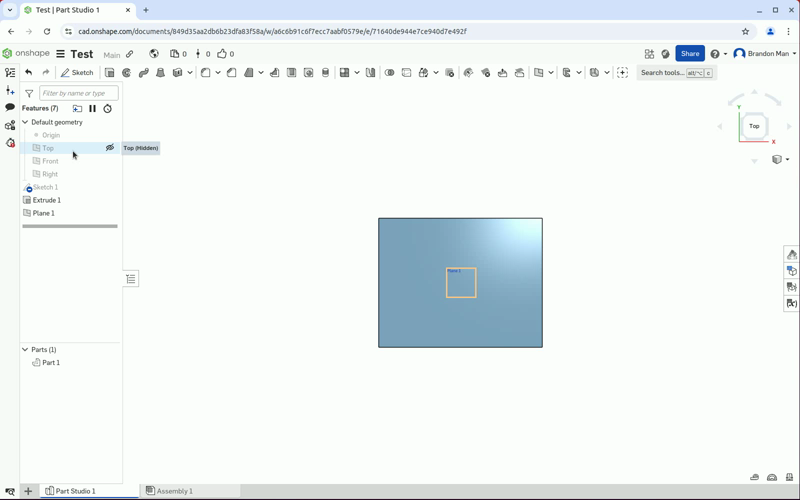
key(shift+s)
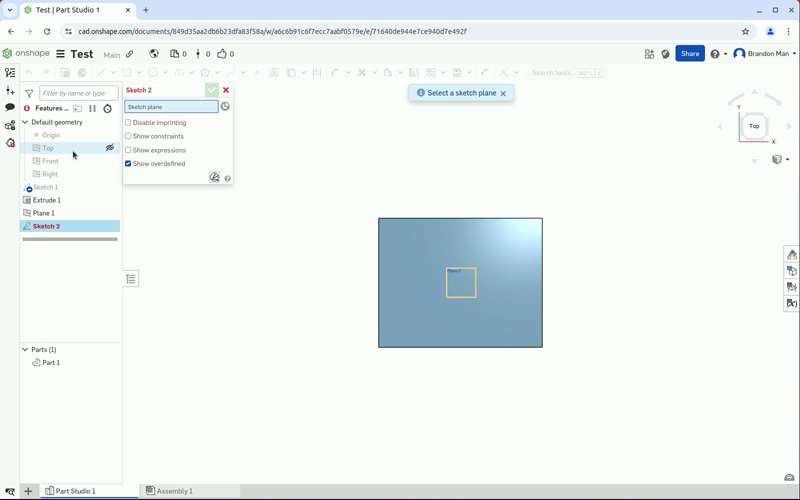
mouse_move(73, 215)
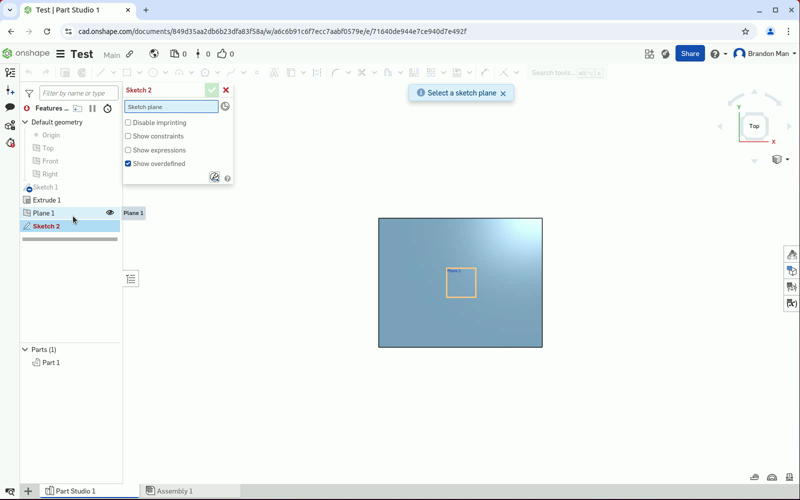
click(73, 215)
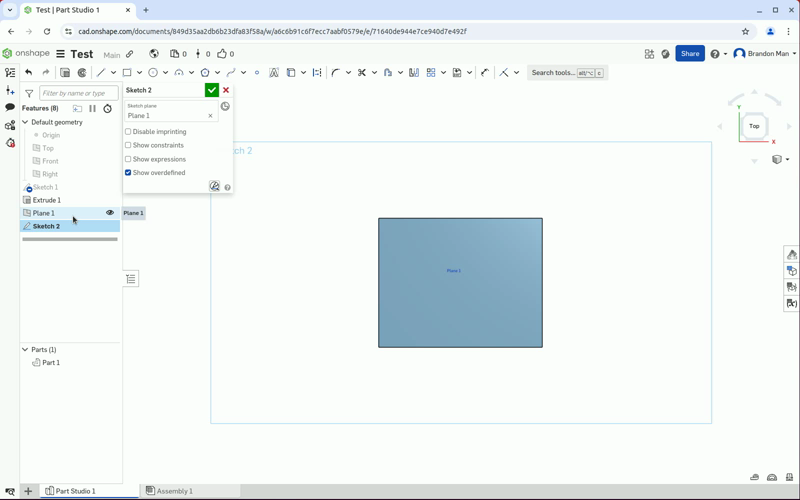
mouse_move(73, 352)
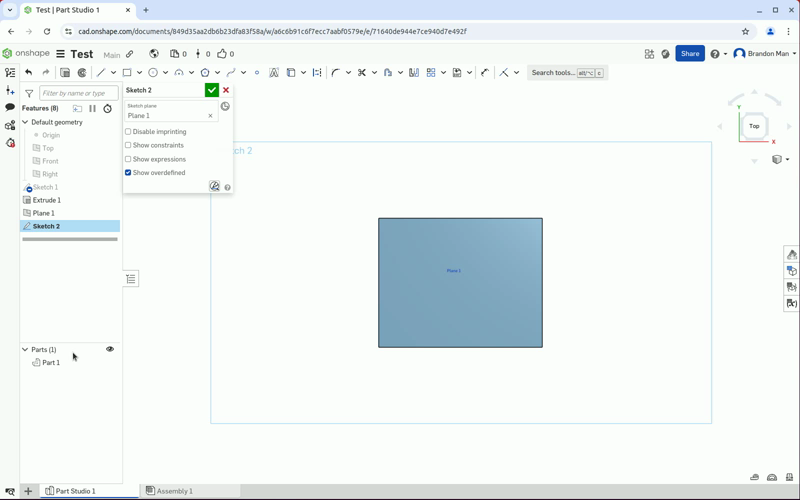
key(y)
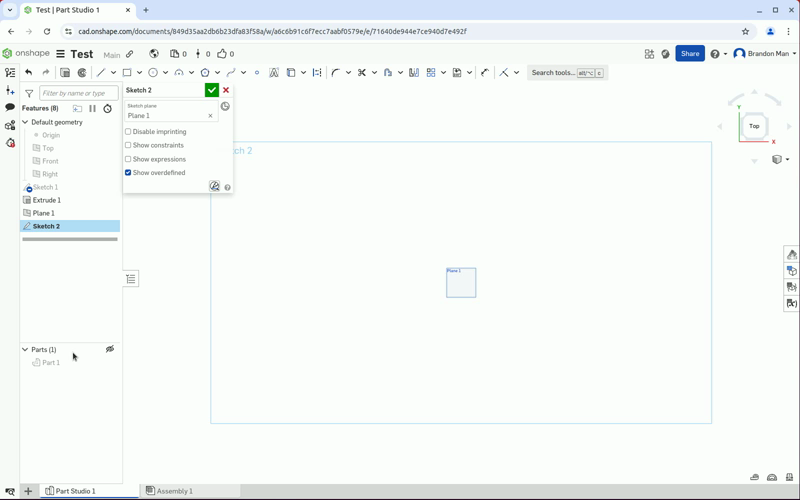
key(l)
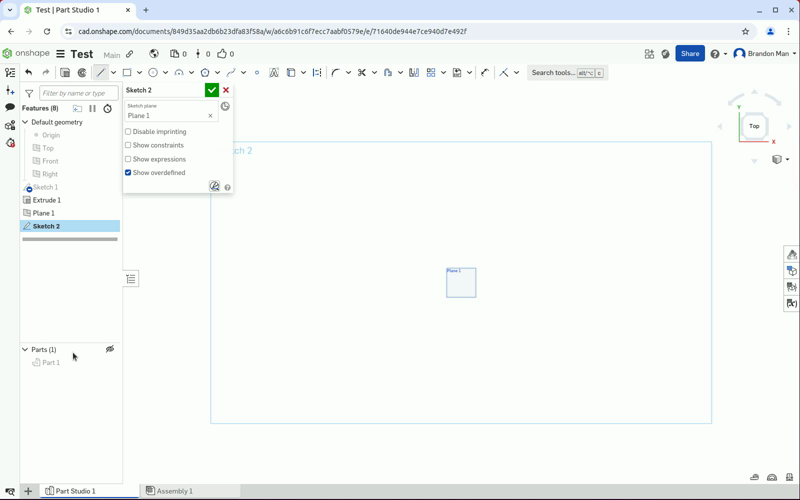
key_down(shift)
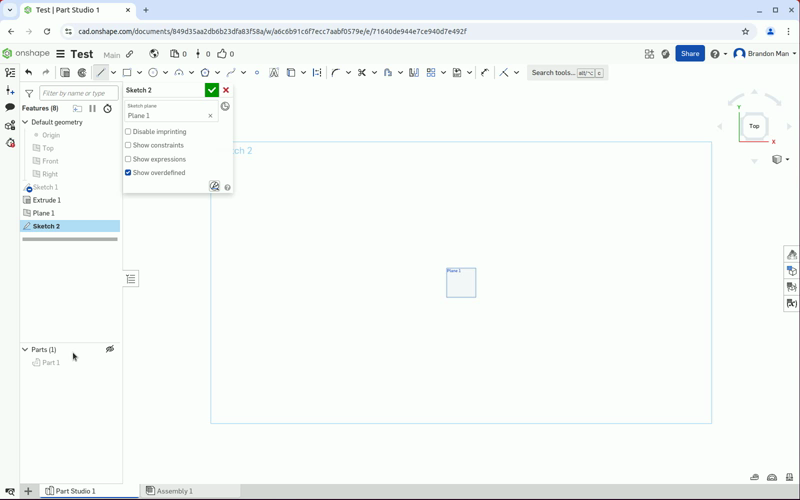
mouse_move(378, 226)
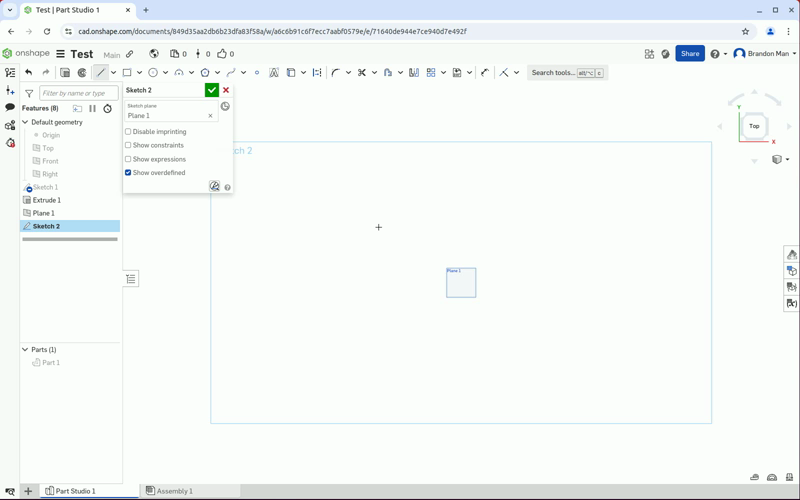
click(378, 226)
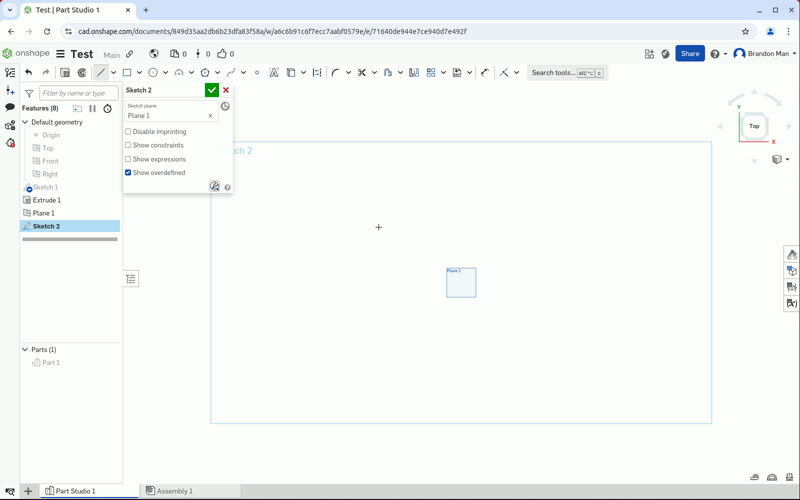
key_up(shift)
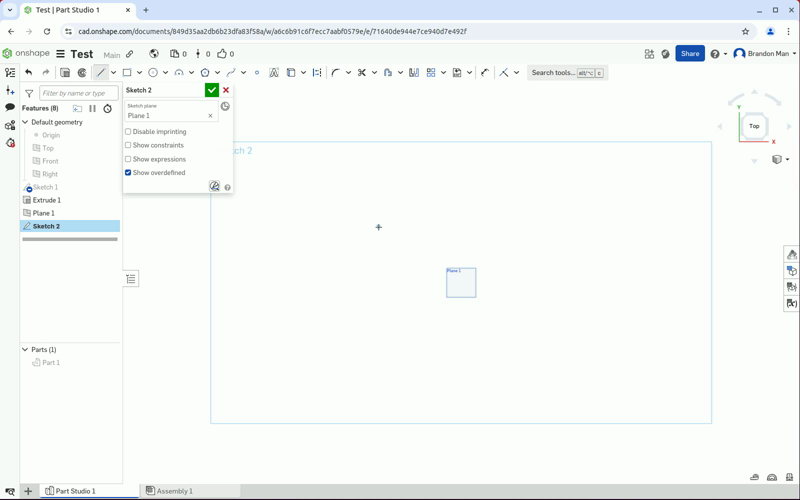
key_down(shift)
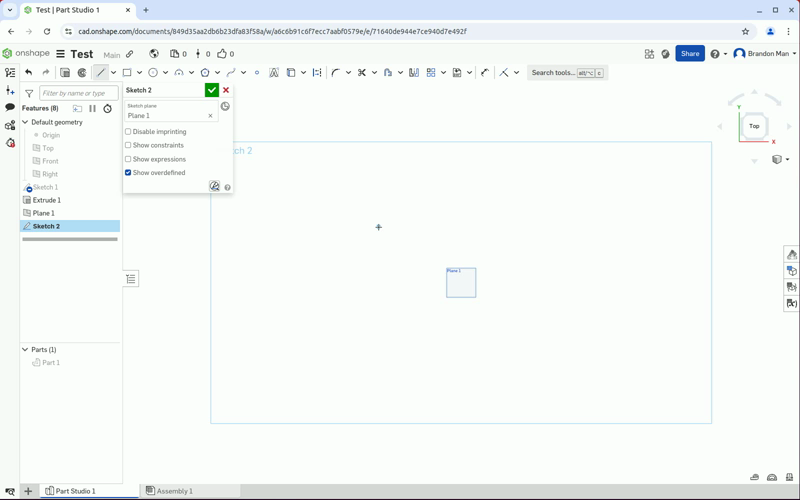
mouse_move(542, 226)
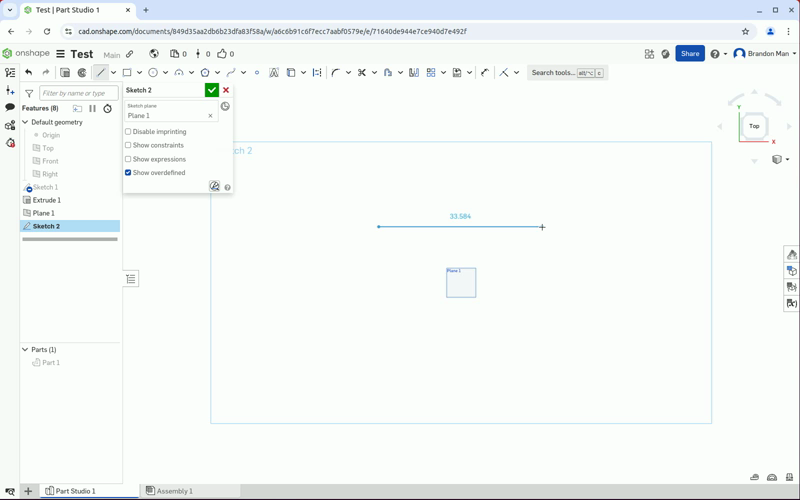
click(542, 226)
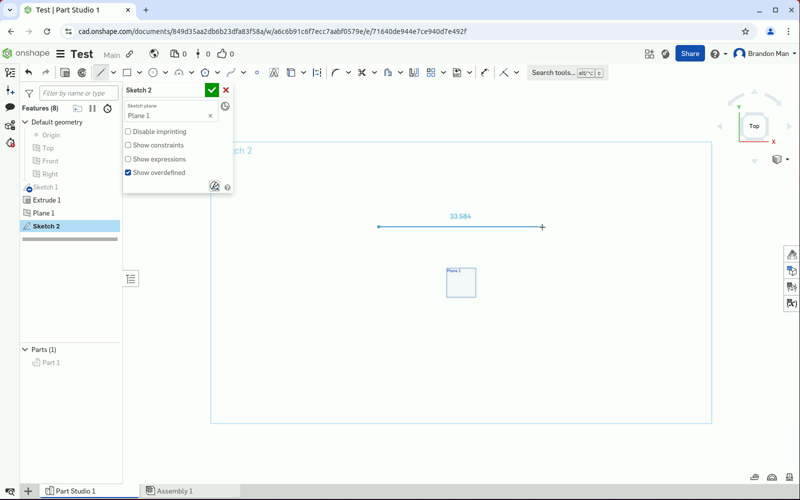
key_up(shift)
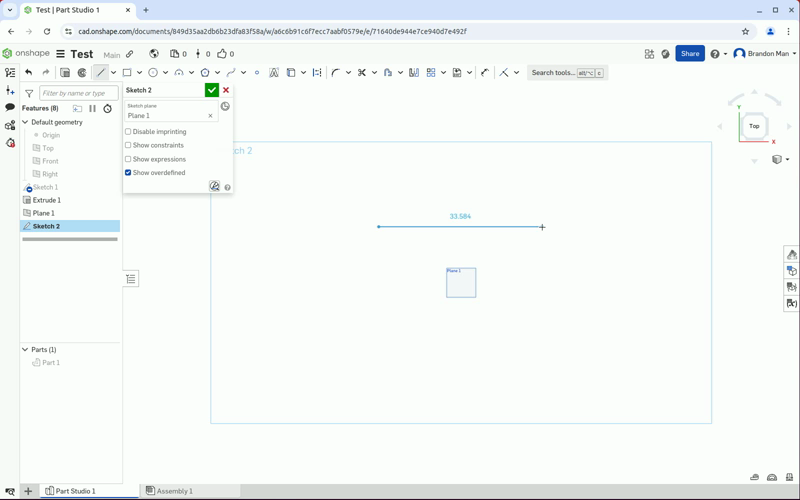
key_down(shift)
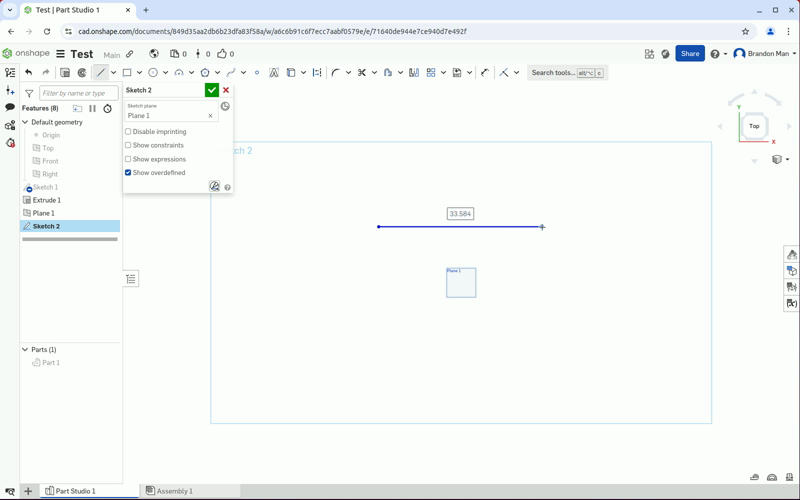
mouse_move(572, 226)
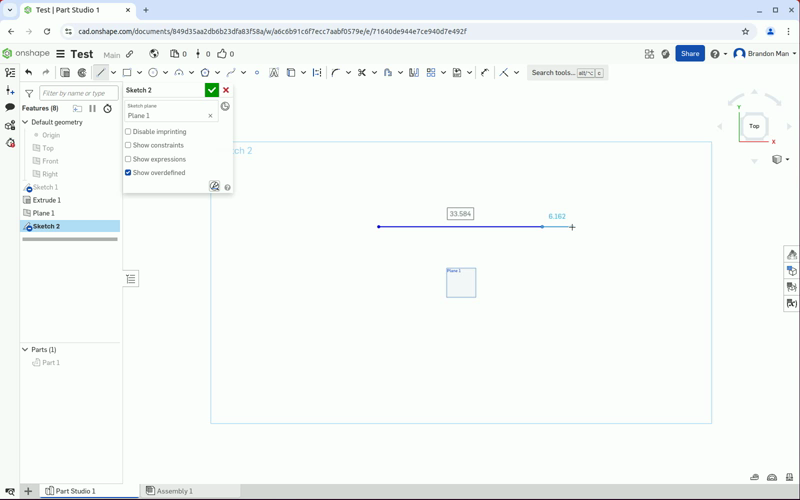
mouse_move(542, 218)
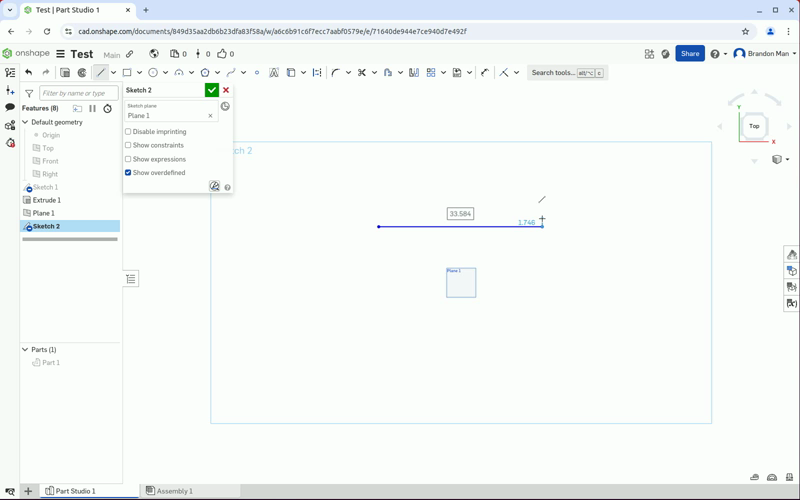
click(542, 218)
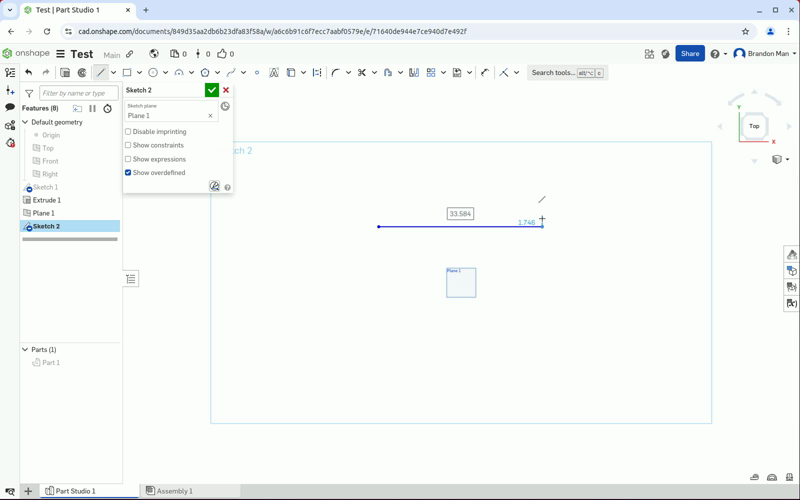
key_up(shift)
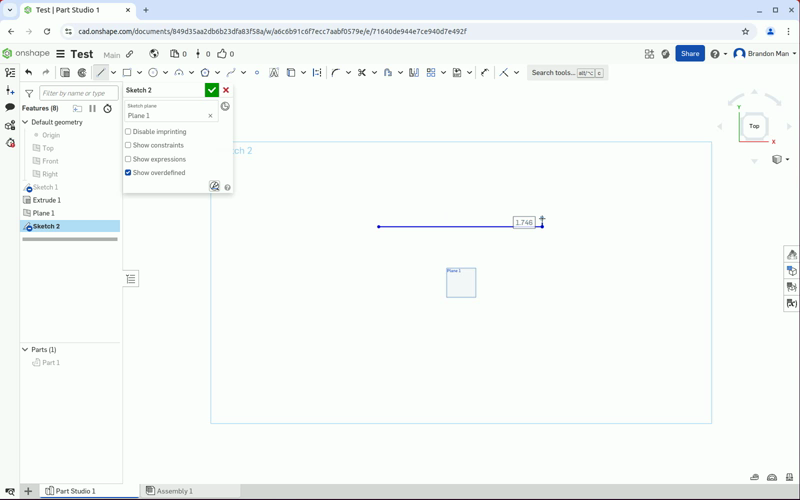
key_down(shift)
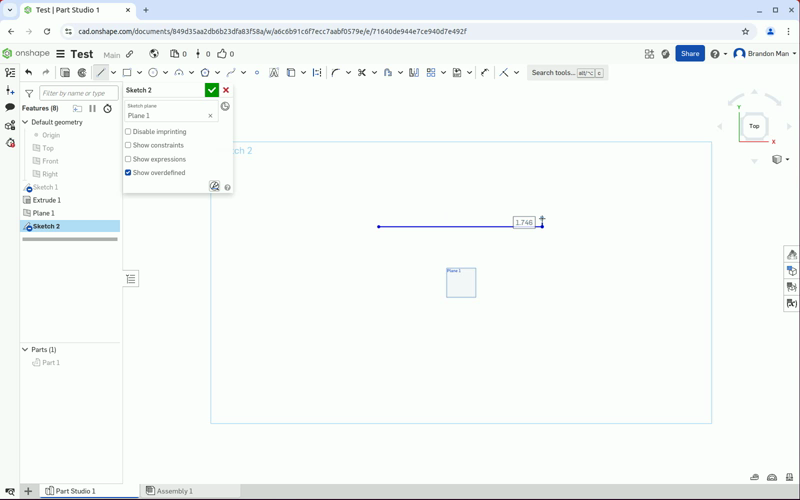
mouse_move(378, 218)
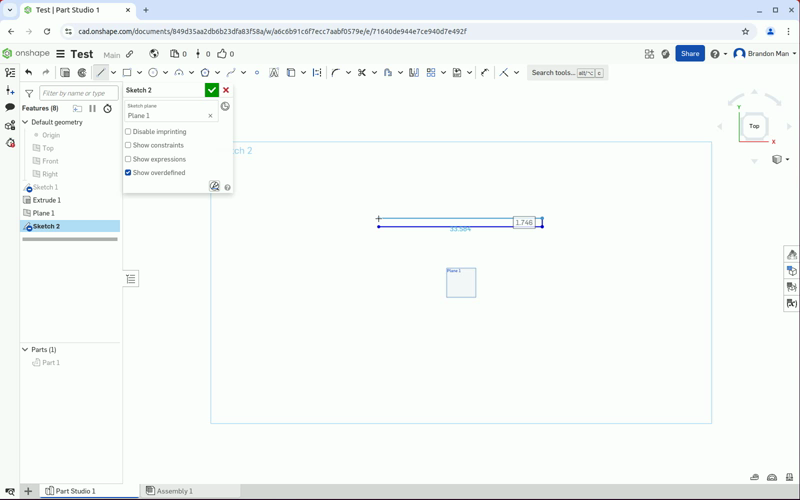
click(378, 218)
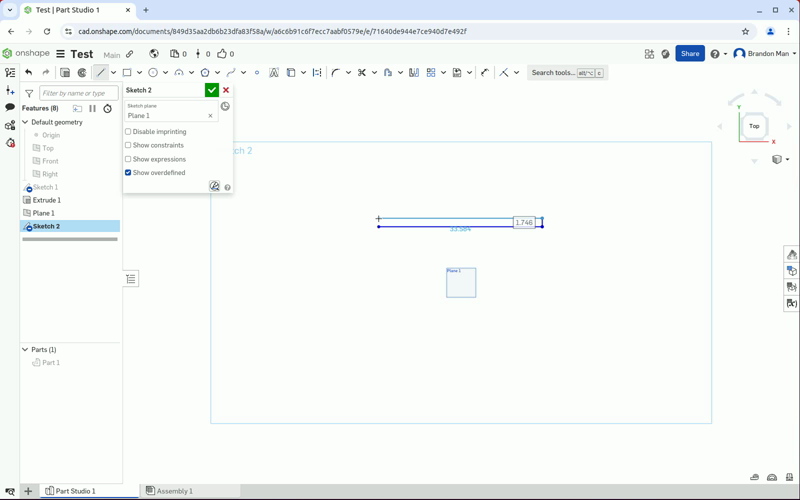
key_up(shift)
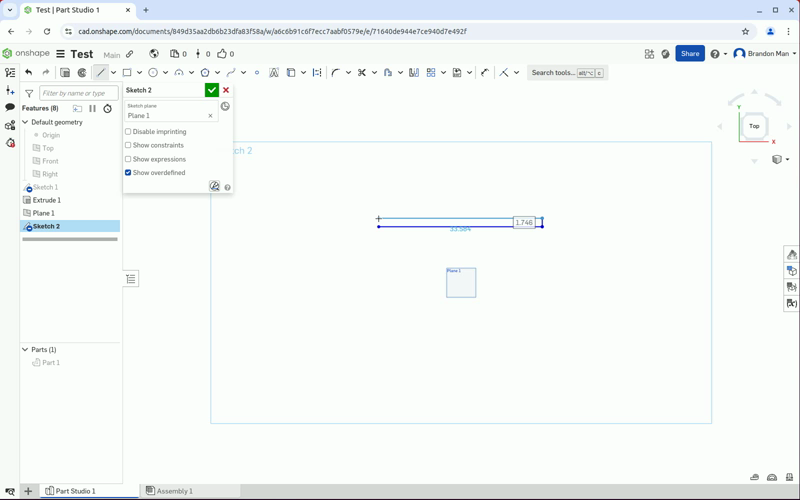
mouse_move(408, 218)
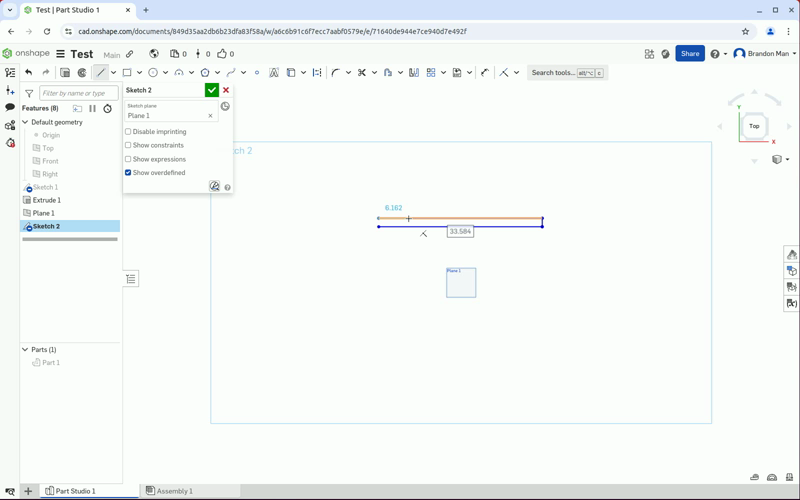
key_down(shift)
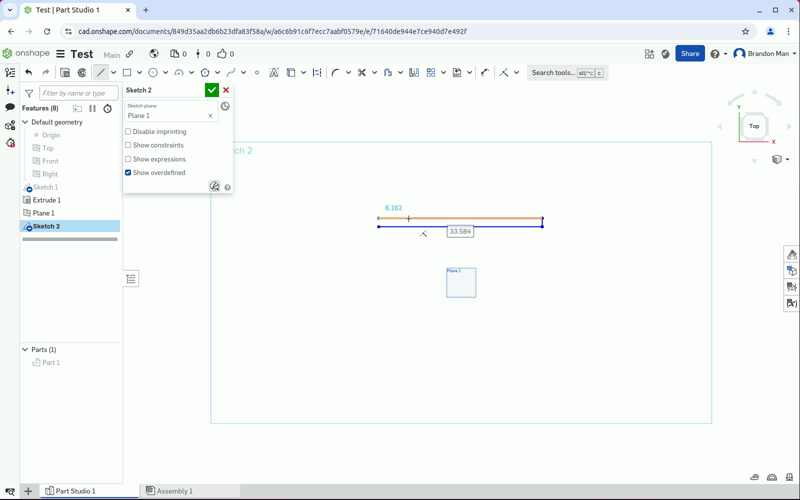
mouse_move(378, 226)
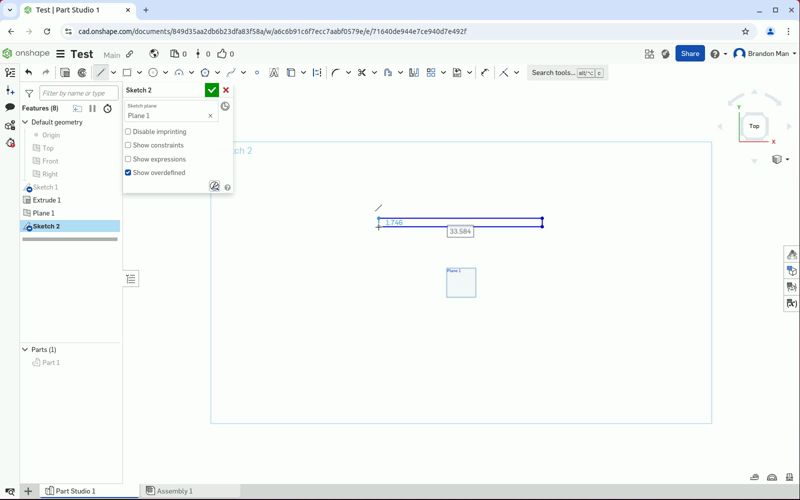
key_up(shift)
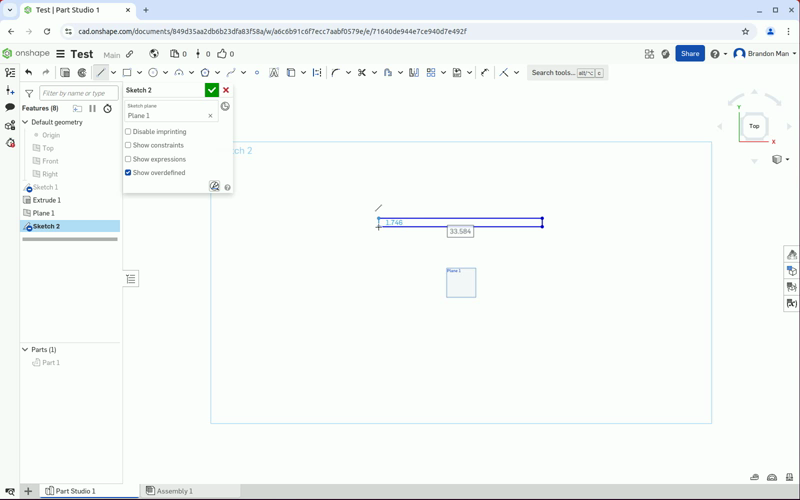
click(378, 226)
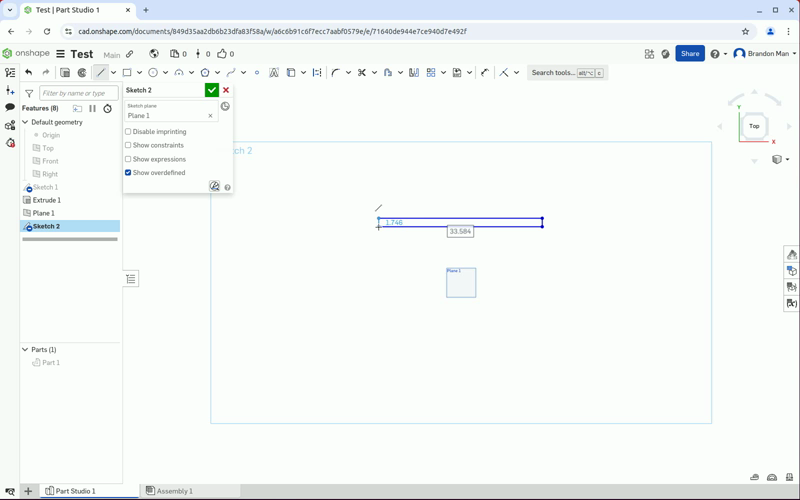
key(esc)
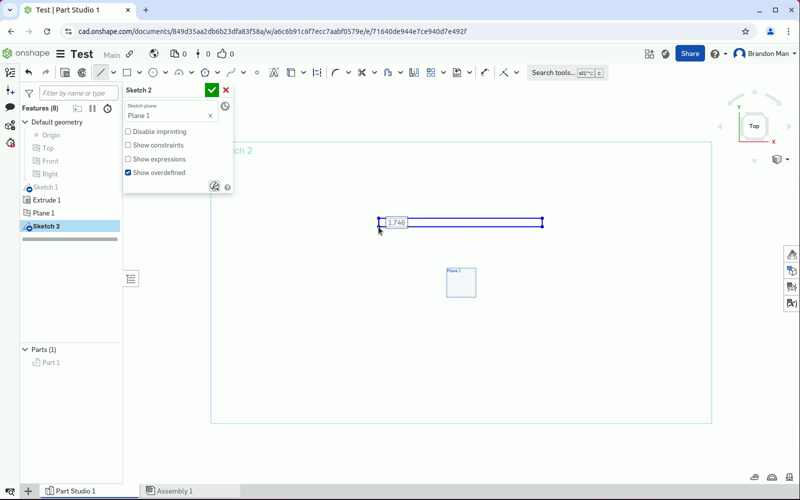
mouse_move(405, 219)
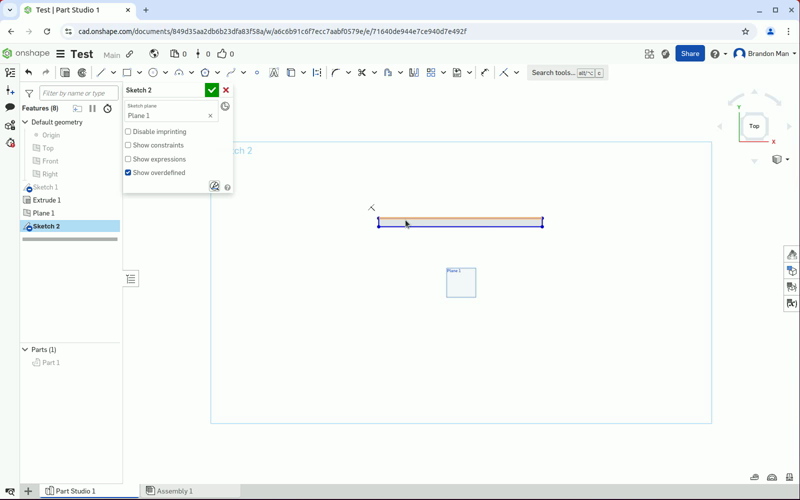
scroll(6)
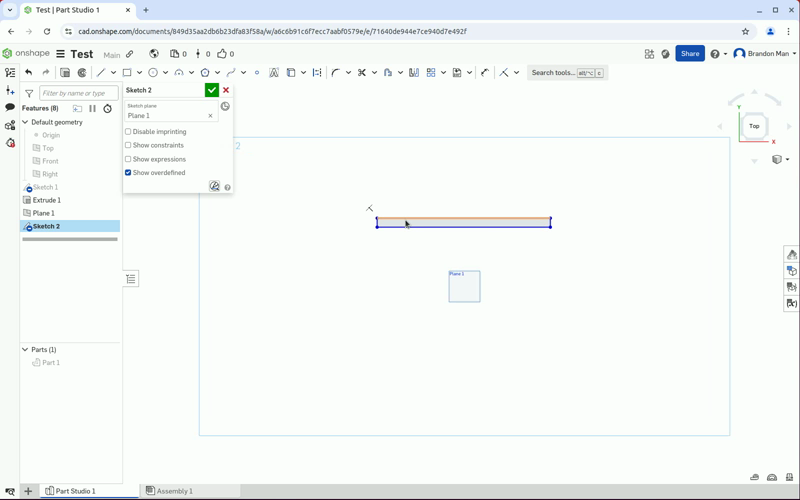
scroll(6)
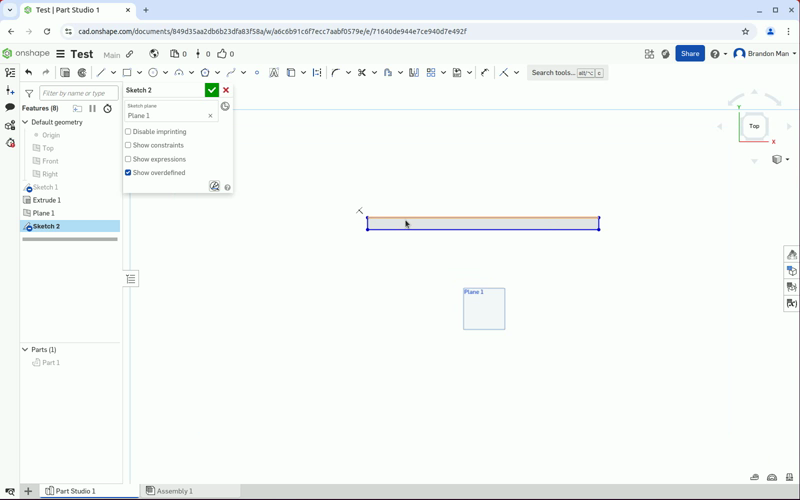
scroll(6)
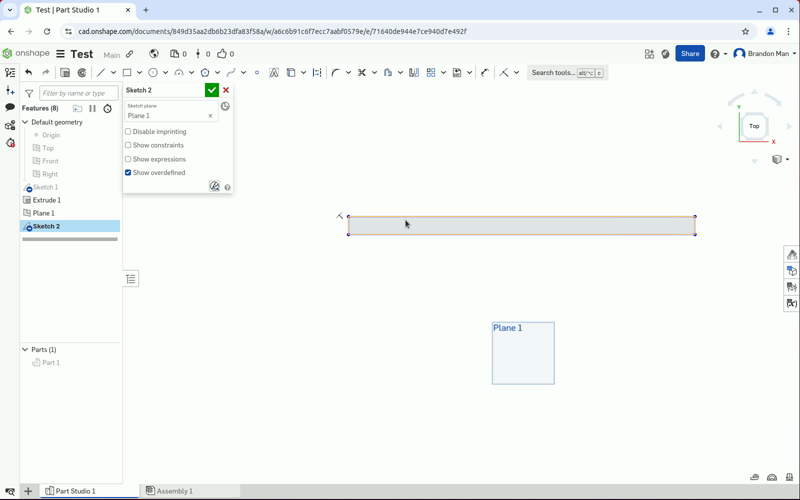
scroll(6)
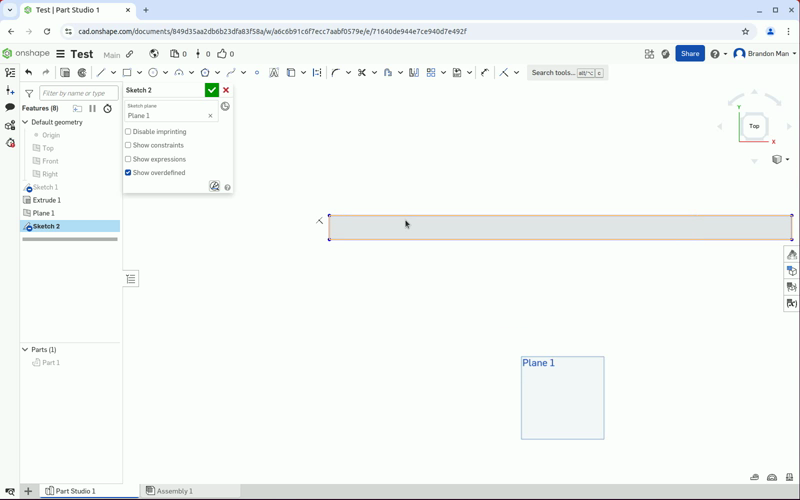
scroll(6)
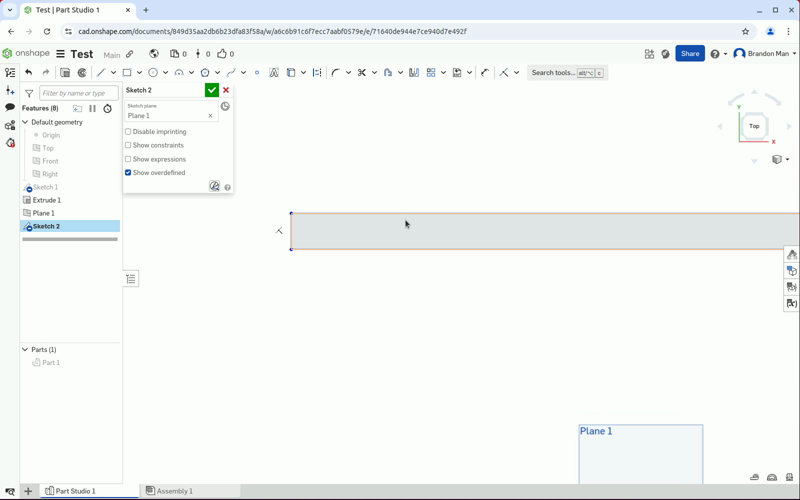
scroll(6)
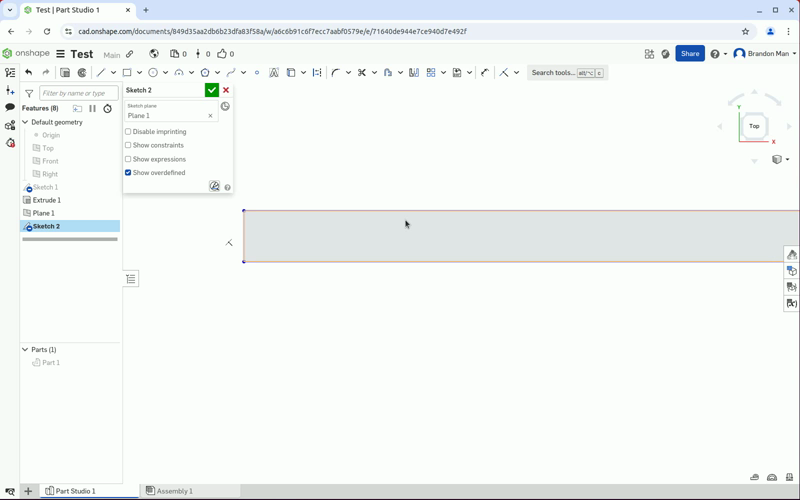
scroll(6)
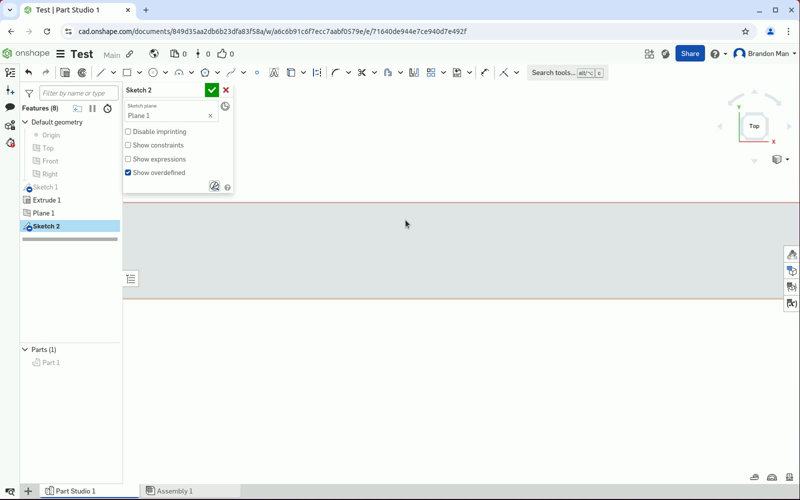
click(405, 219)
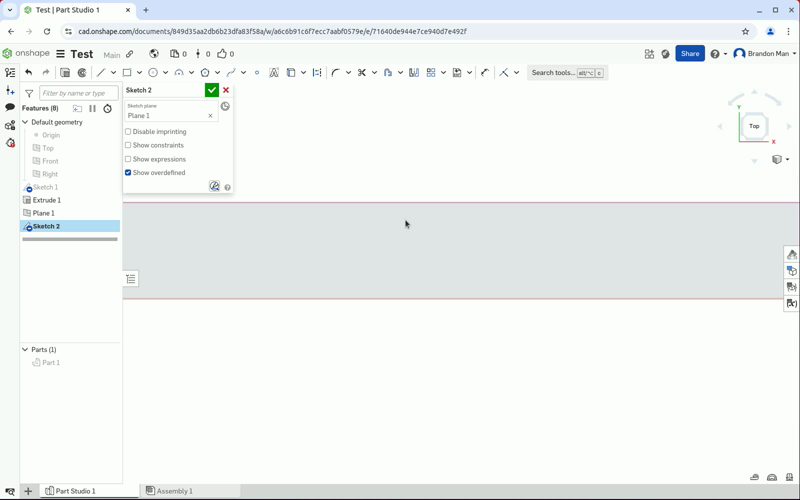
scroll(-6)
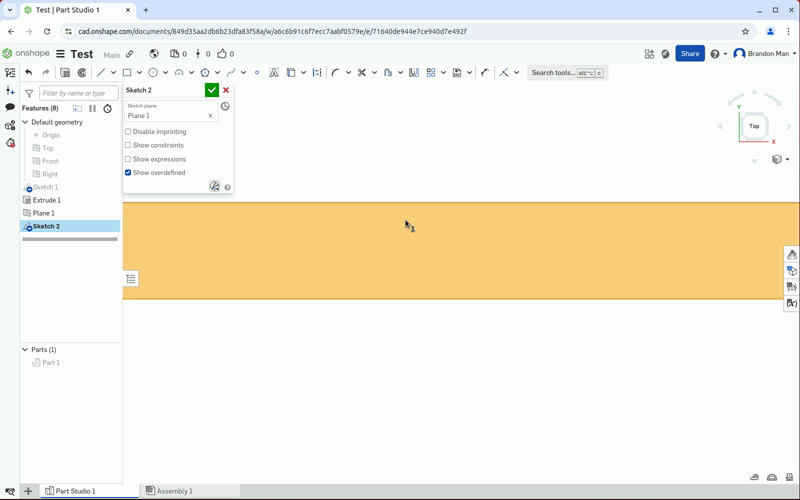
scroll(-6)
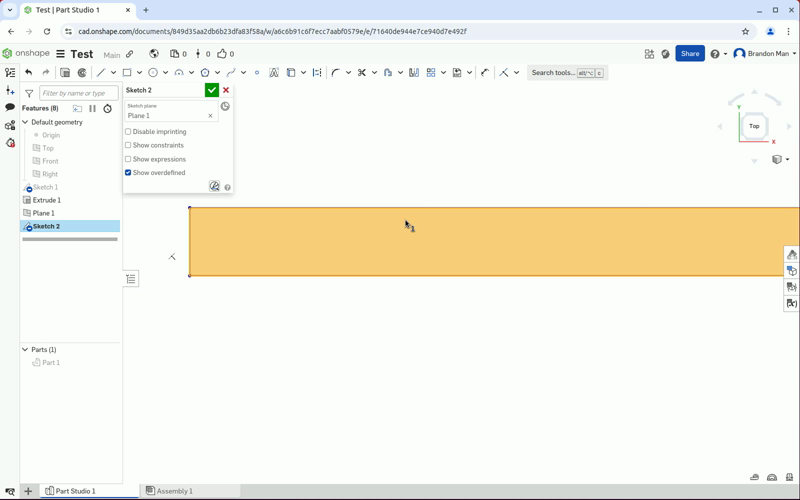
scroll(-6)
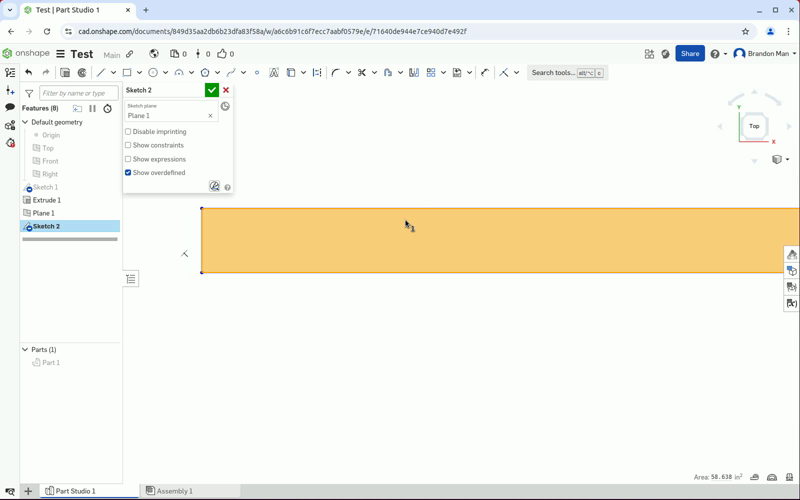
scroll(-6)
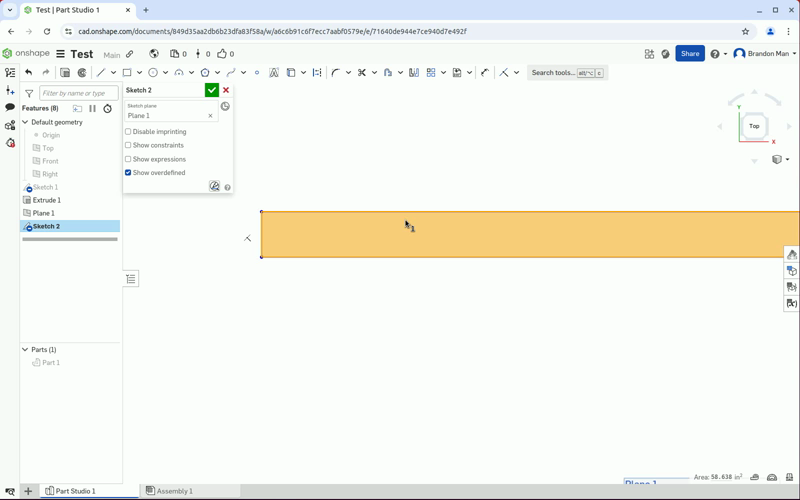
scroll(-6)
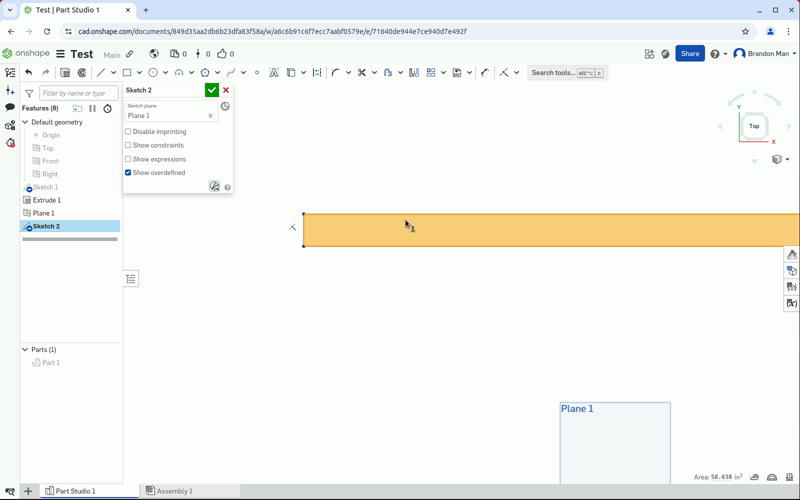
scroll(-6)
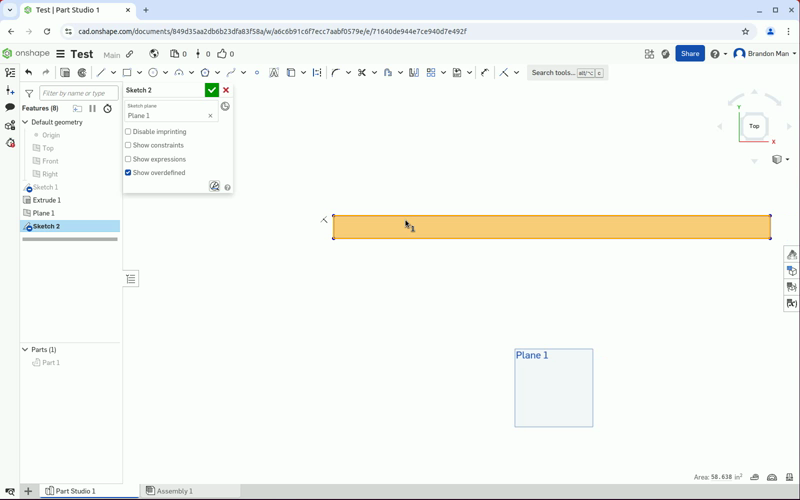
scroll(-6)
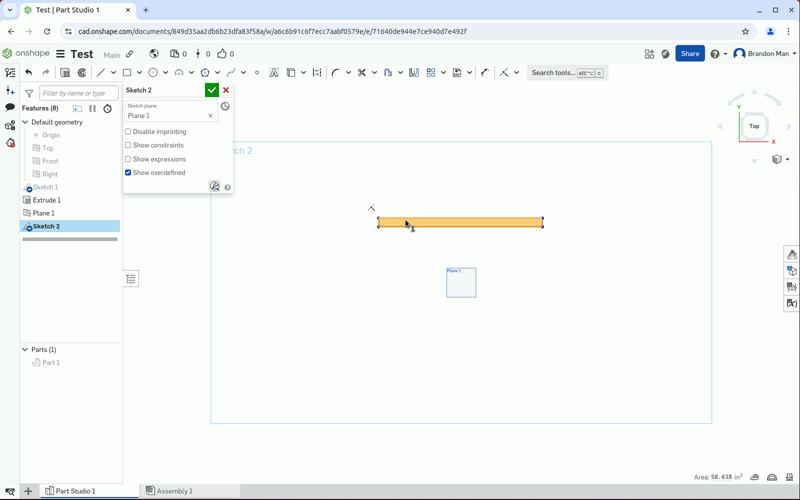
mouse_move(73, 352)
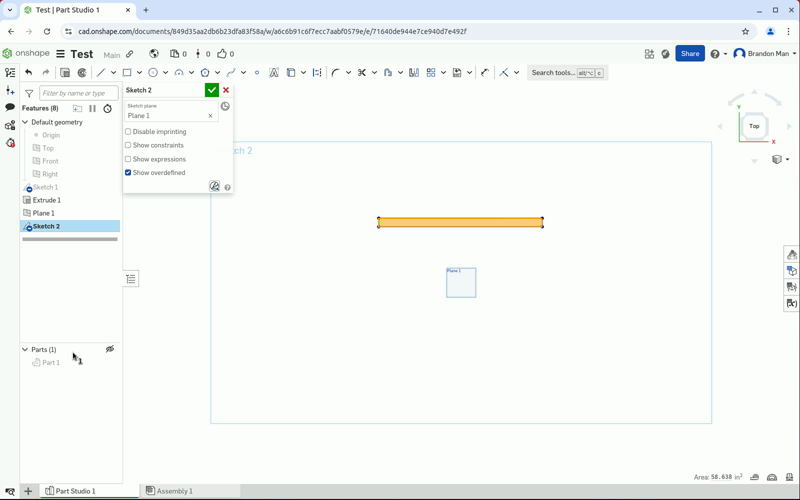
key(shift+y)
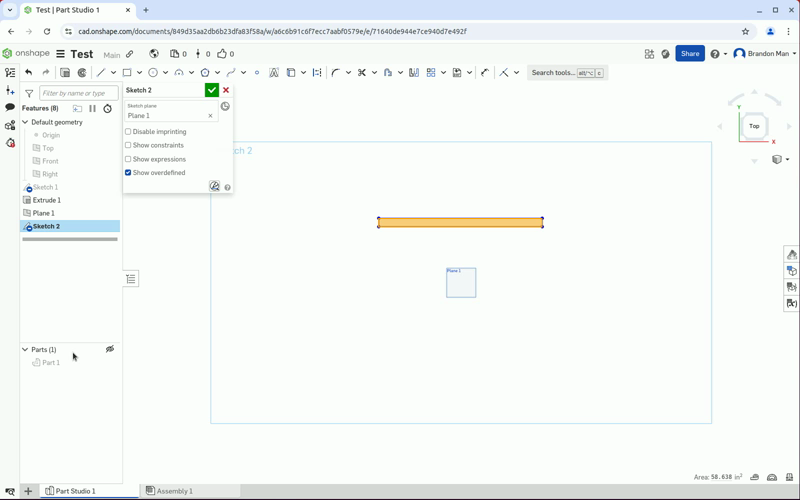
key(shift+e)
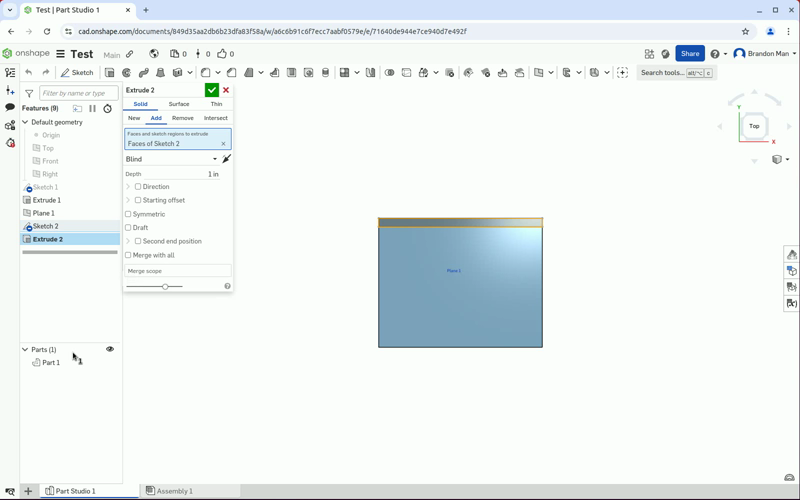
mouse_move(143, 106)
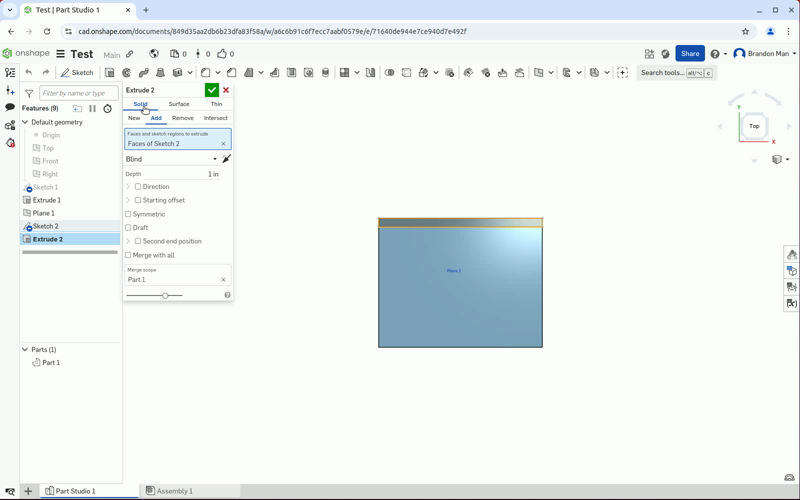
click(143, 106)
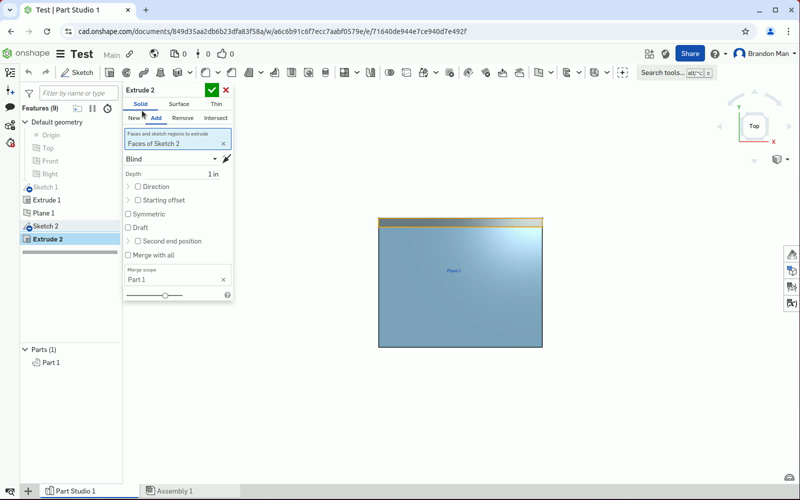
mouse_move(137, 120)
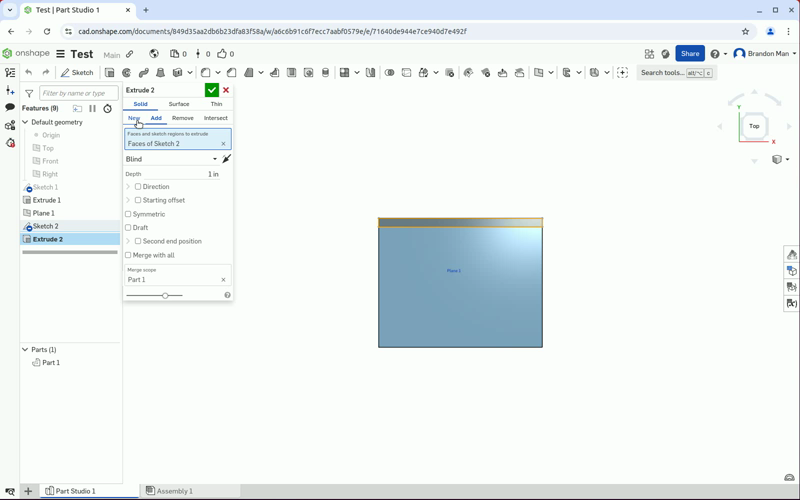
click(137, 120)
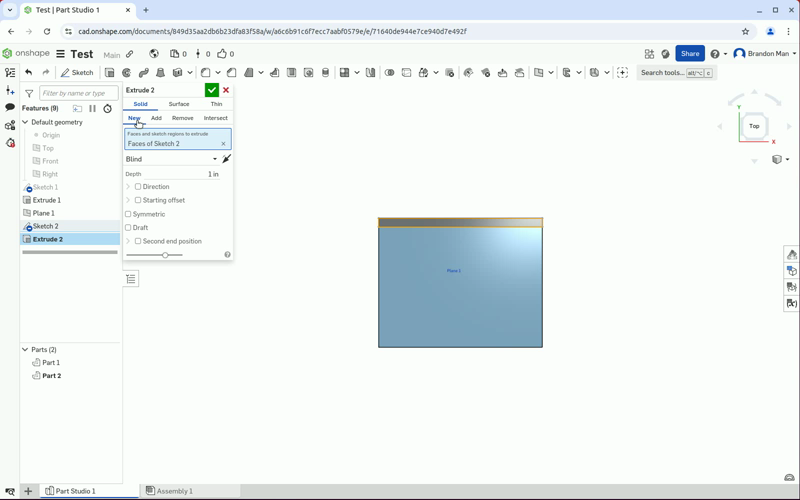
key(tab, 4)
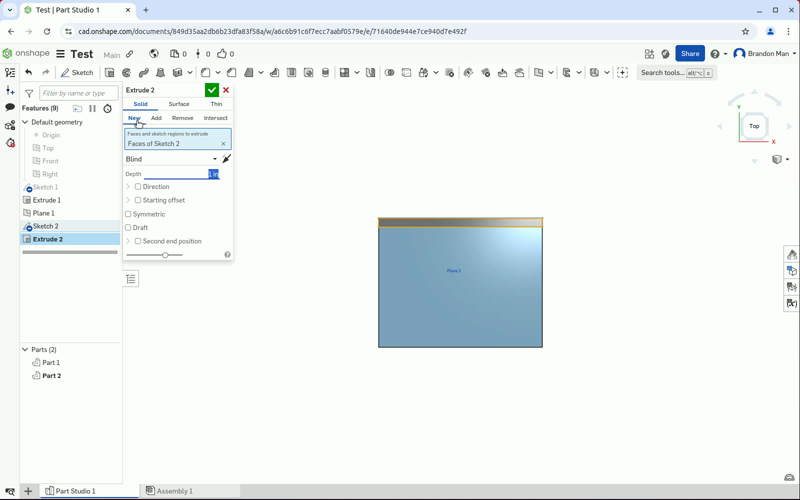
text(11.554)
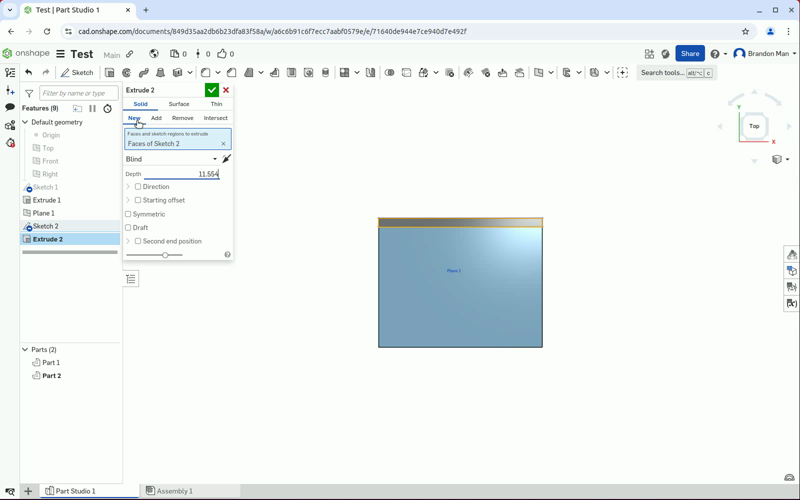
key(enter)
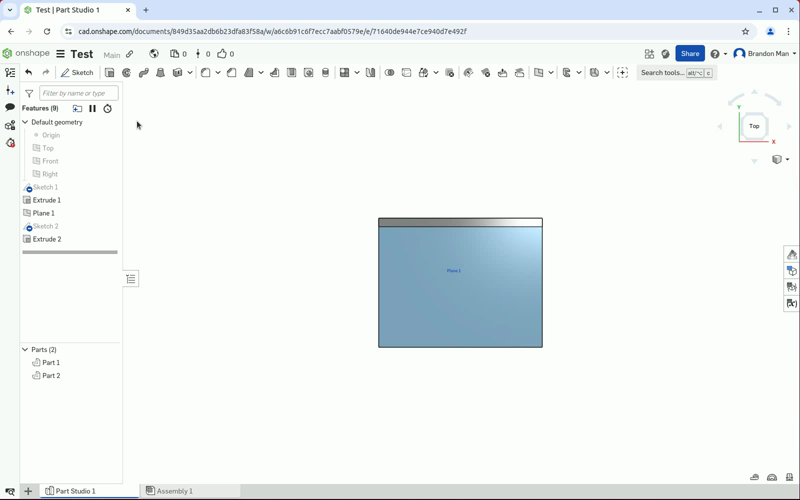
key(shift+h)
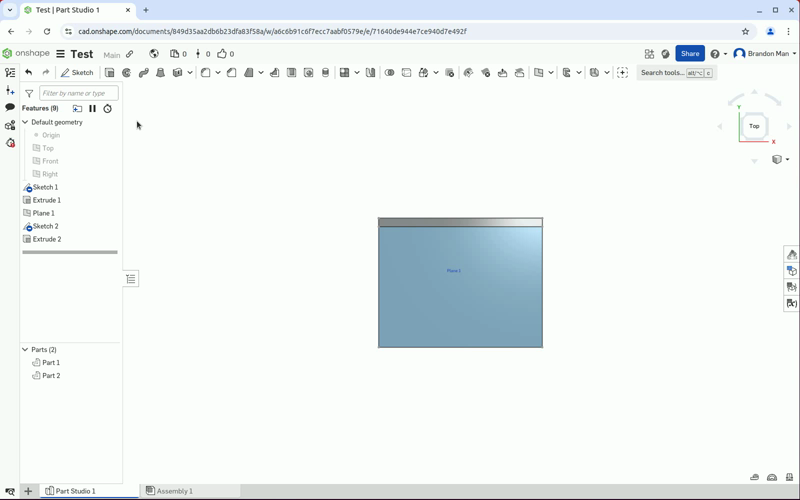
key(shift+h)
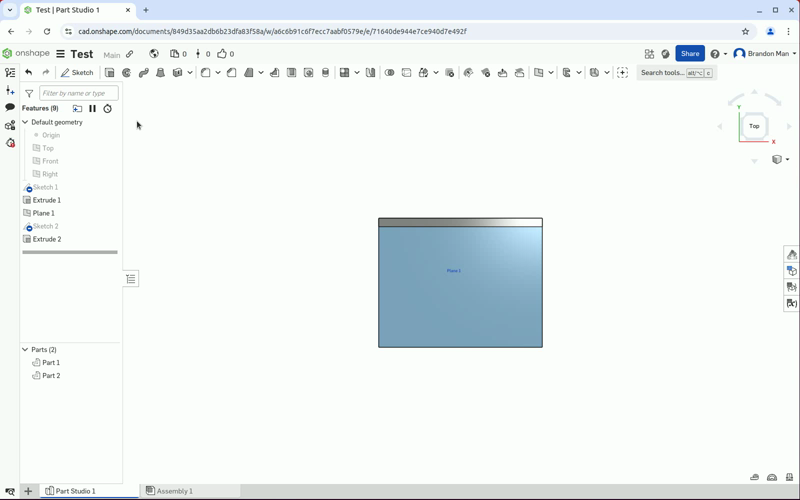
mouse_move(73, 189)
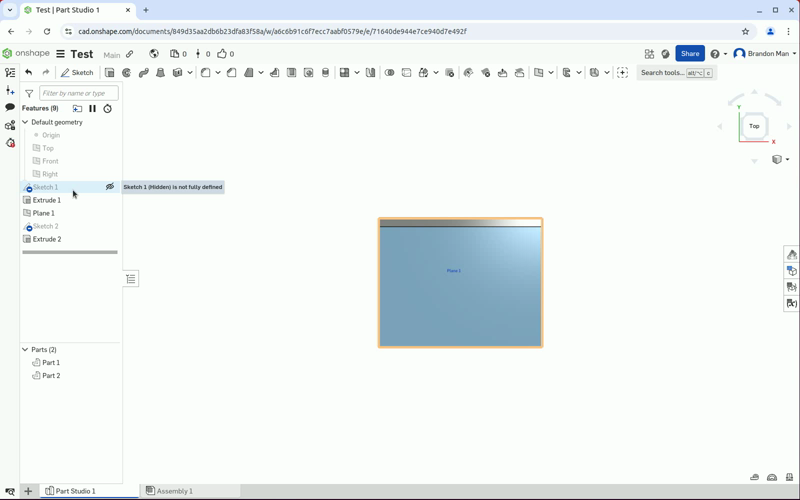
click(73, 189)
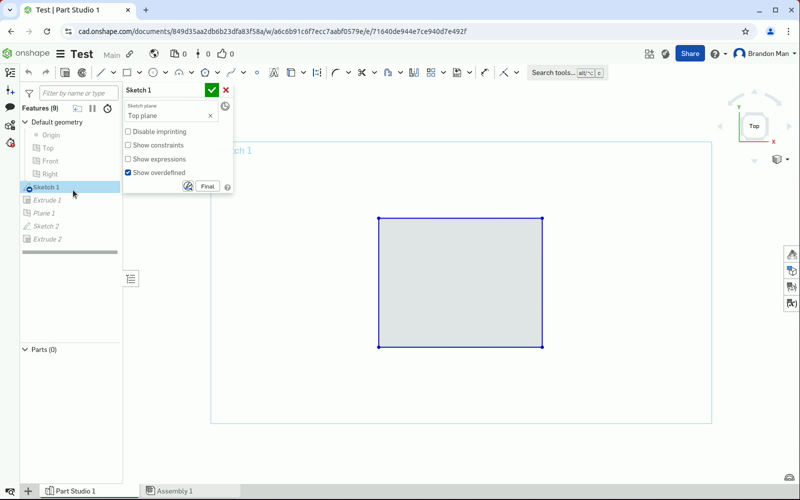
mouse_move(229, 92)
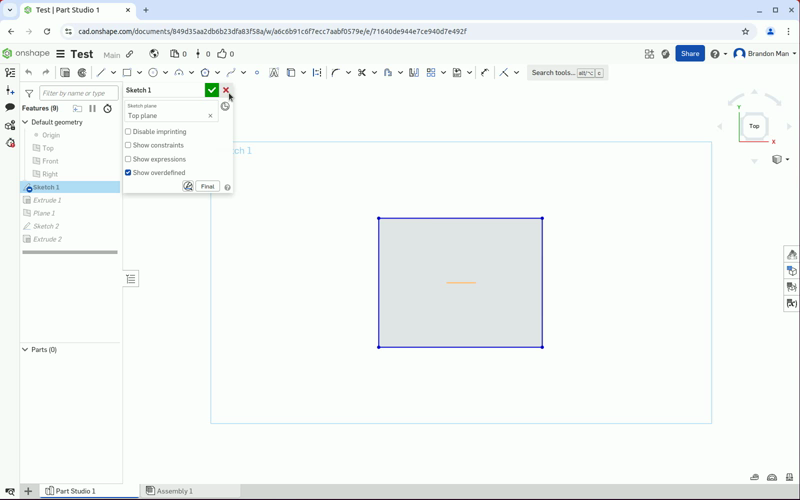
click(229, 92)
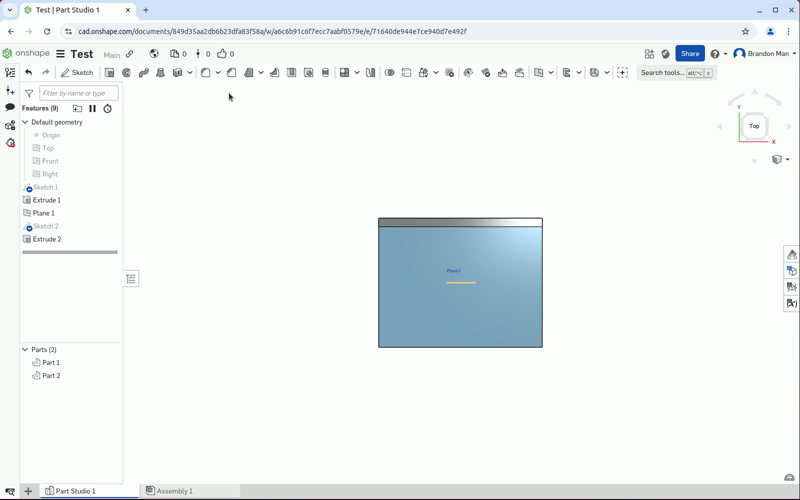
mouse_move(73, 352)
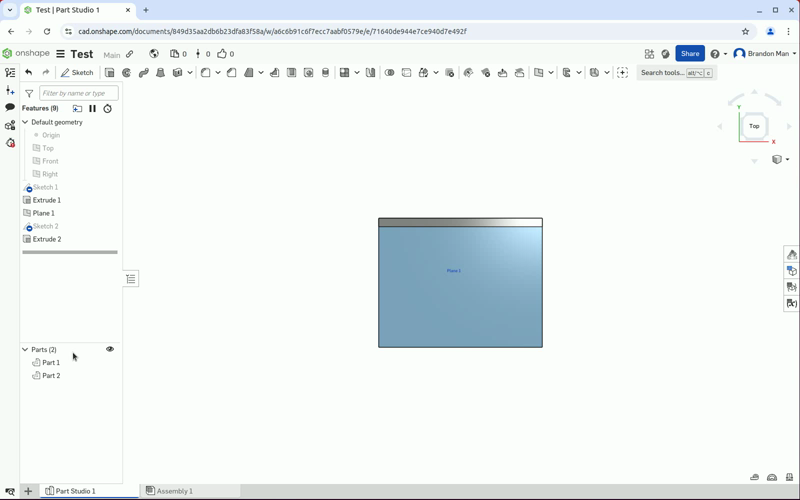
key(y)
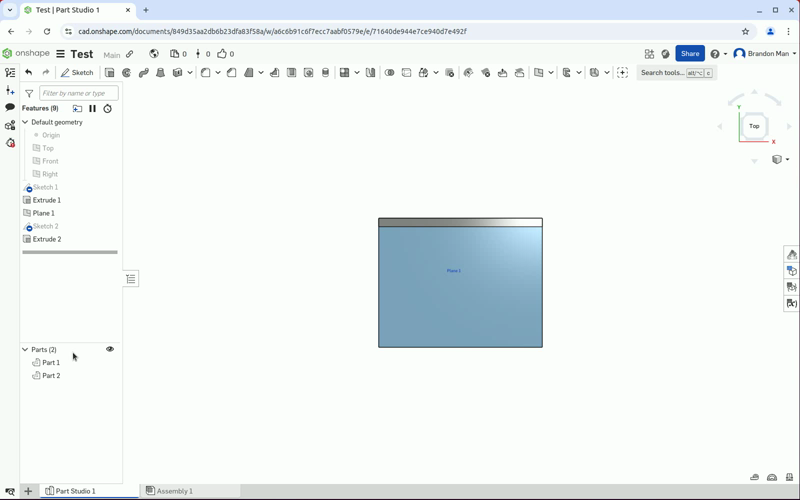
key(shift+p)
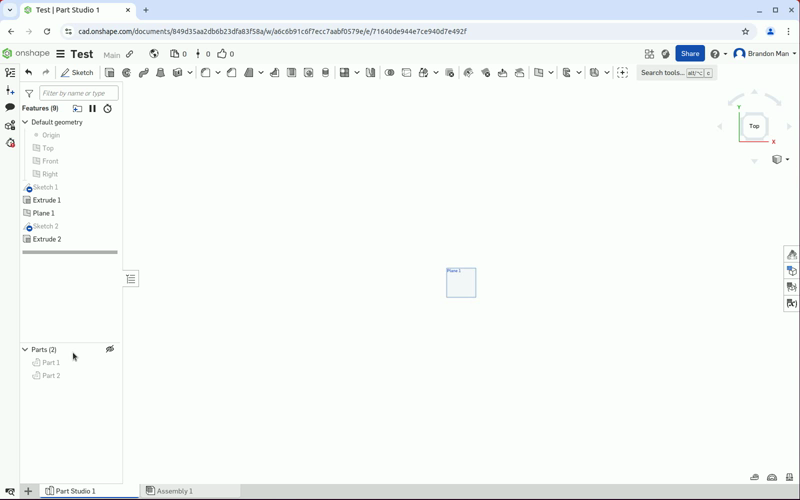
key(space)
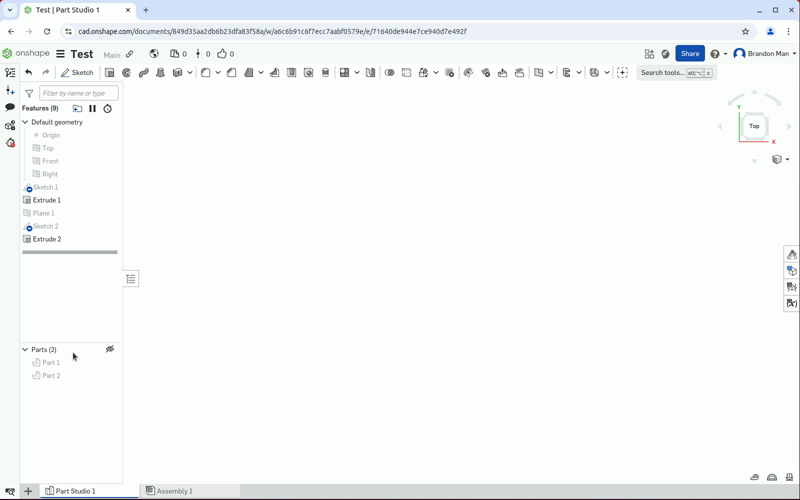
key_down(shift)
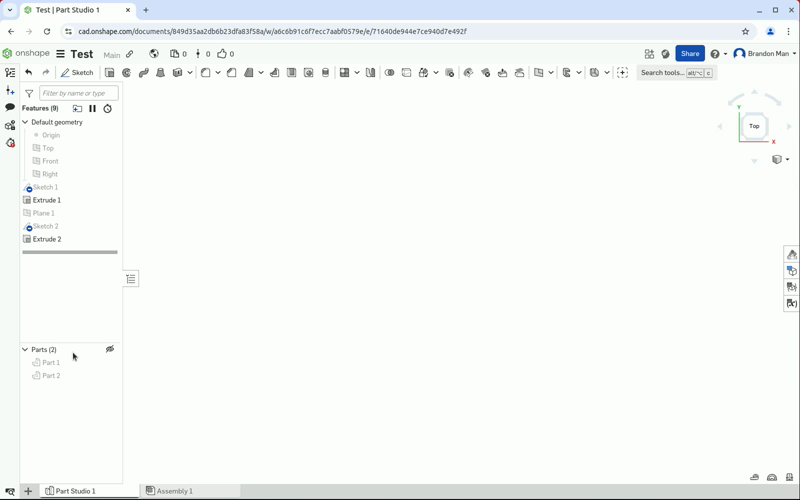
key(up)
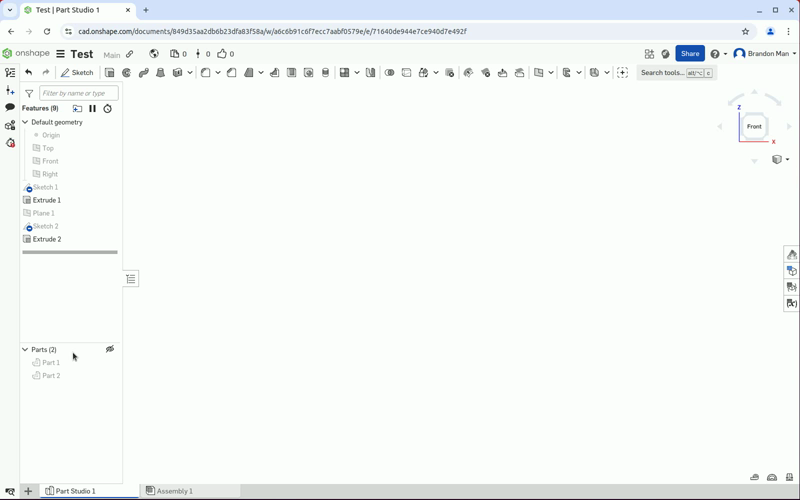
key_up(shift)
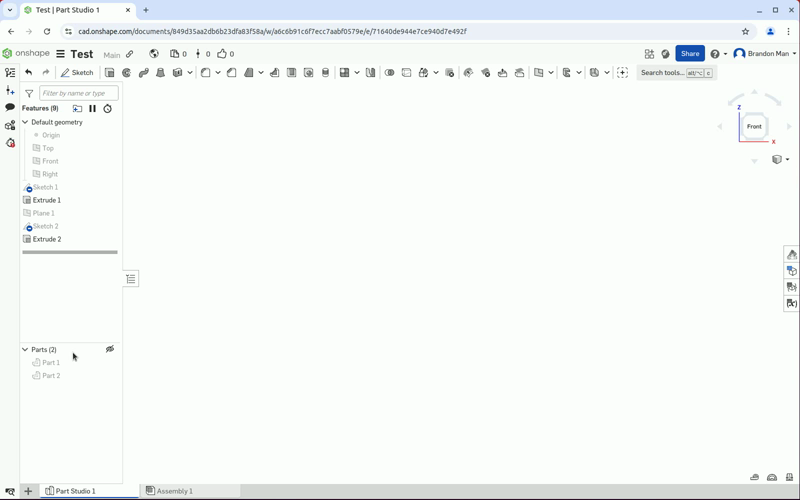
key(space)
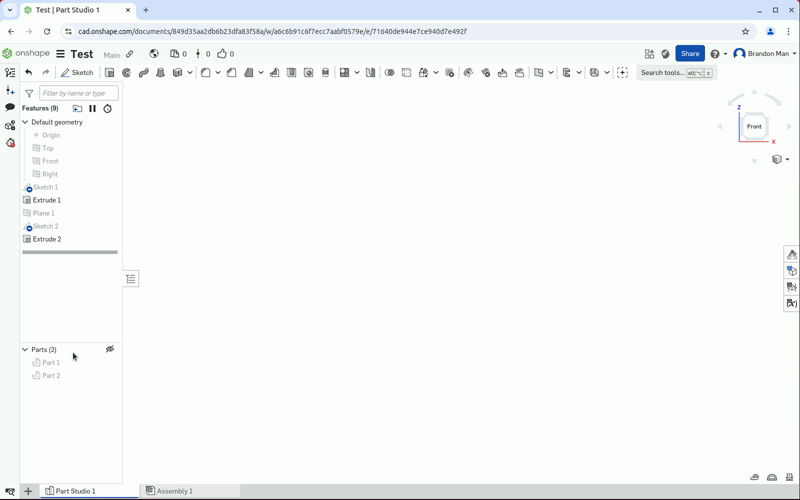
key_down(shift)
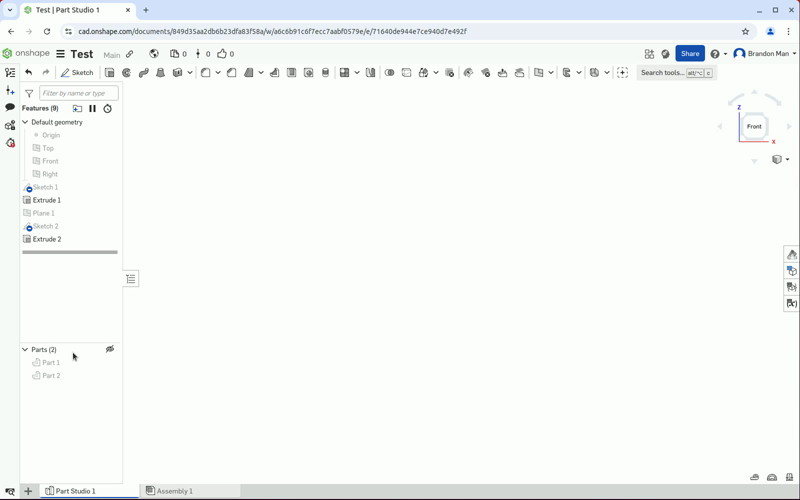
key(left)
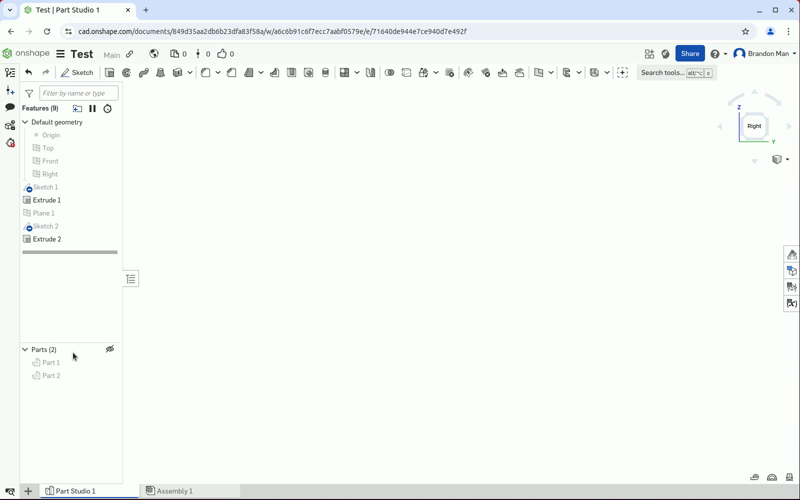
key_up(shift)
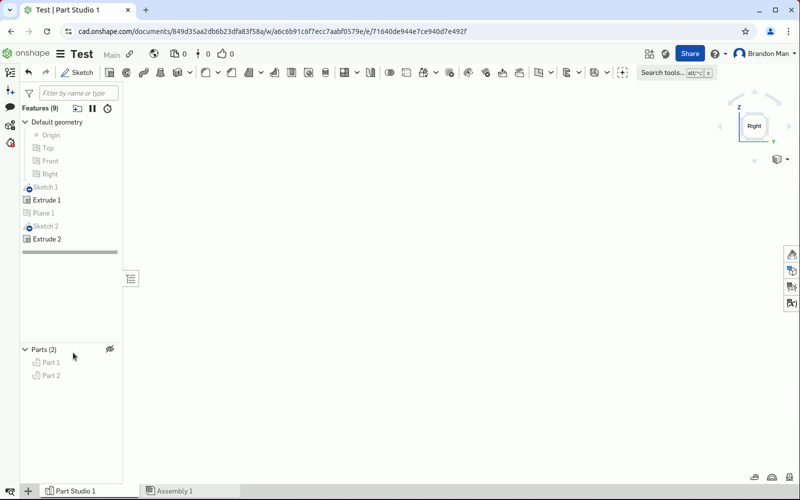
mouse_move(73, 352)
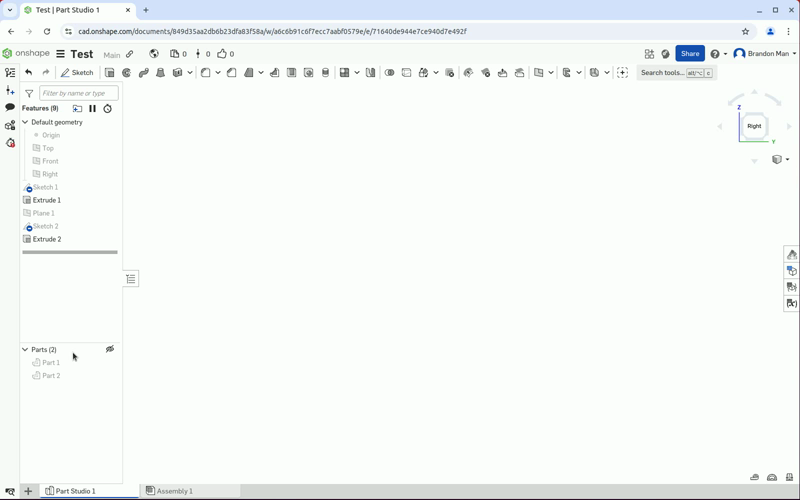
key(shift+y)
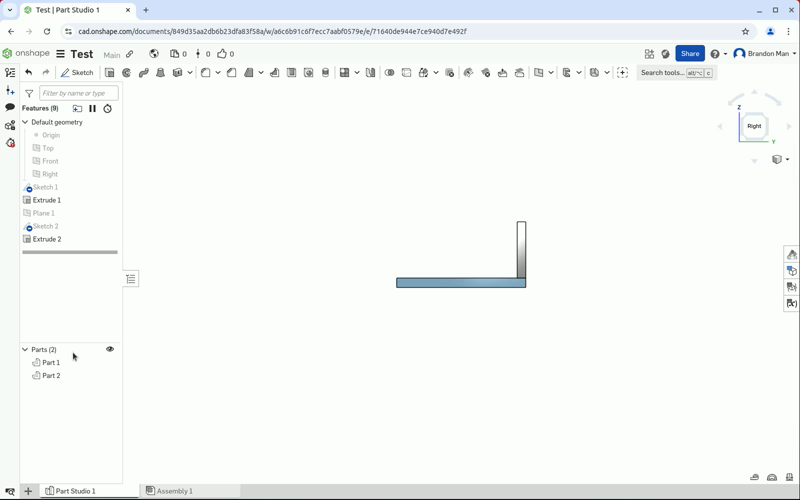
mouse_move(541, 75)
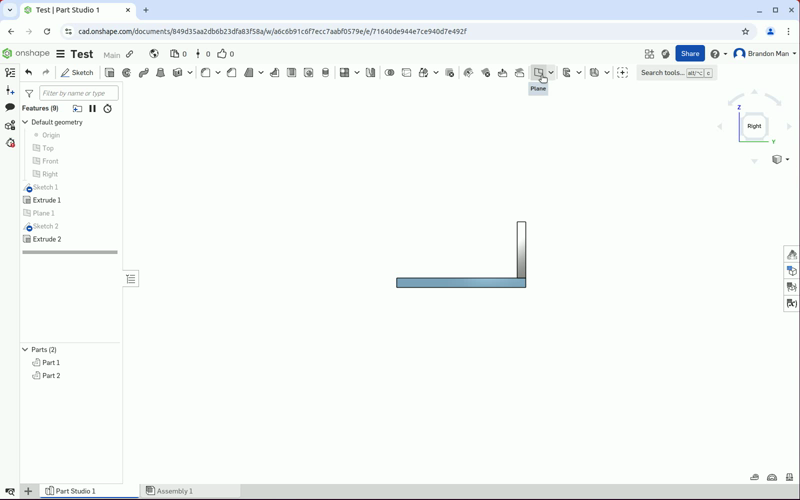
click(541, 75)
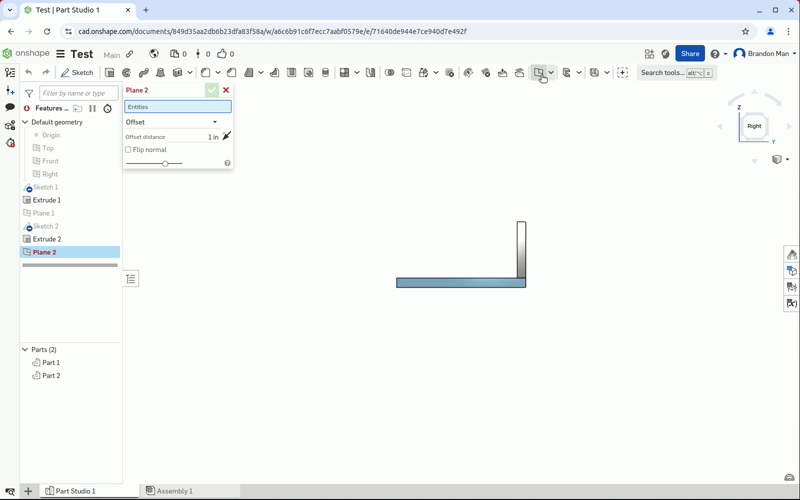
mouse_move(73, 176)
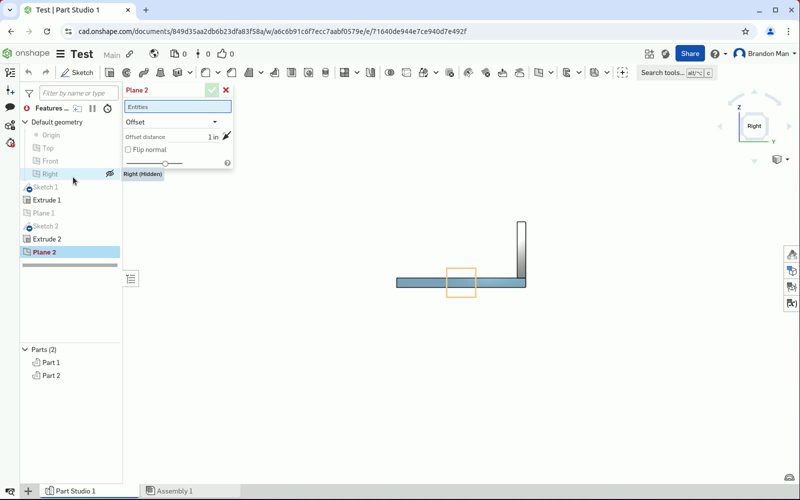
click(73, 176)
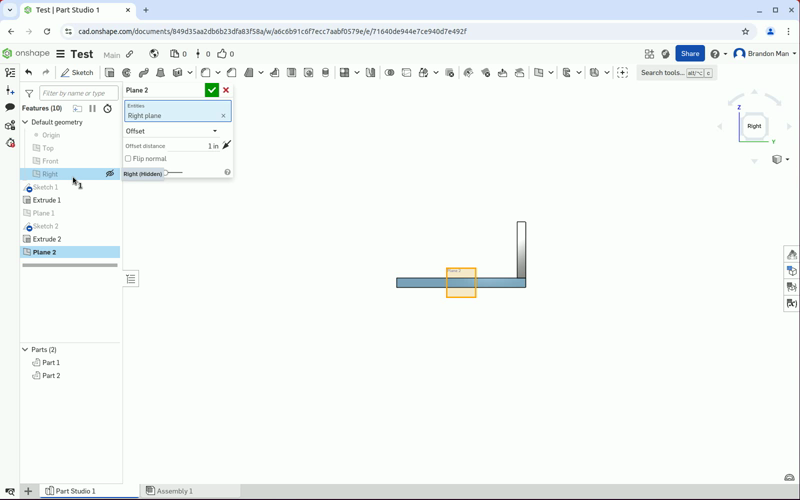
key(tab, 2)
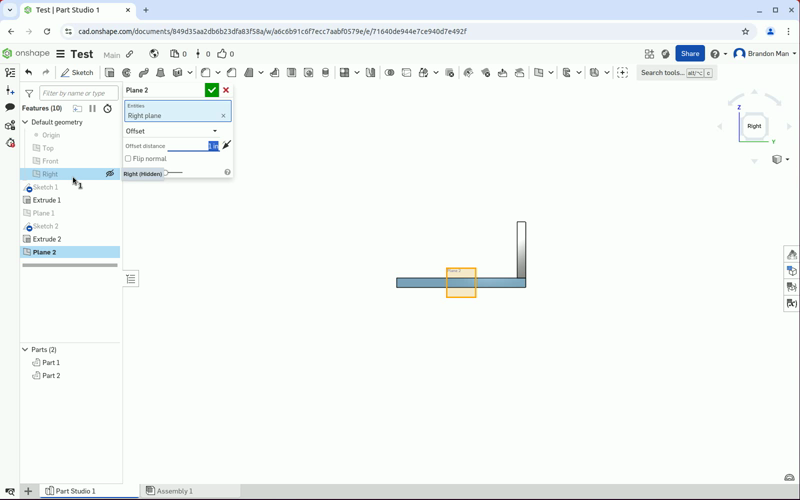
text(16.854)
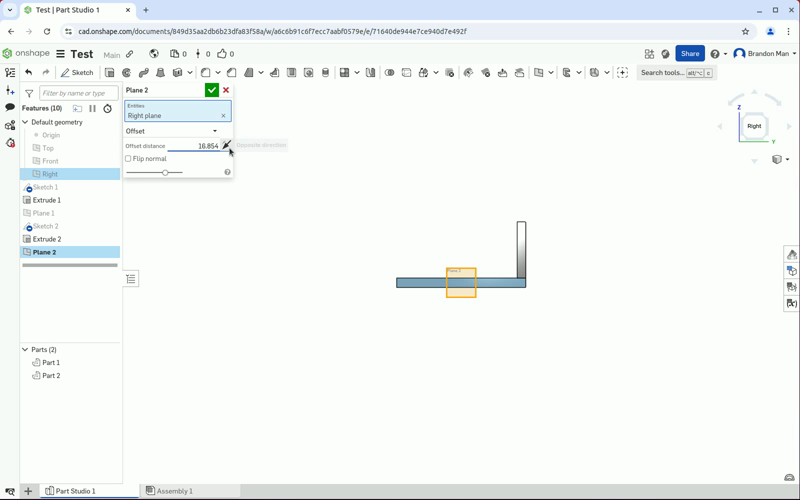
mouse_move(229, 147)
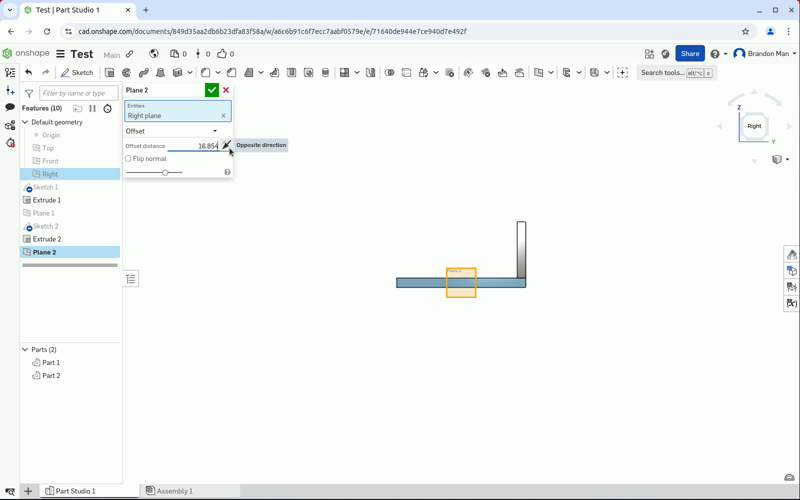
click(229, 147)
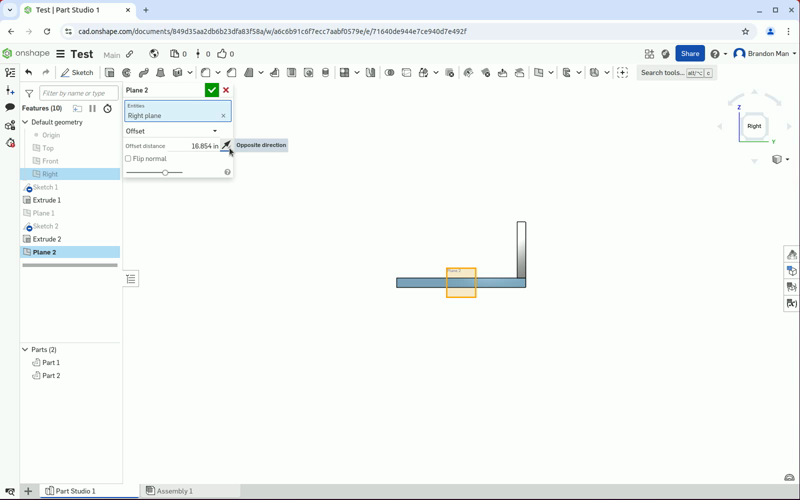
key(enter, 2)
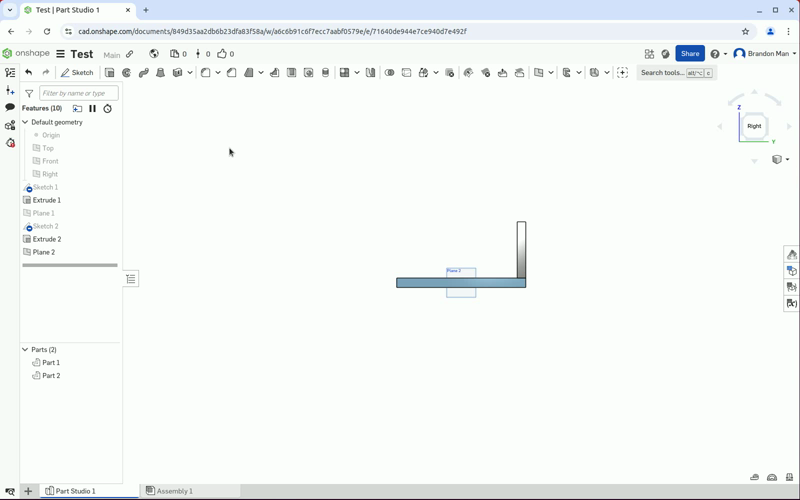
key(shift+s)
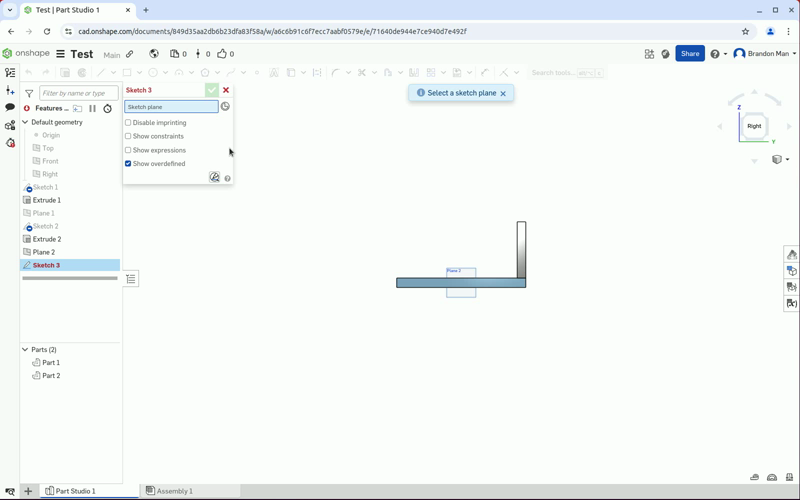
mouse_move(73, 254)
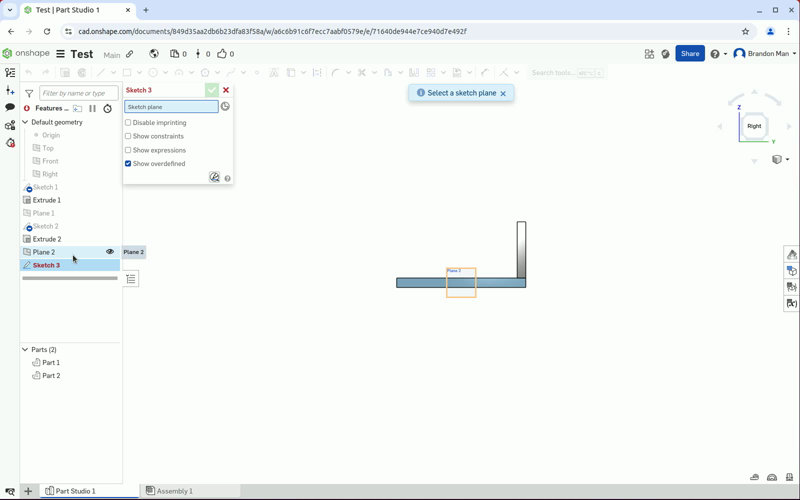
click(73, 254)
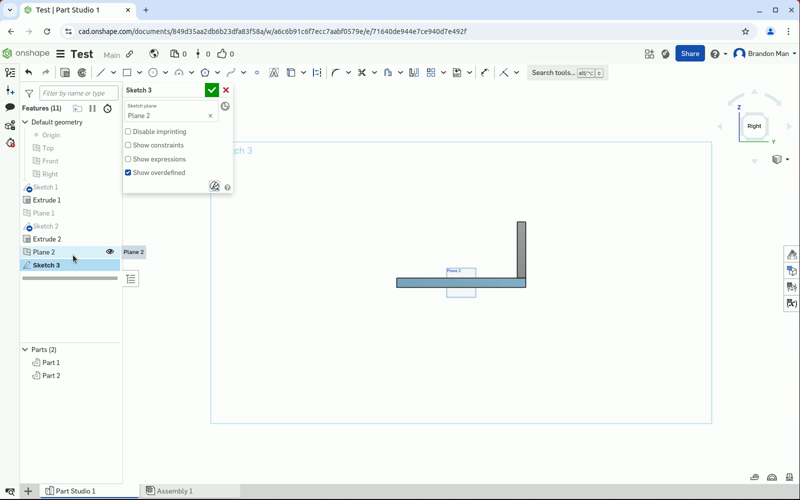
mouse_move(73, 352)
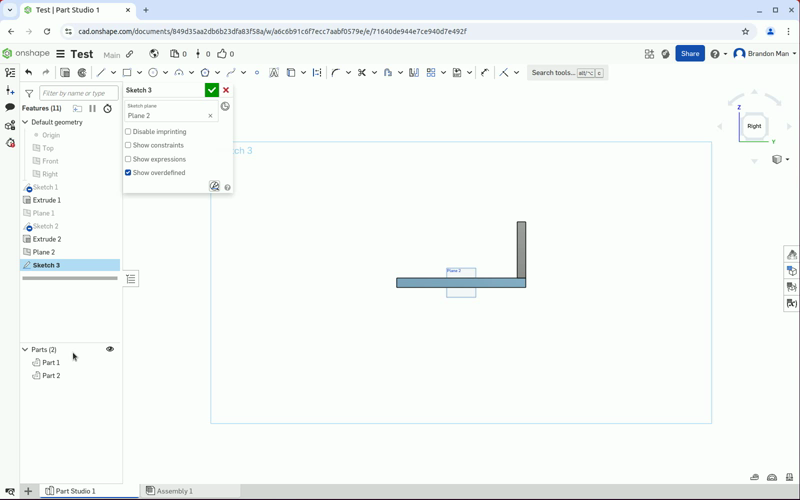
key(y)
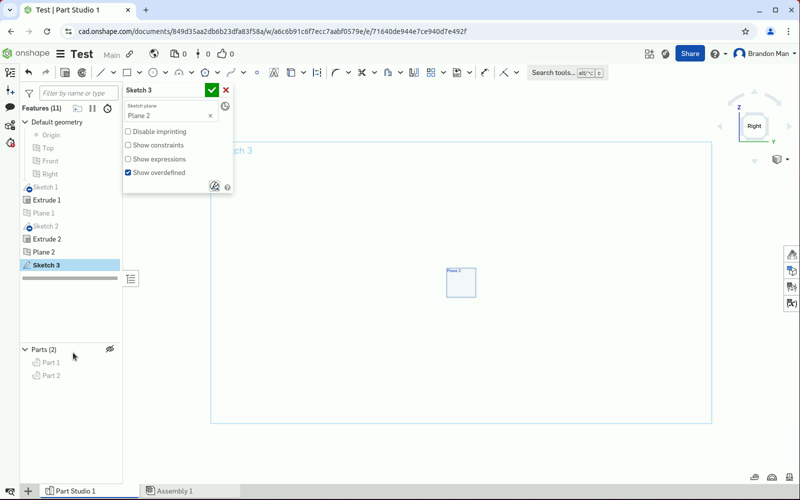
key(l)
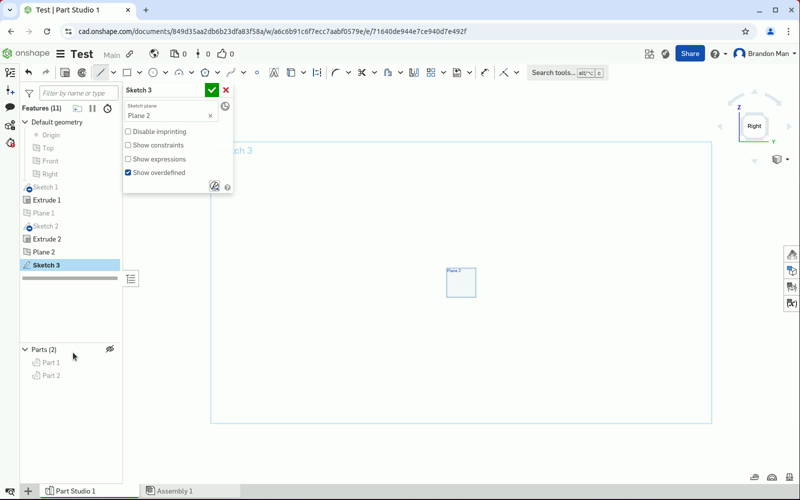
key_down(shift)
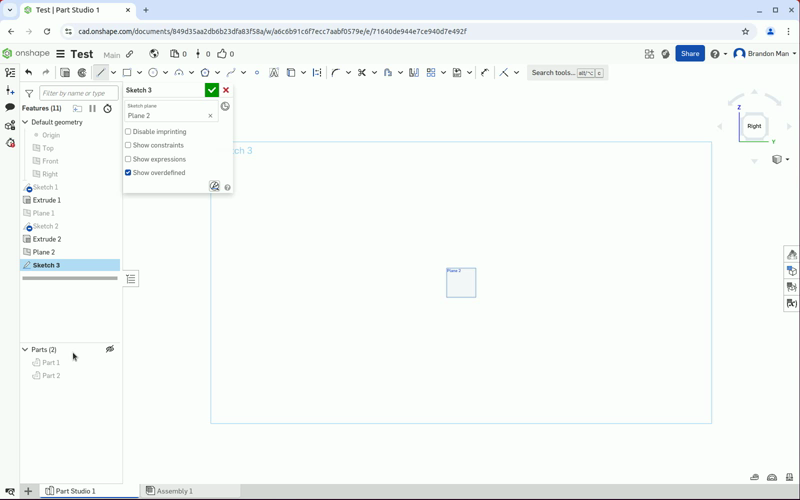
mouse_move(404, 278)
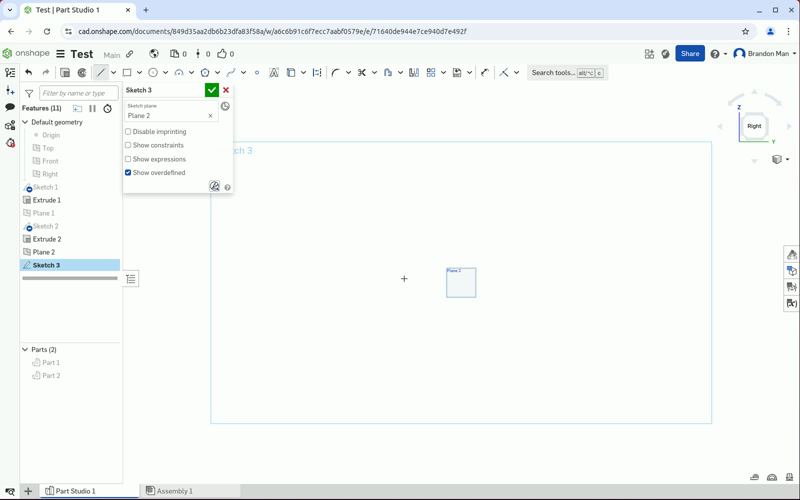
click(404, 278)
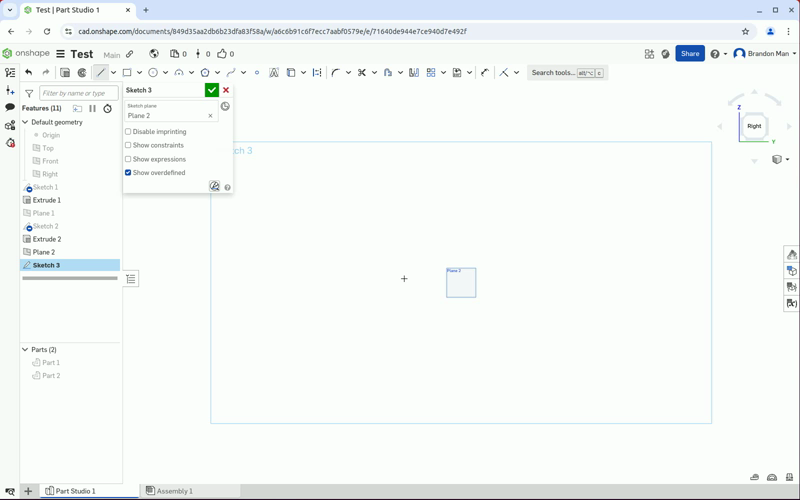
key_up(shift)
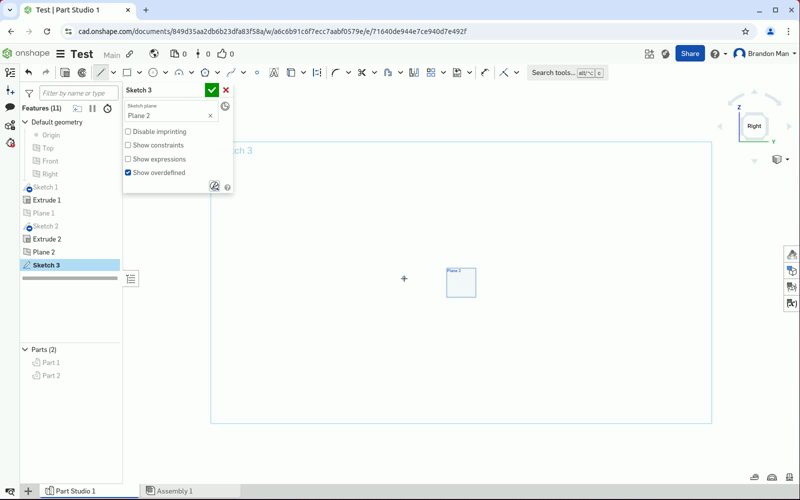
key_down(shift)
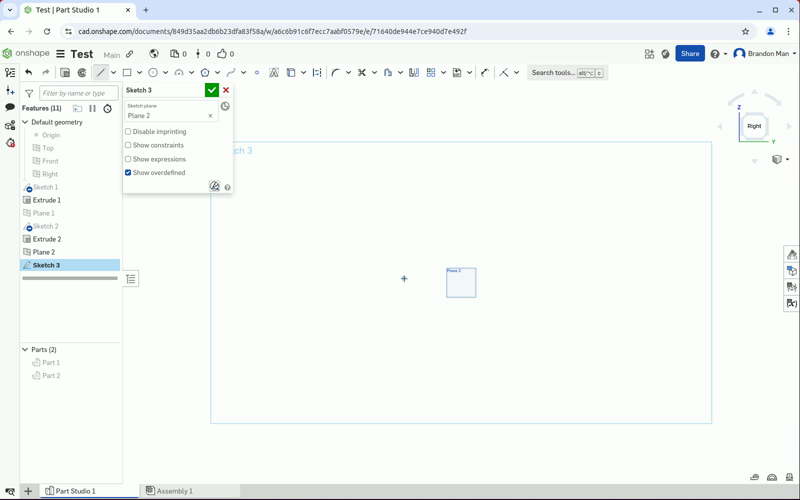
mouse_move(491, 278)
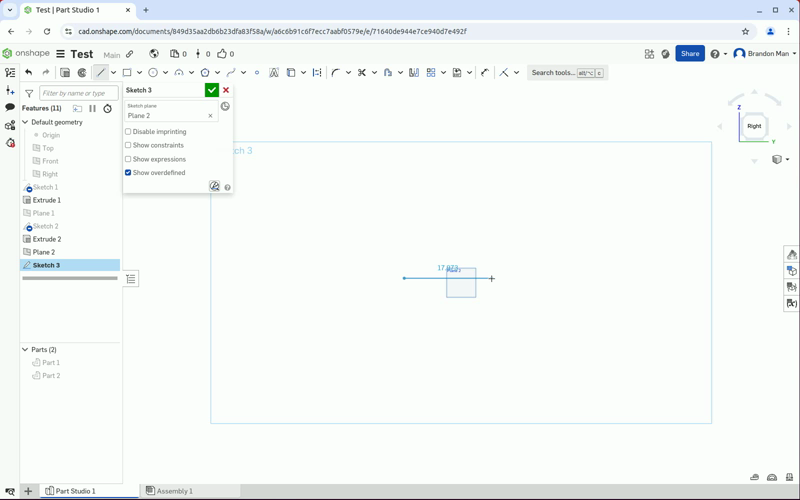
click(491, 278)
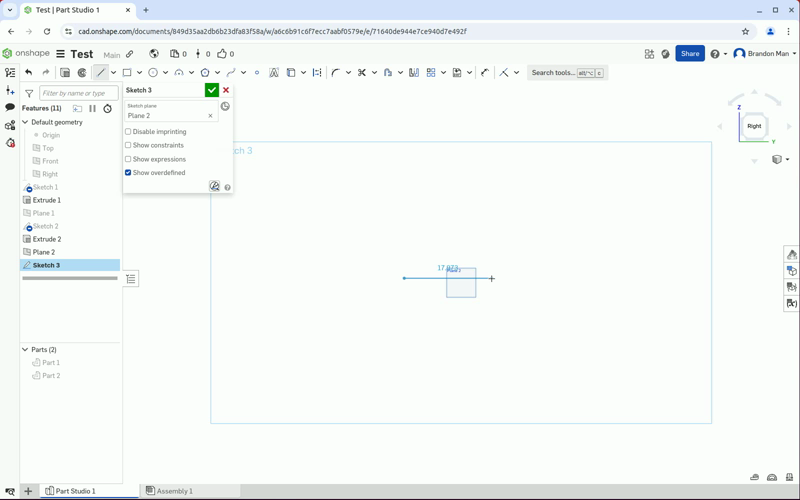
key_up(shift)
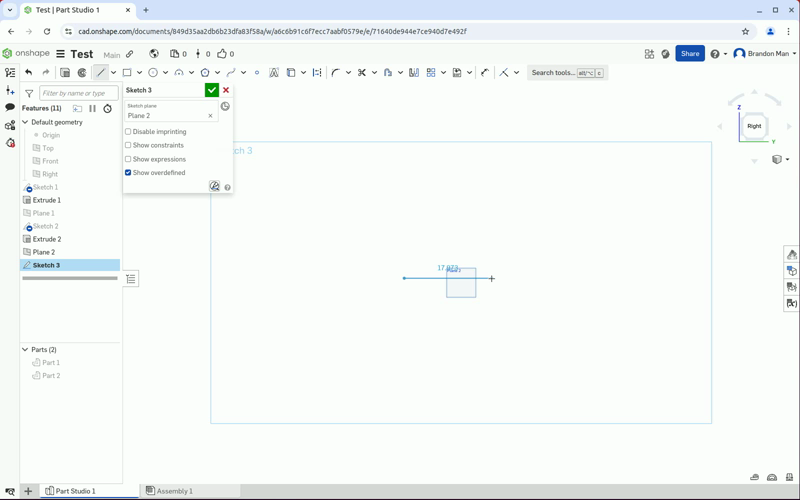
key_down(shift)
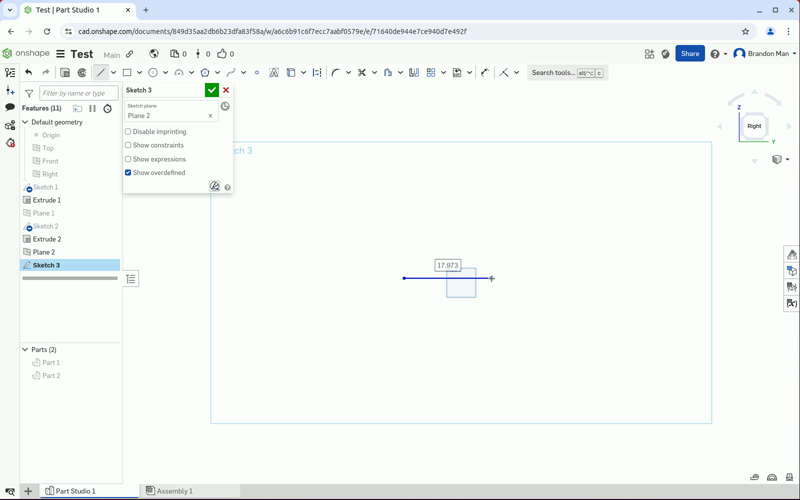
mouse_move(491, 178)
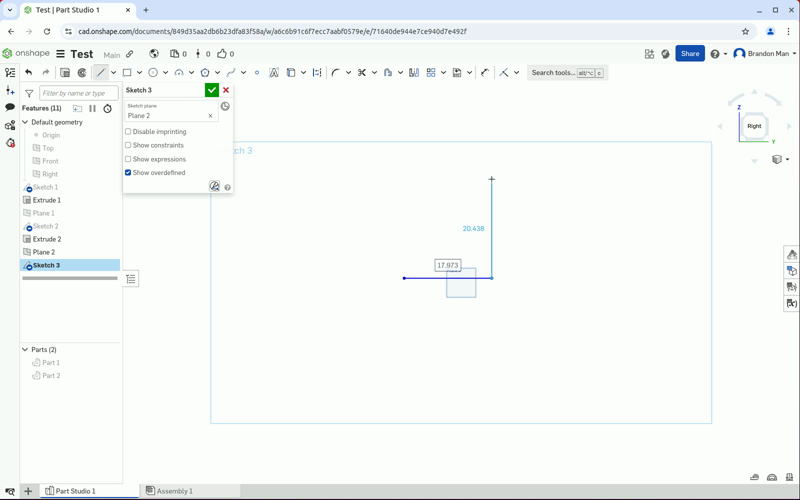
click(491, 178)
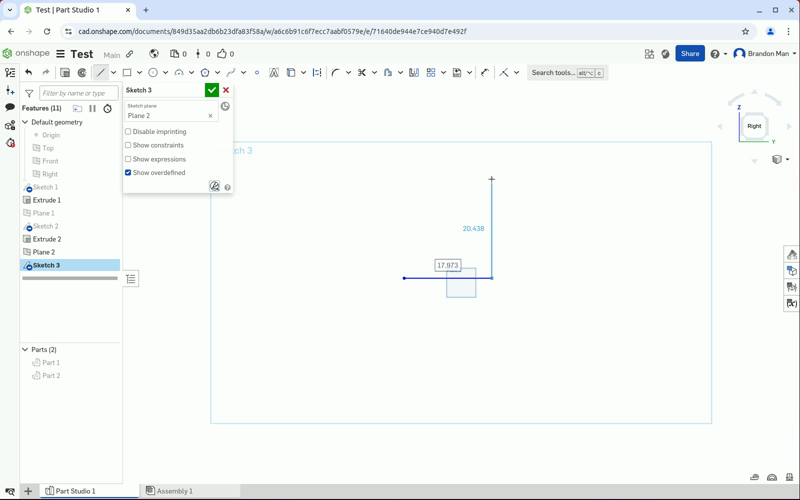
key_up(shift)
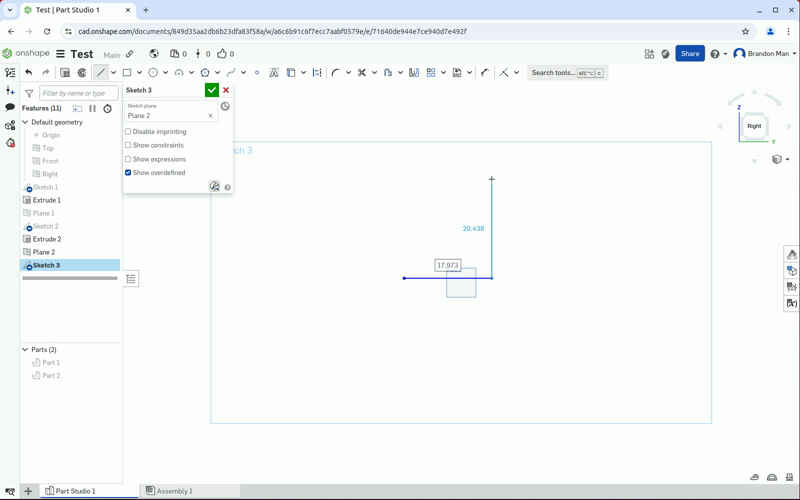
key_down(shift)
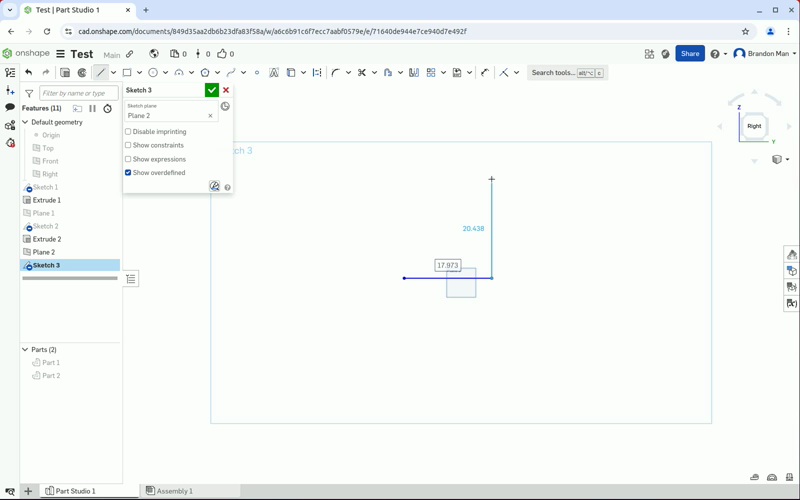
mouse_move(521, 178)
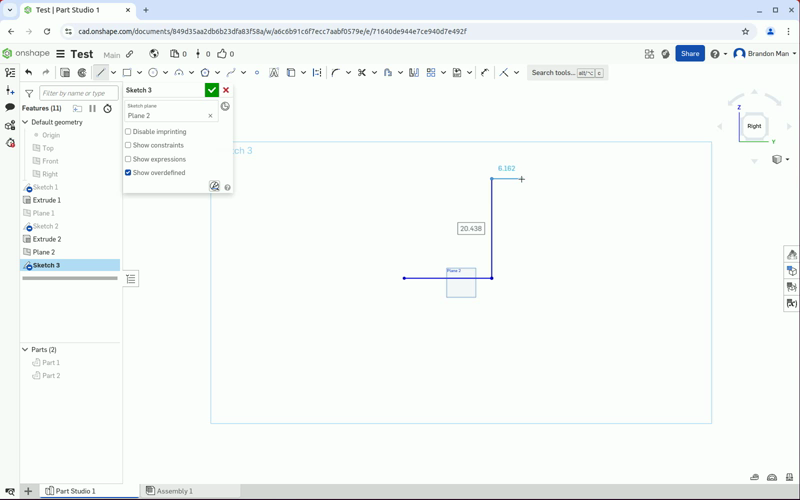
mouse_move(477, 178)
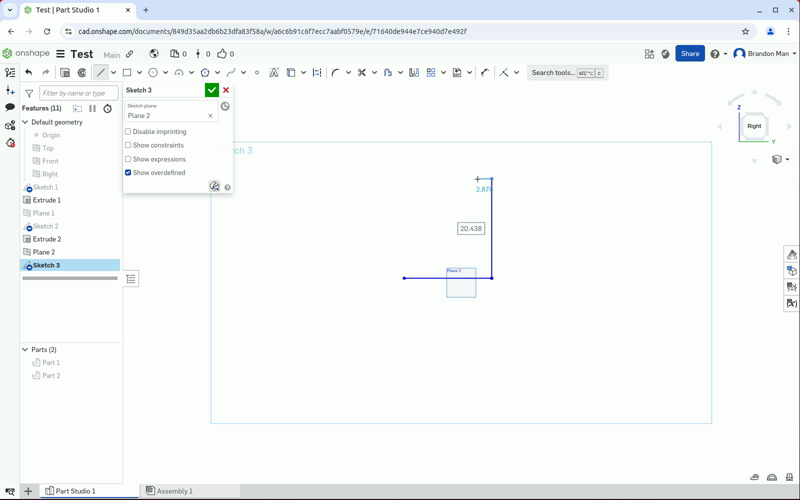
click(477, 178)
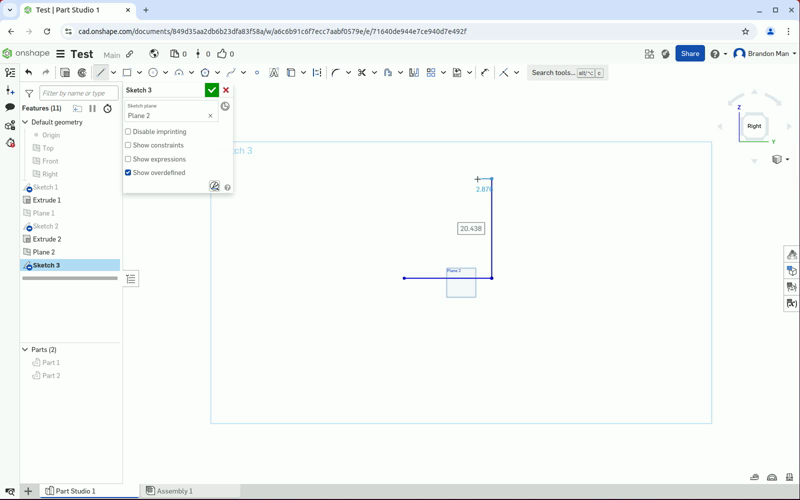
key_up(shift)
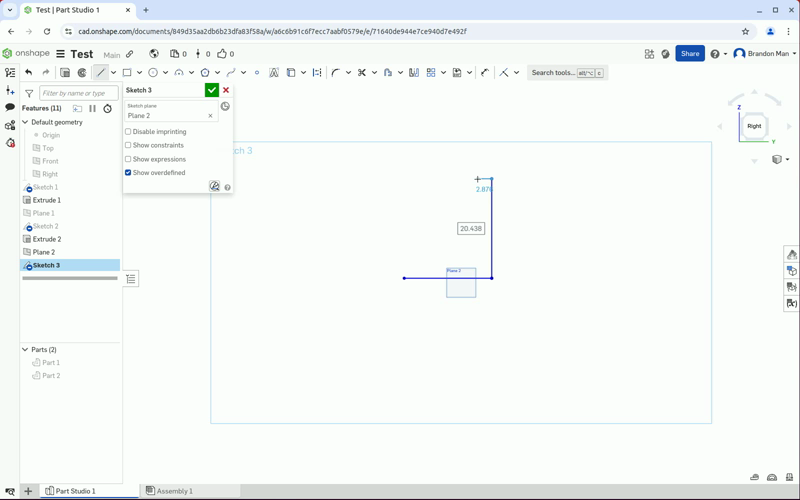
key_down(shift)
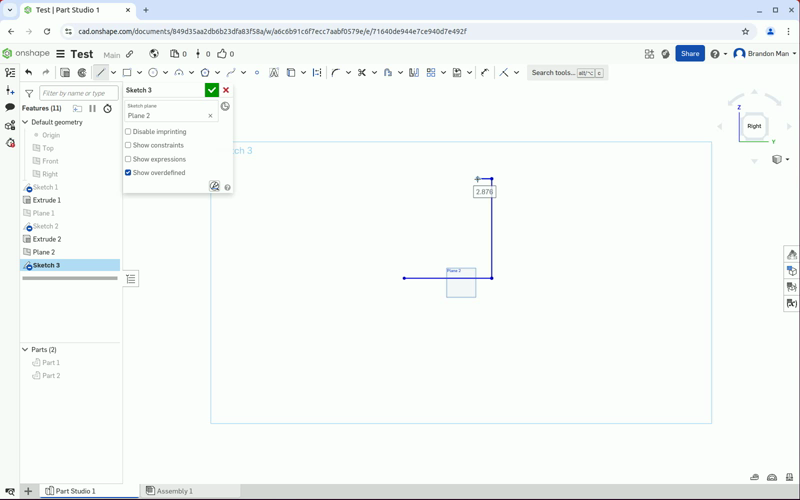
mouse_move(404, 221)
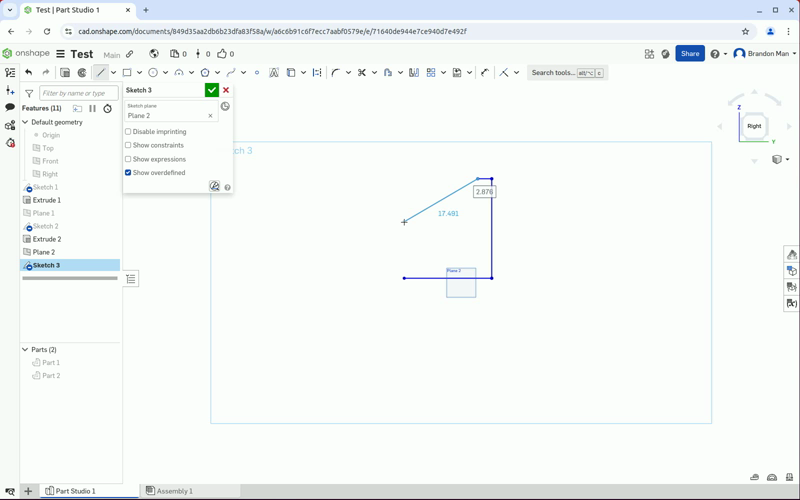
click(404, 221)
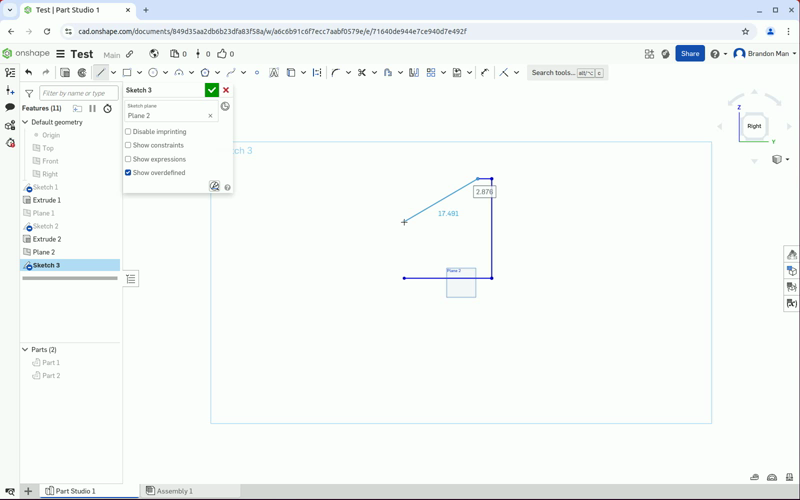
key_up(shift)
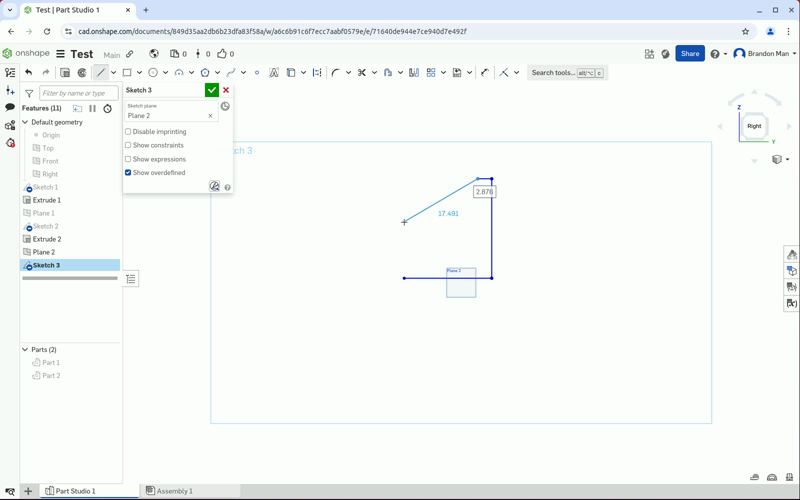
mouse_move(434, 221)
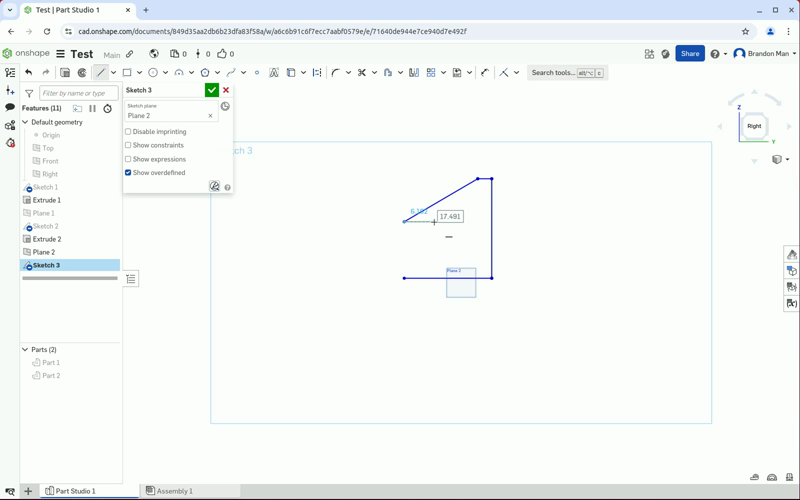
key_down(shift)
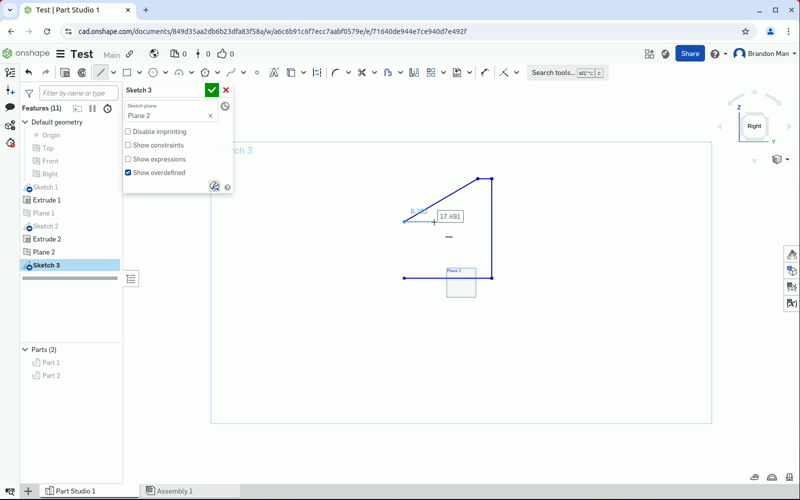
mouse_move(404, 278)
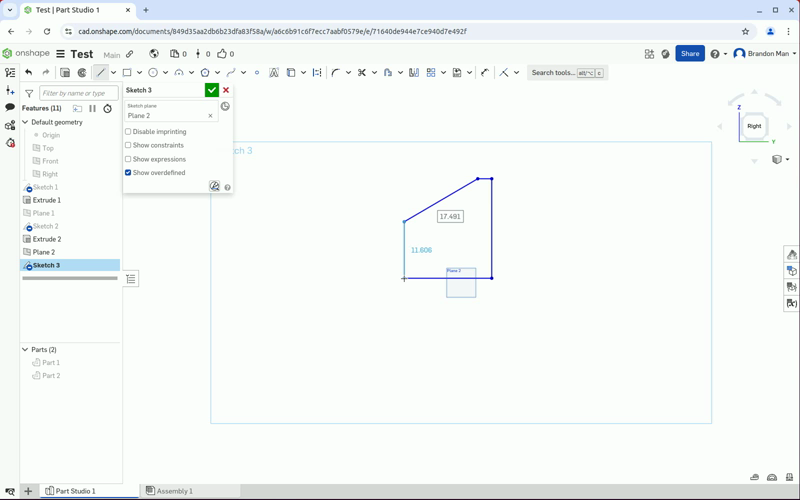
key_up(shift)
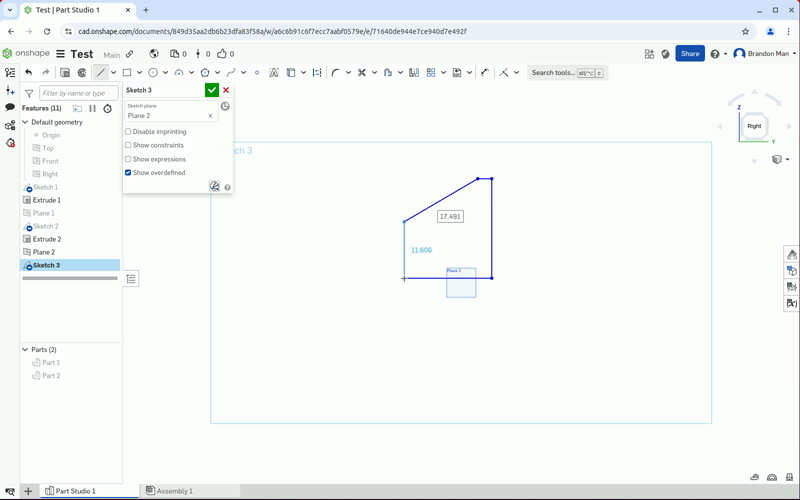
click(404, 278)
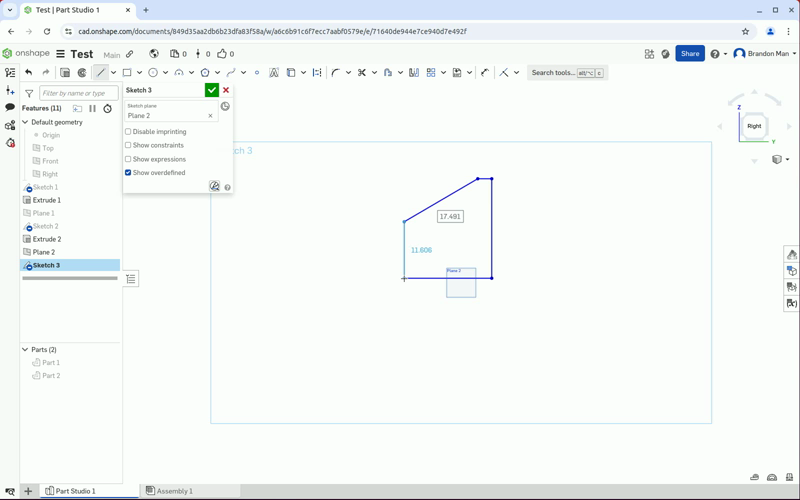
key(esc)
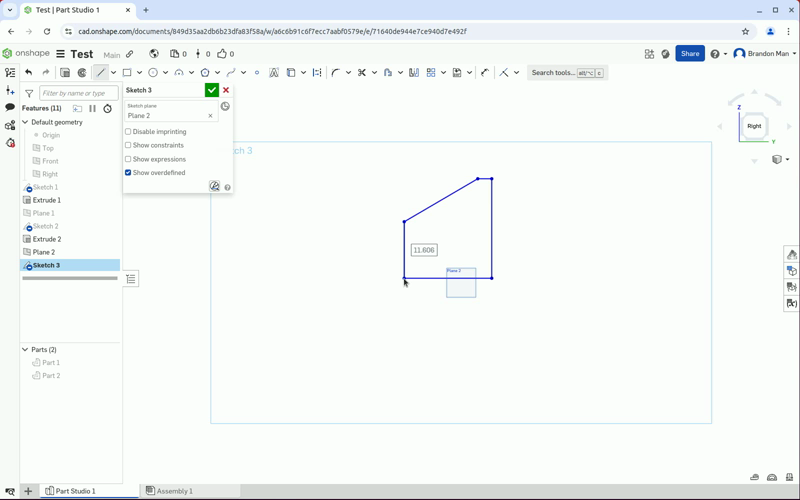
mouse_move(433, 225)
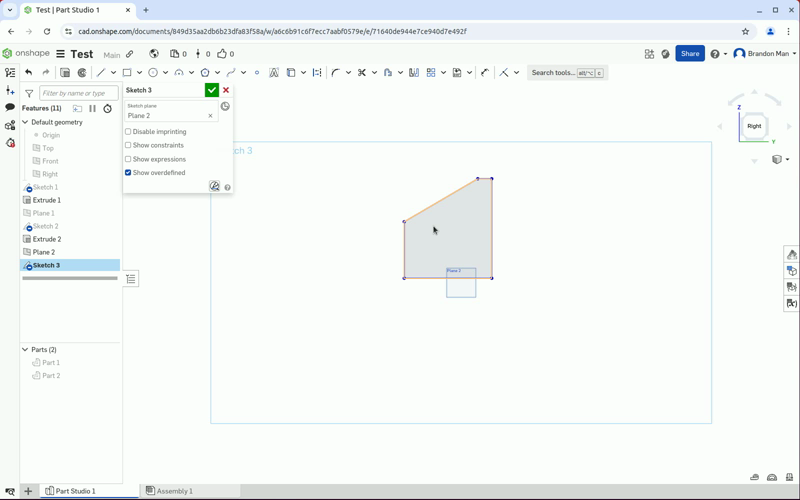
click(433, 225)
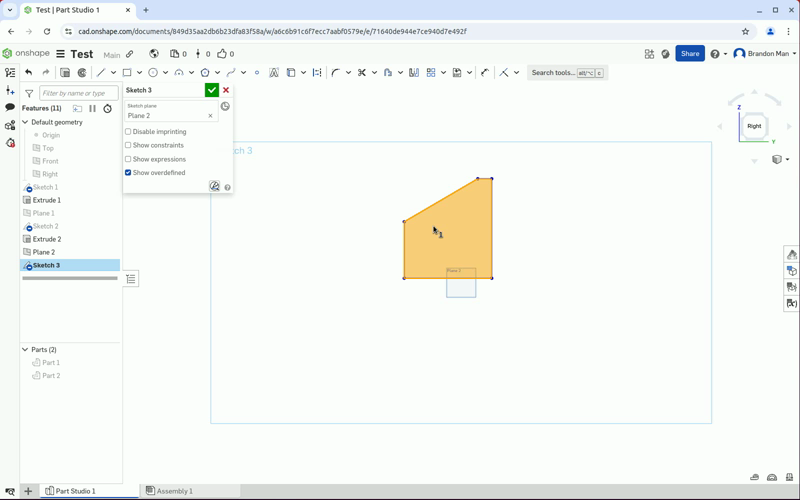
mouse_move(73, 352)
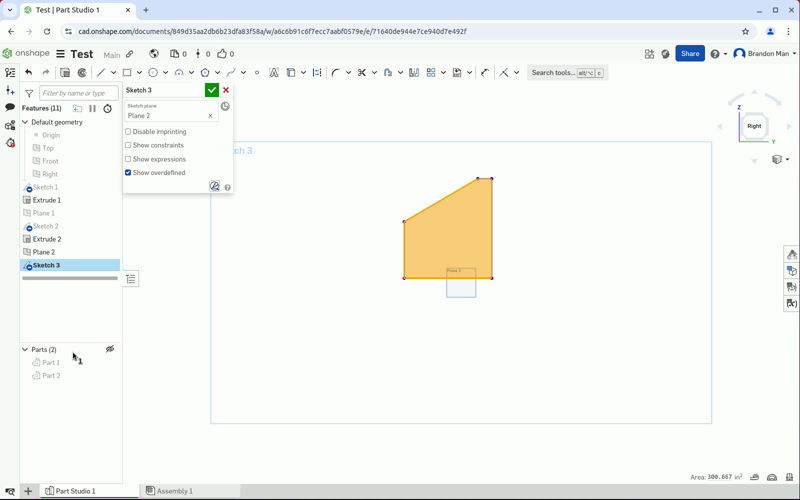
key(shift+y)
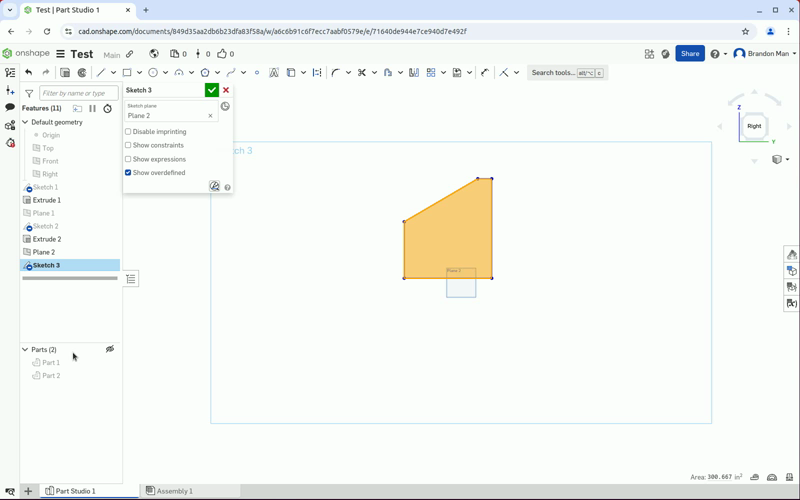
key(shift+e)
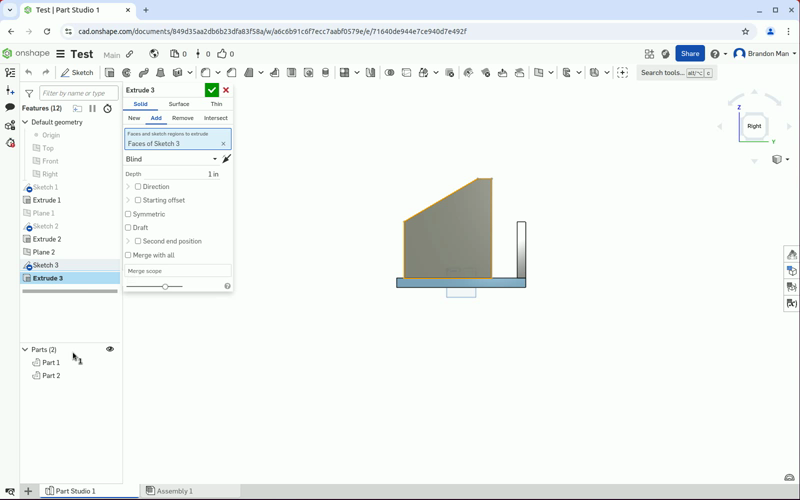
mouse_move(143, 106)
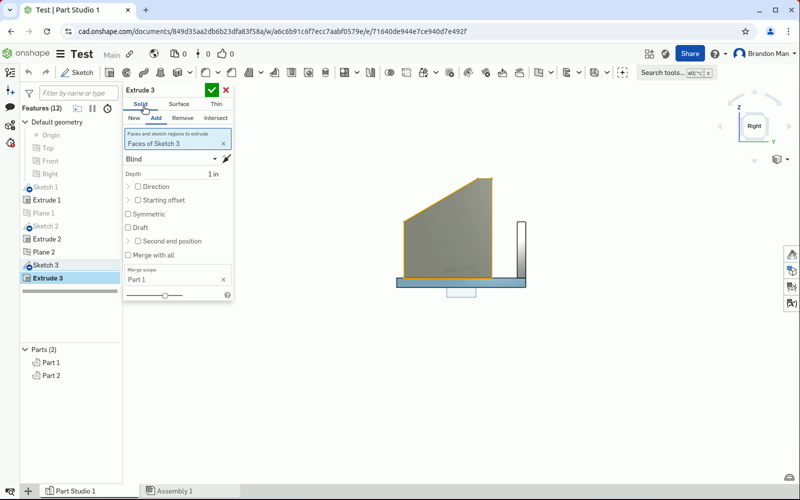
click(143, 106)
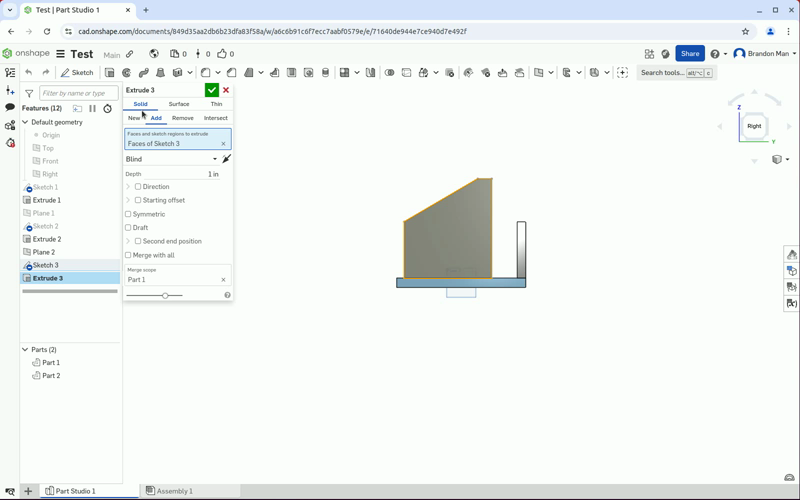
mouse_move(137, 120)
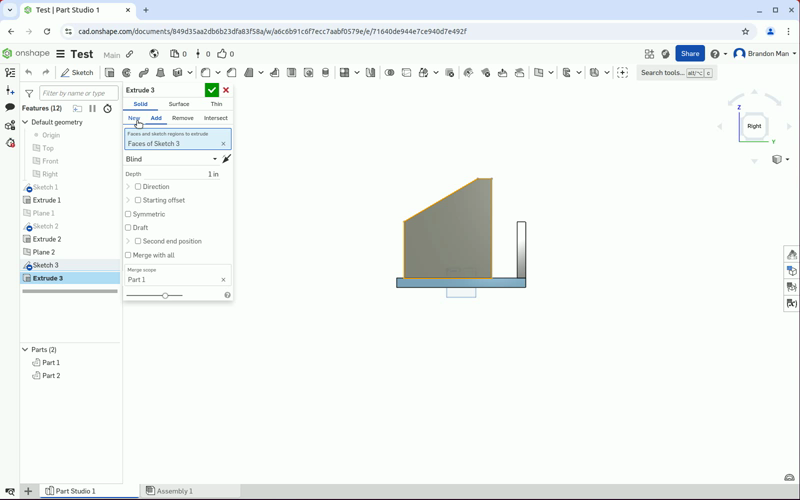
click(137, 120)
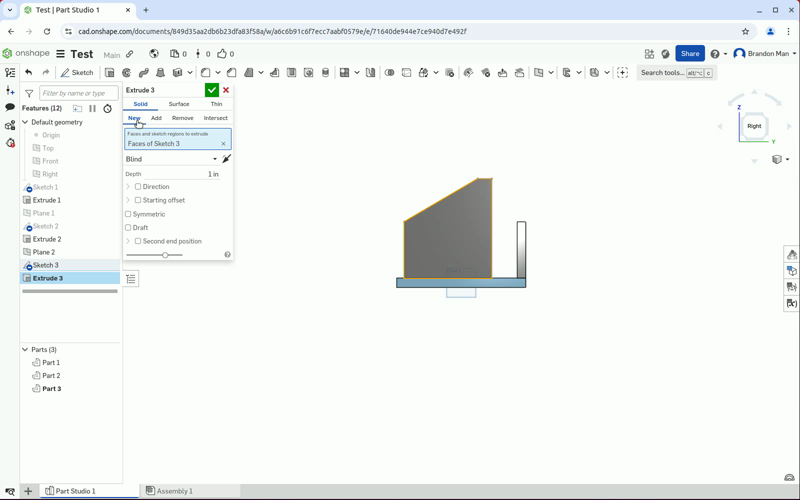
key(tab, 4)
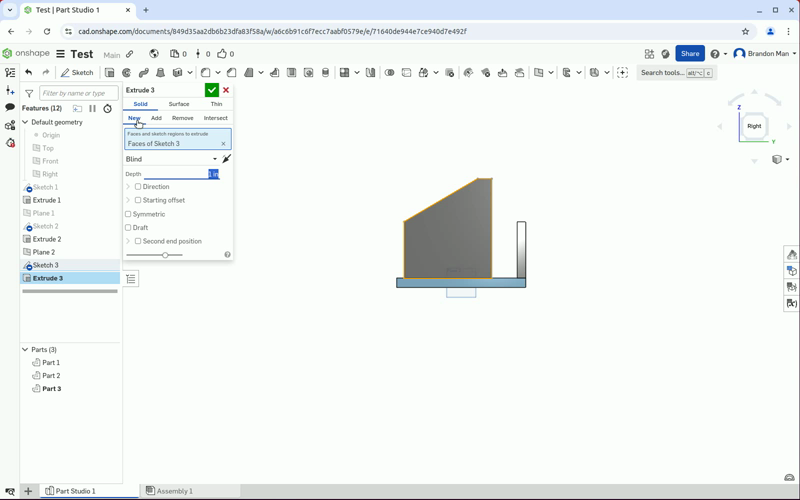
text(-1.685)
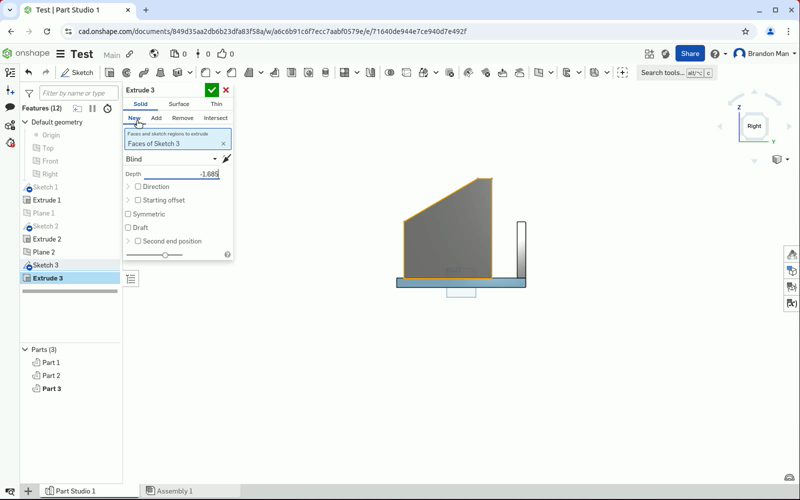
key(enter)
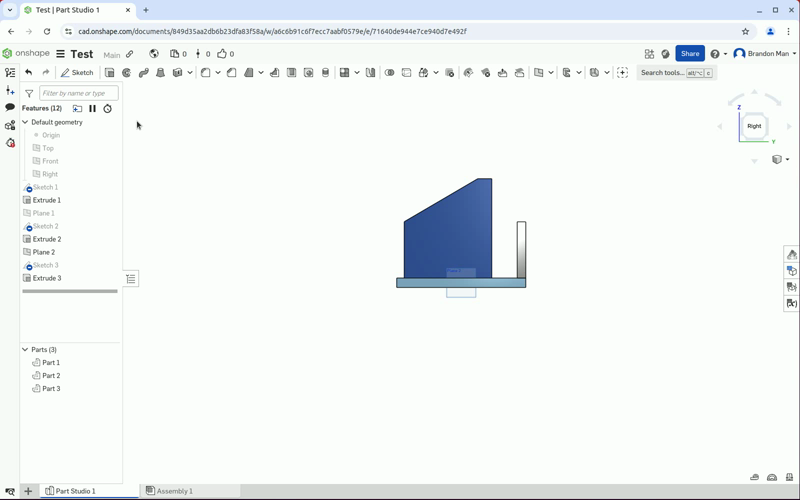
key(shift+h)
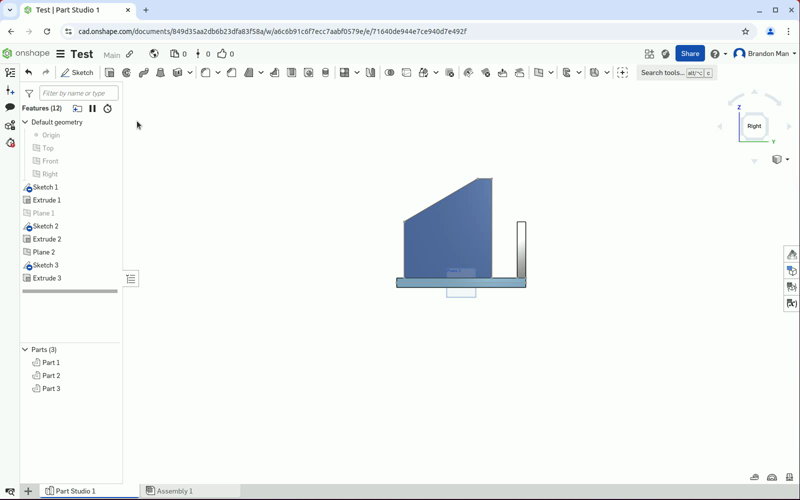
key(shift+h)
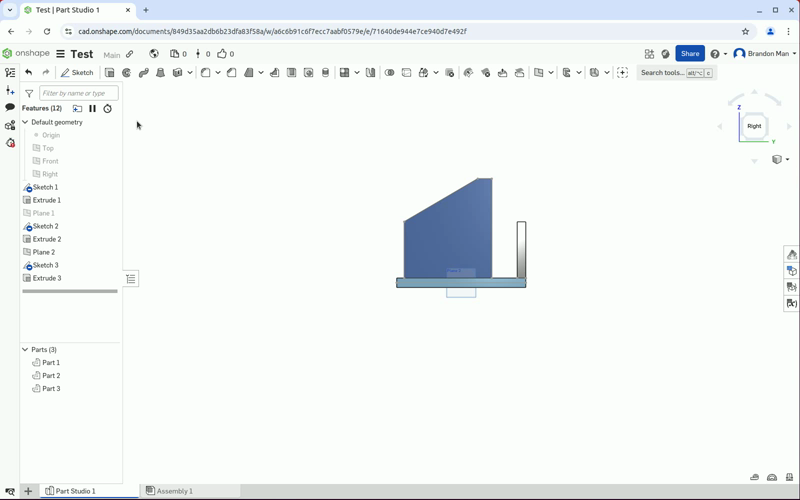
key(shift+7)
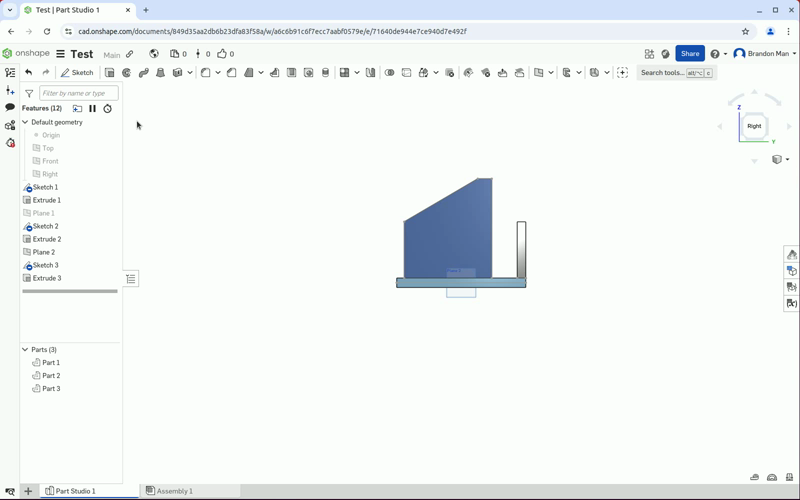
key(right, 2)
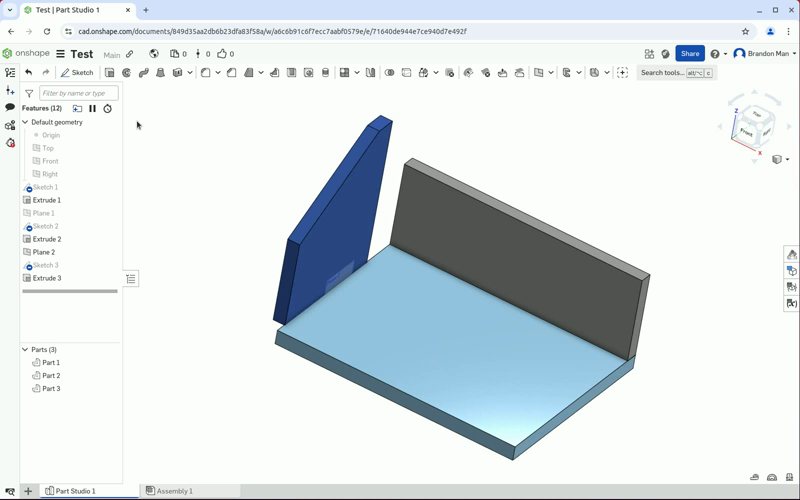
key(down, 2)
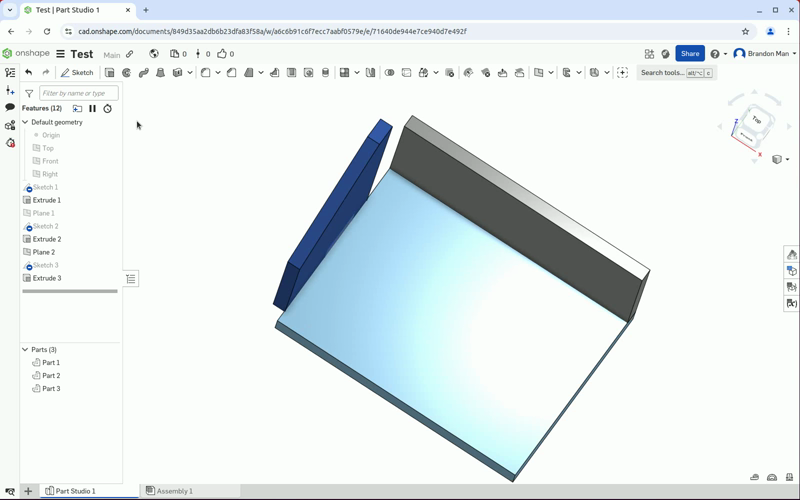
key(up, 2)
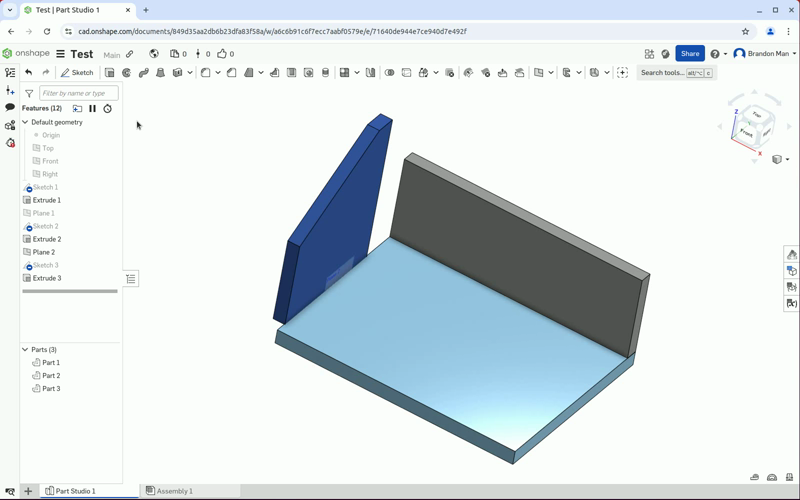
key(left, 2)
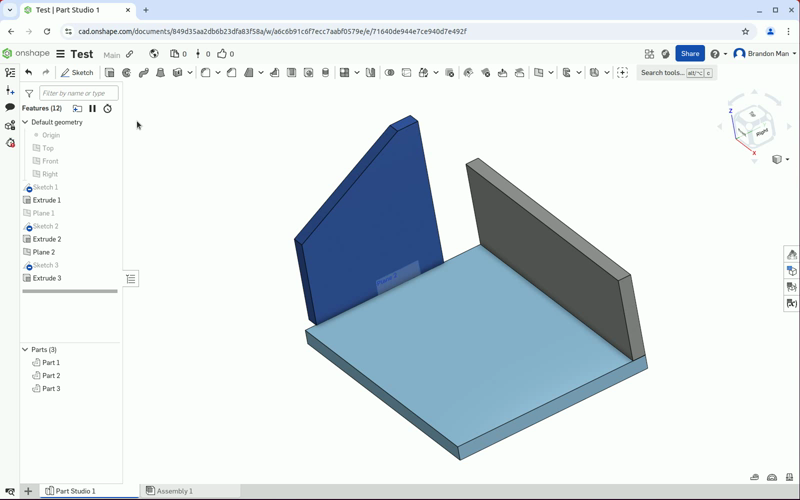
mouse_move(73, 189)
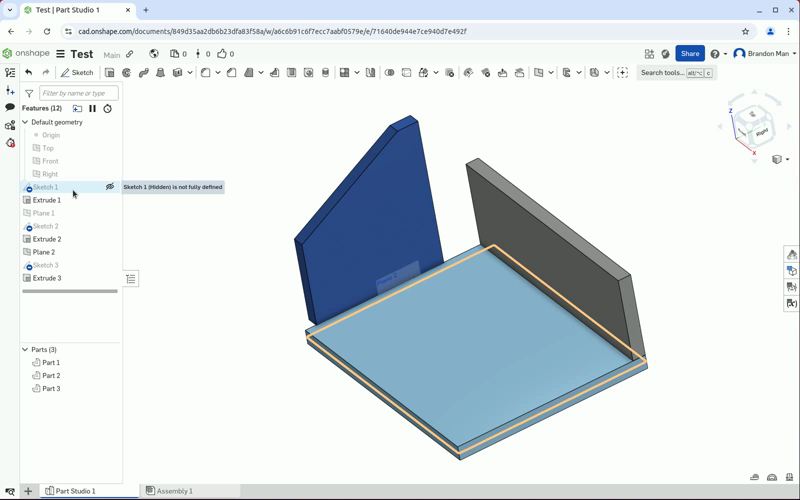
click(73, 189)